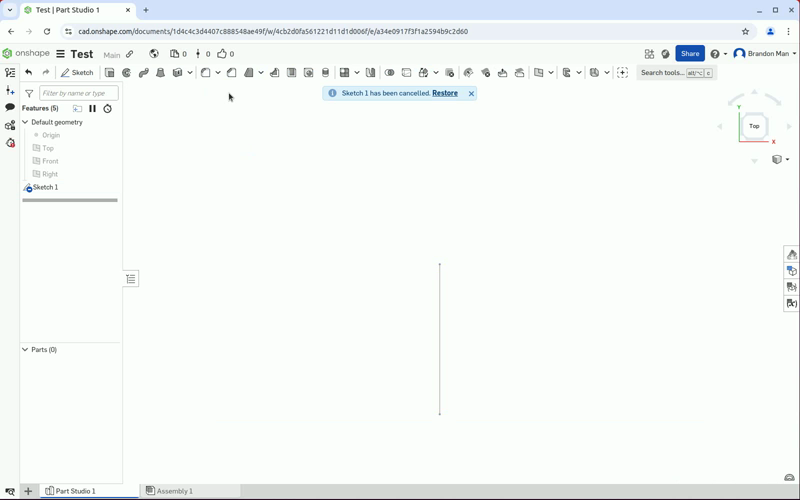
key(shift+h)
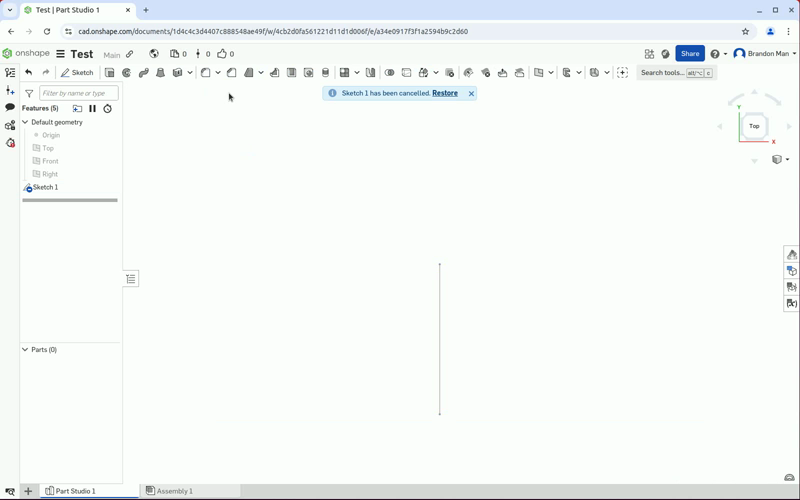
key(shift+s)
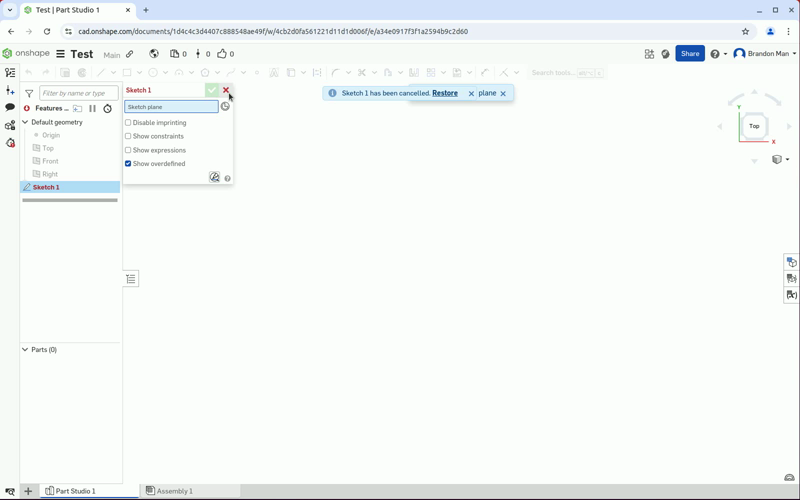
mouse_move(73, 150)
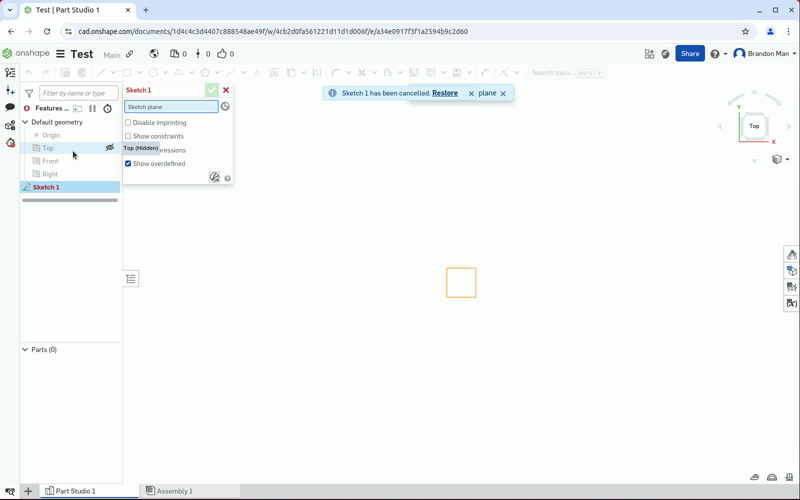
click(73, 150)
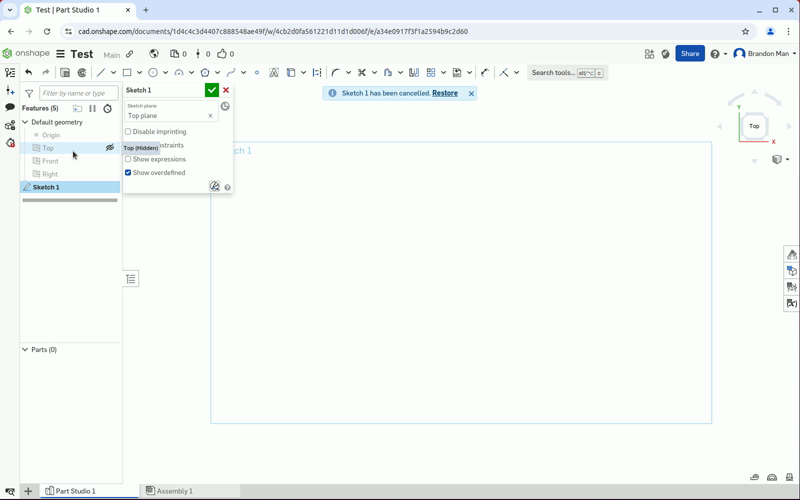
mouse_move(73, 352)
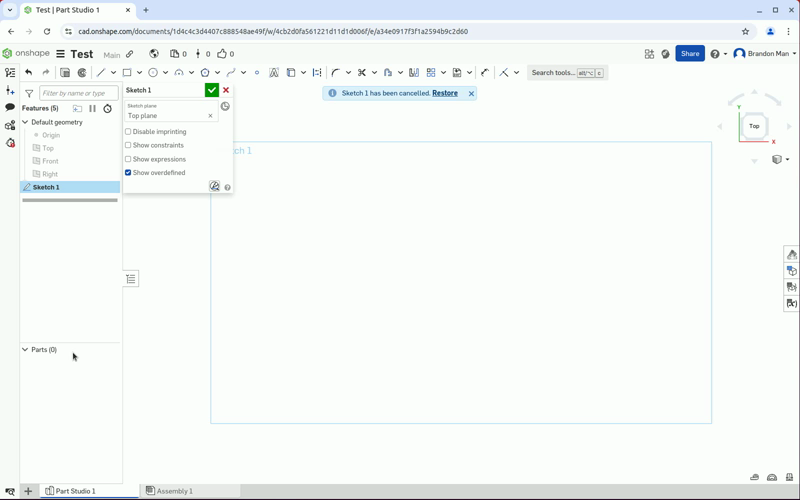
key(y)
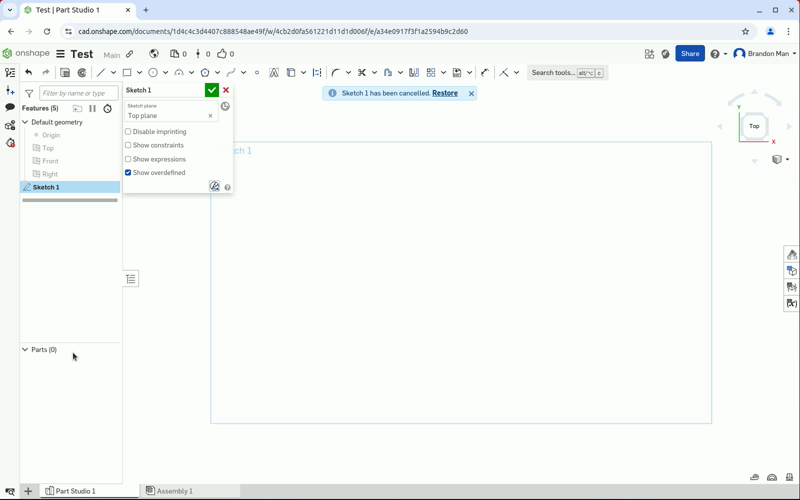
key(c)
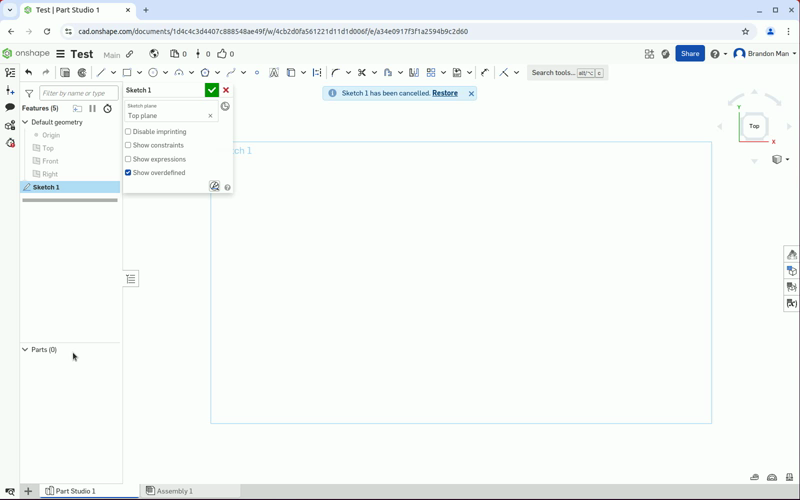
key_down(shift)
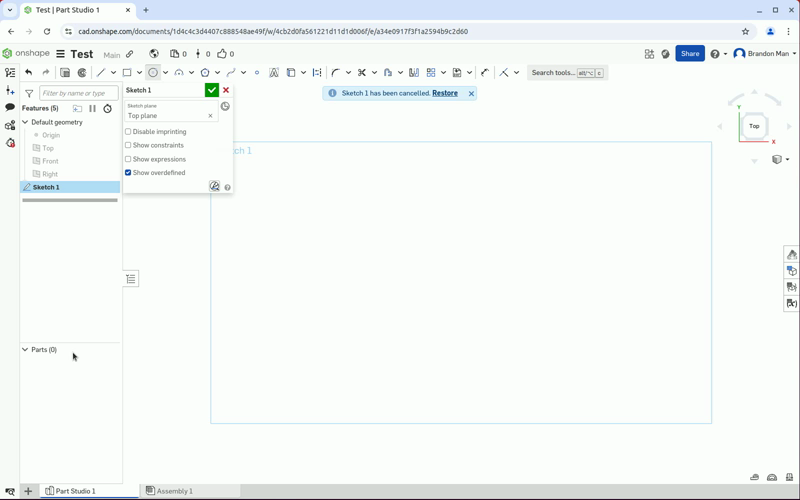
mouse_move(461, 282)
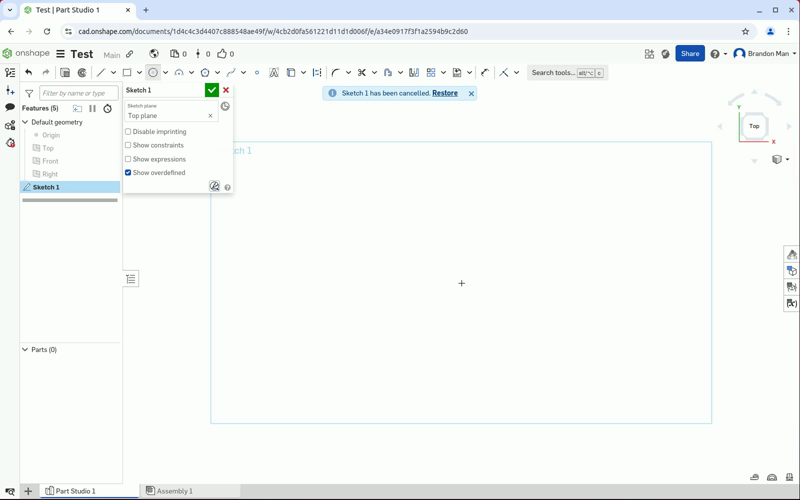
click(461, 282)
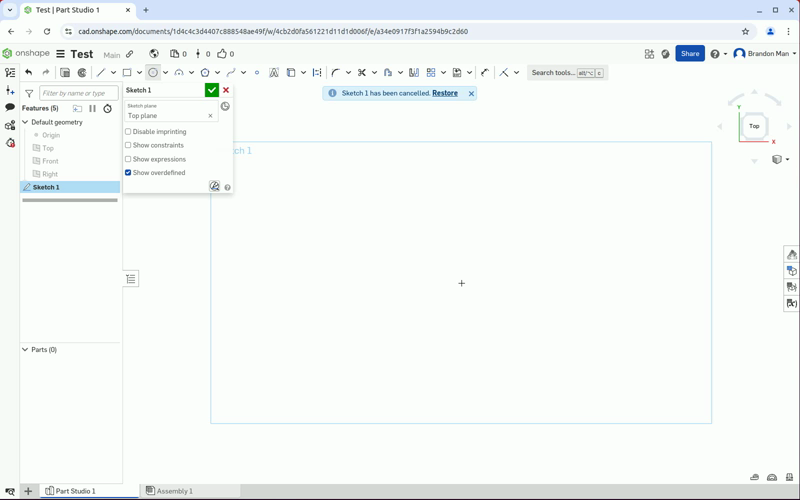
key_up(shift)
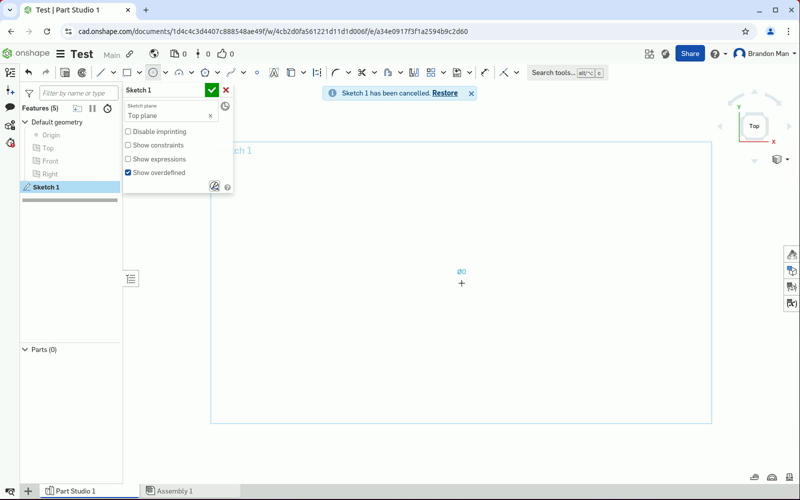
mouse_move(562, 282)
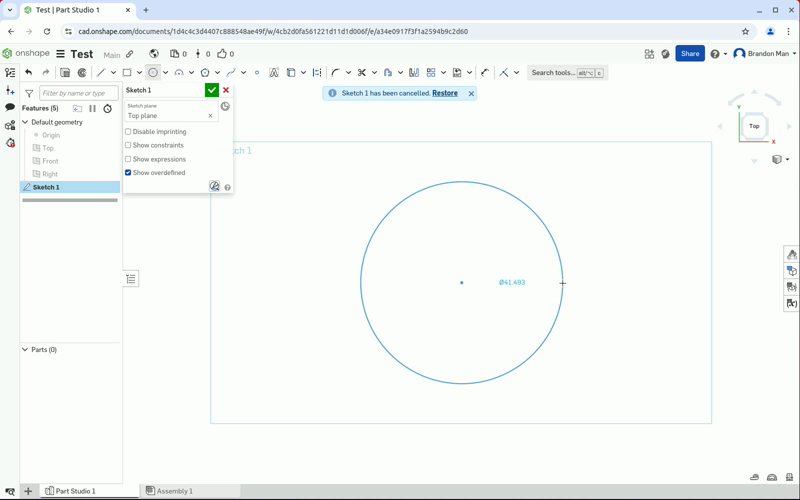
click(562, 282)
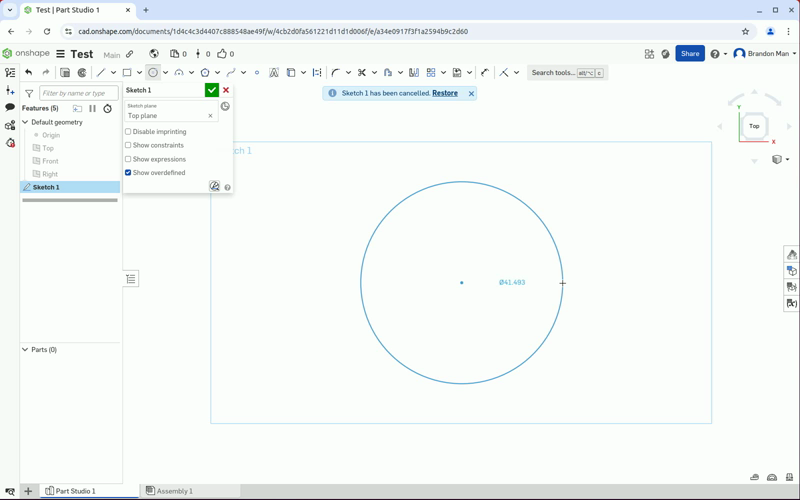
key(esc)
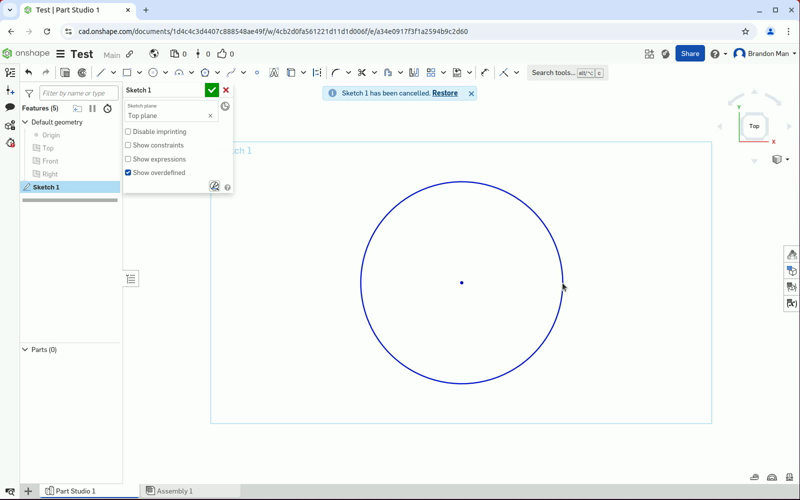
mouse_move(514, 252)
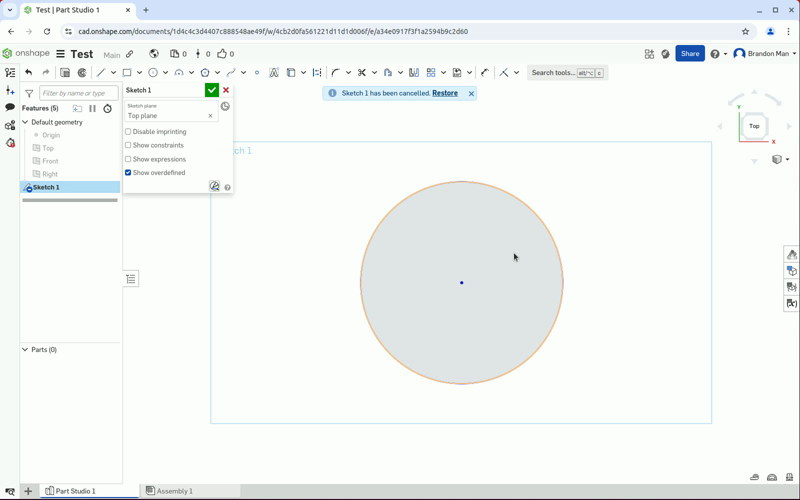
click(514, 252)
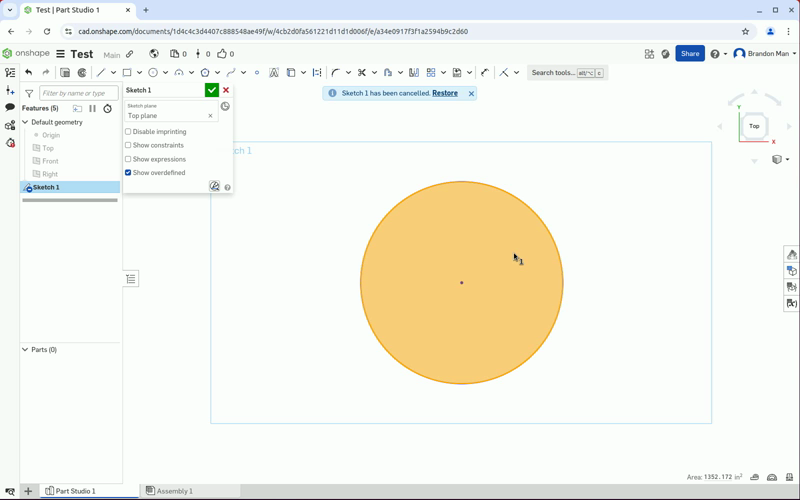
mouse_move(73, 352)
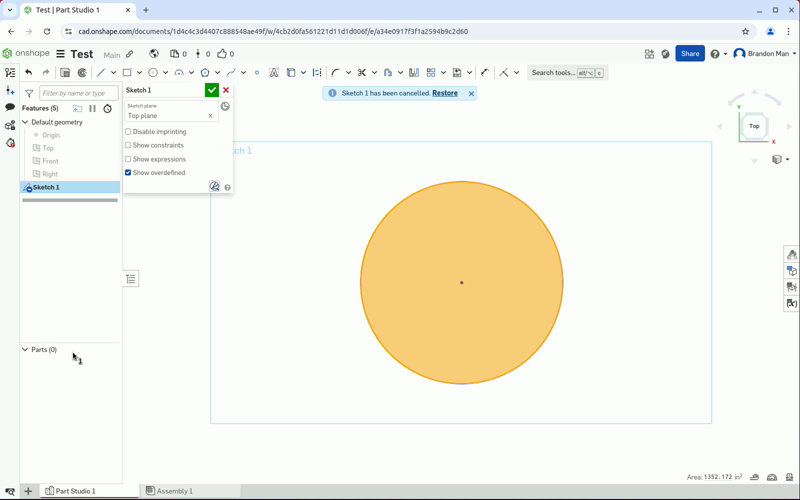
key(shift+y)
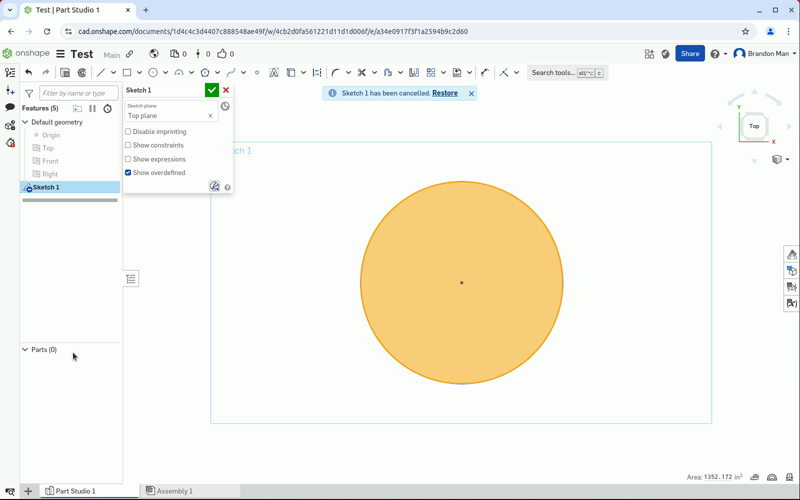
key(shift+e)
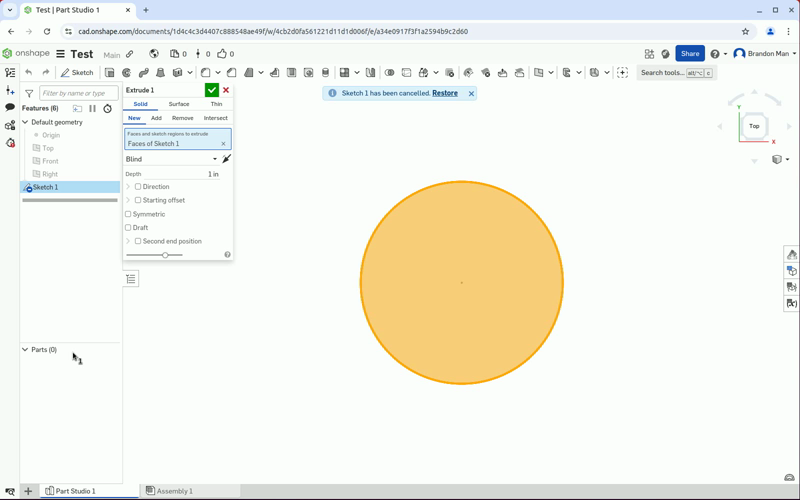
mouse_move(143, 106)
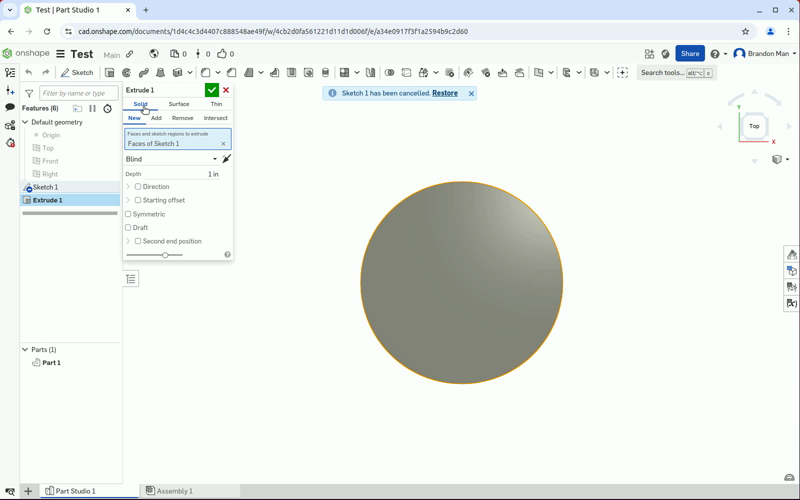
click(143, 106)
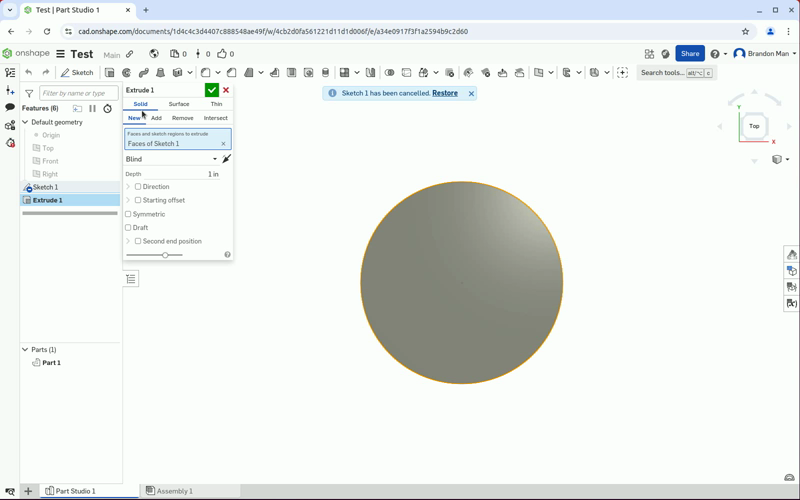
mouse_move(137, 120)
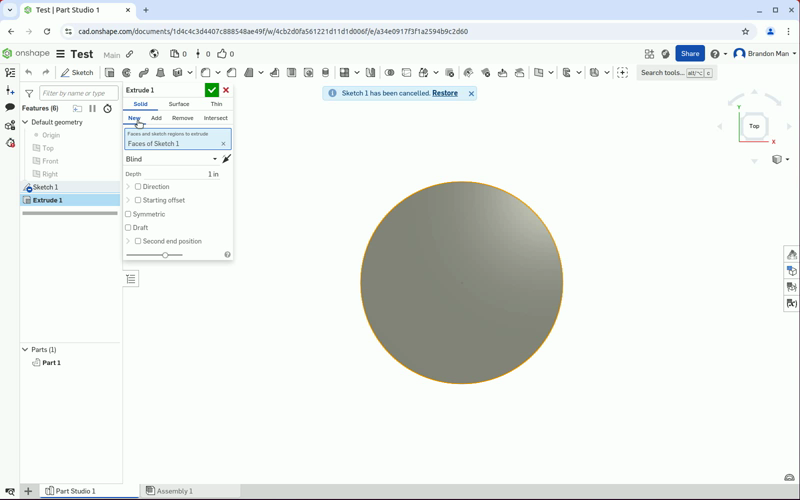
click(137, 120)
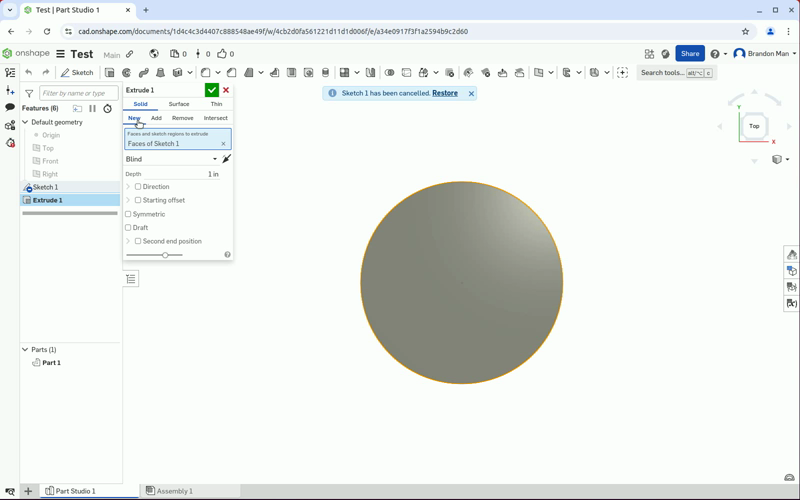
key(tab, 4)
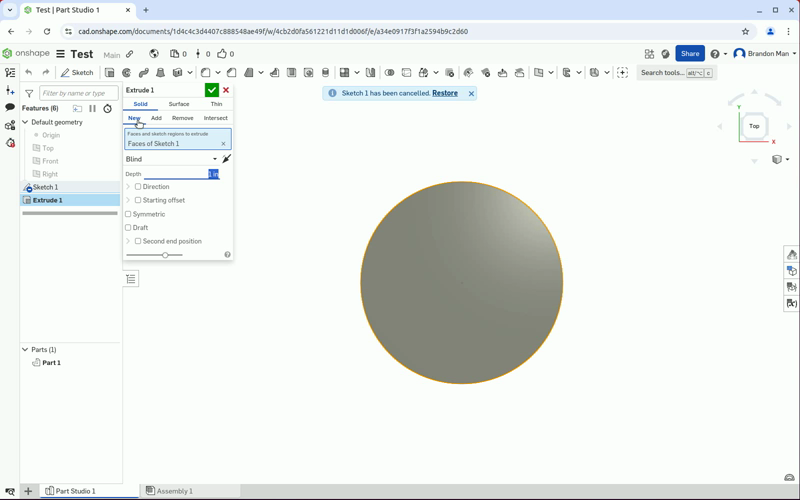
text(3.37)
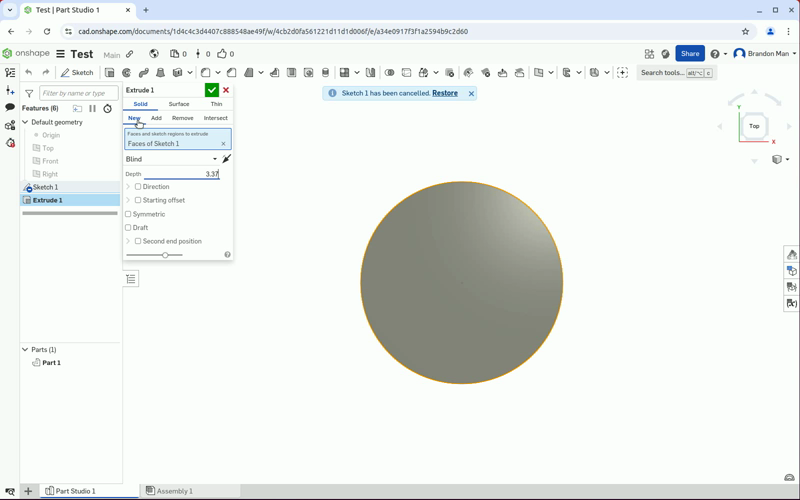
key(enter)
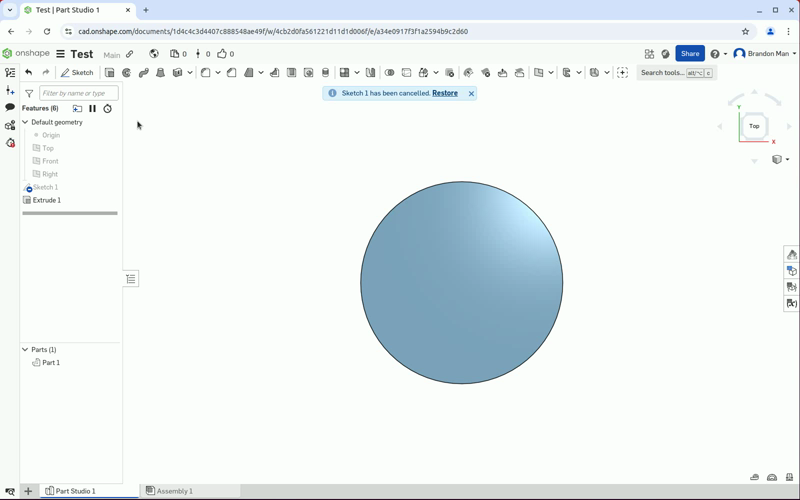
key(shift+h)
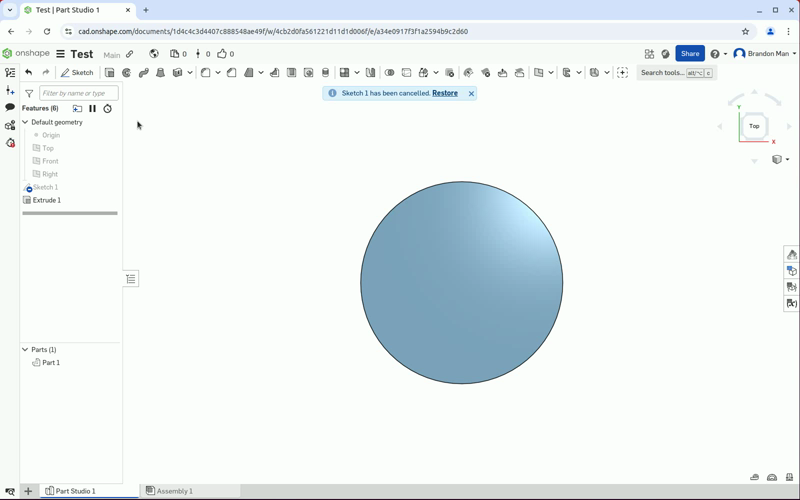
key(shift+h)
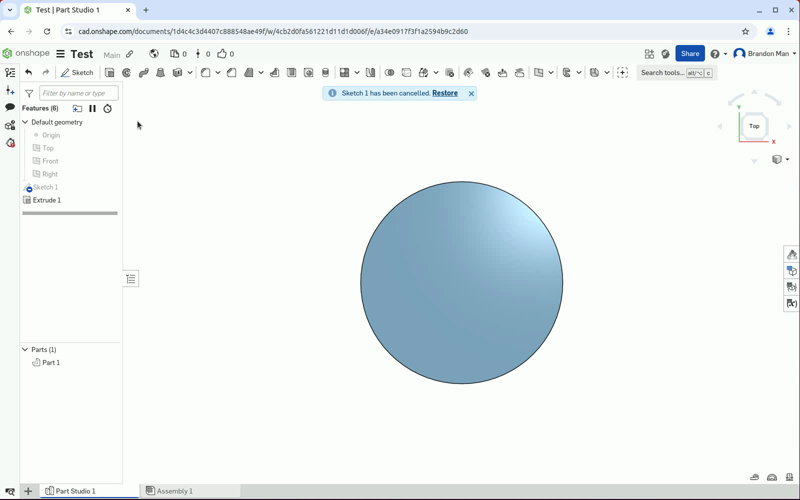
mouse_move(73, 189)
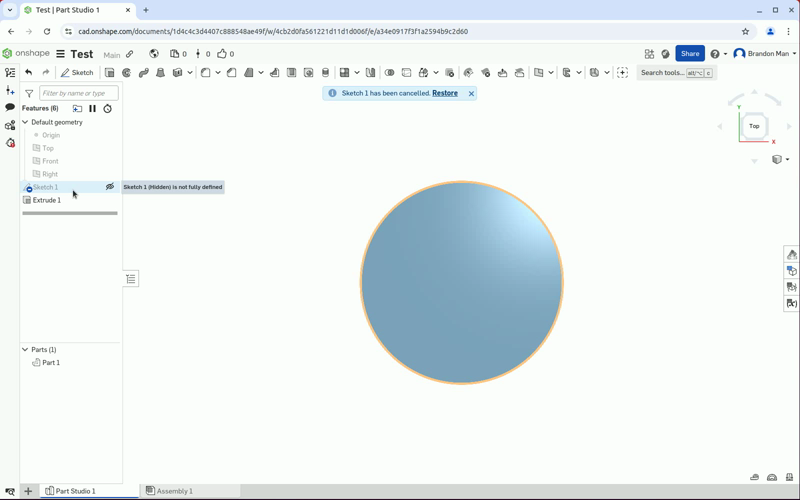
click(73, 189)
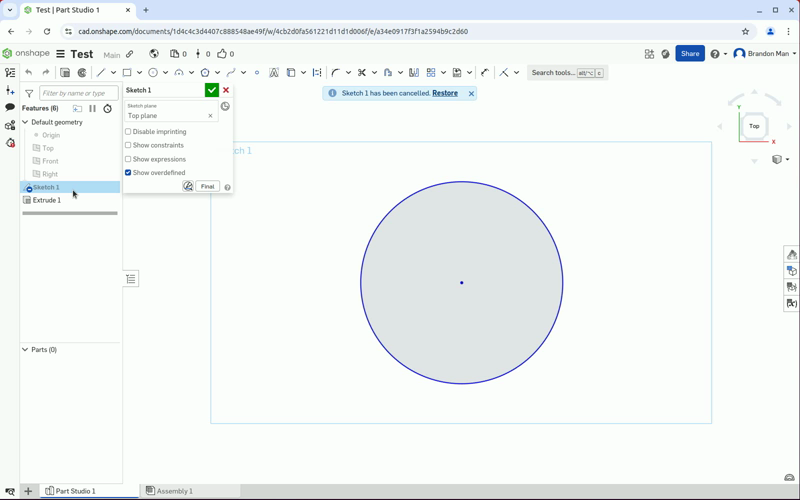
mouse_move(229, 92)
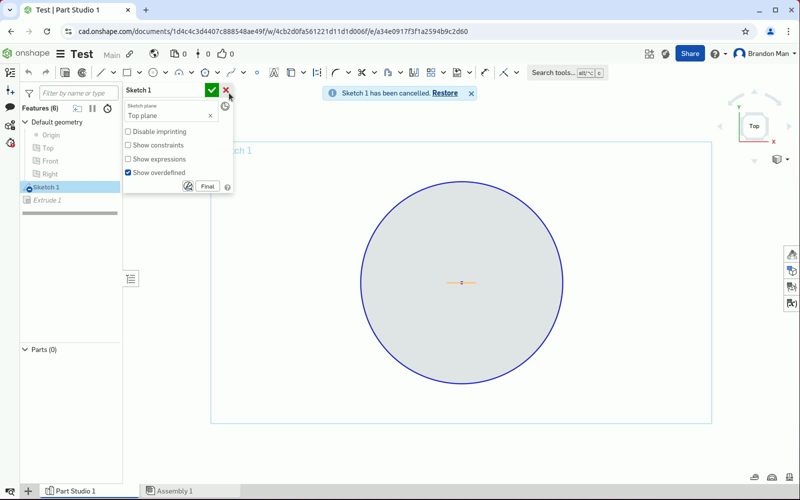
click(229, 92)
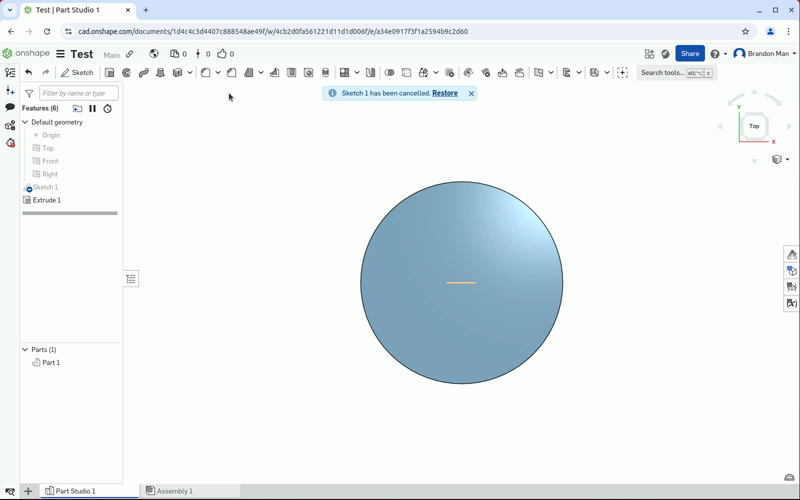
mouse_move(541, 75)
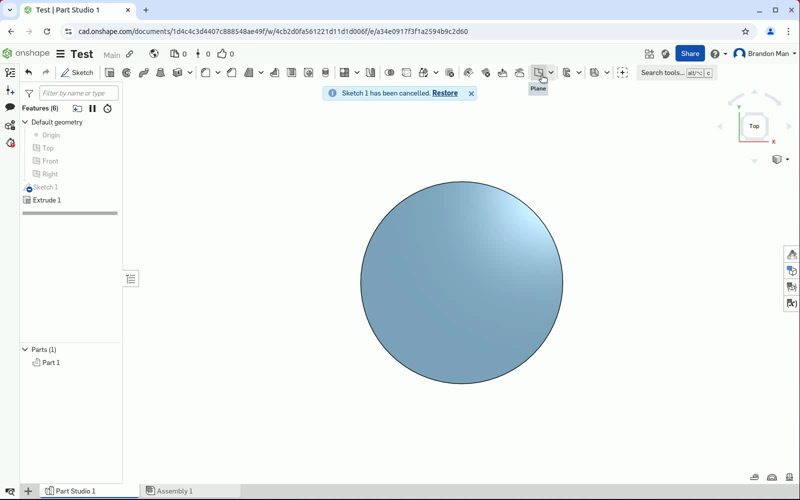
click(541, 75)
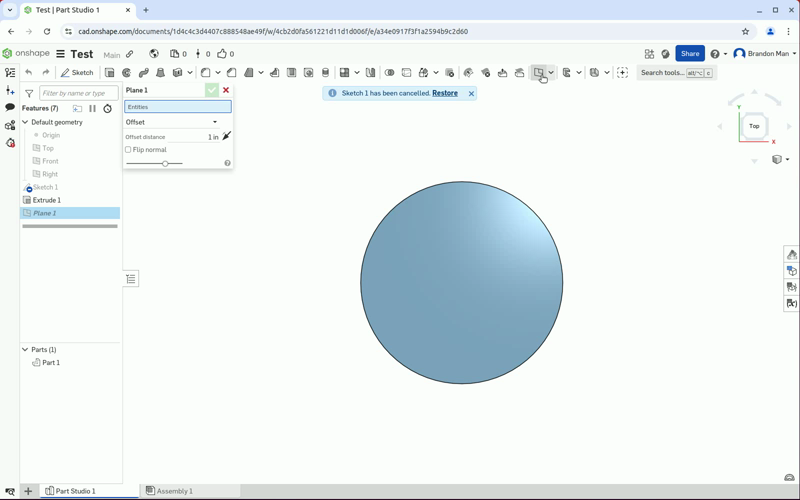
mouse_move(73, 150)
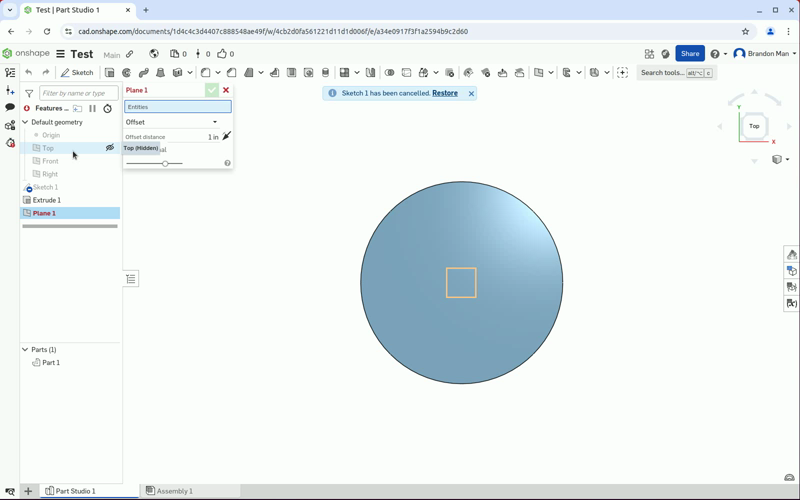
click(73, 150)
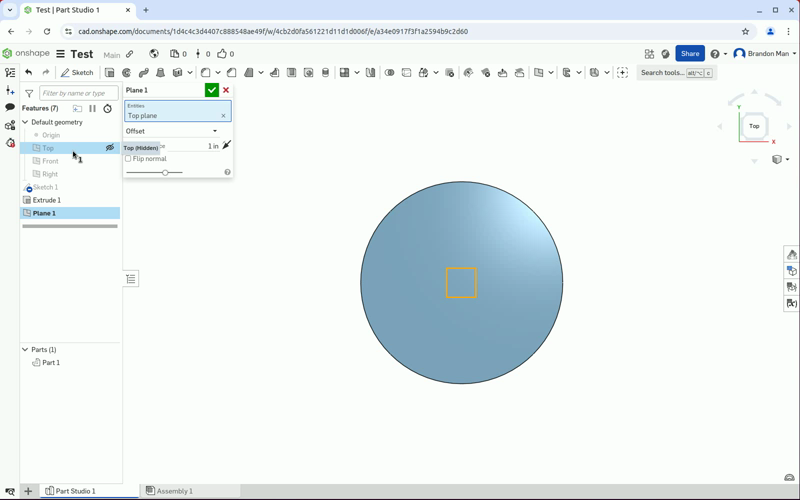
key(tab, 2)
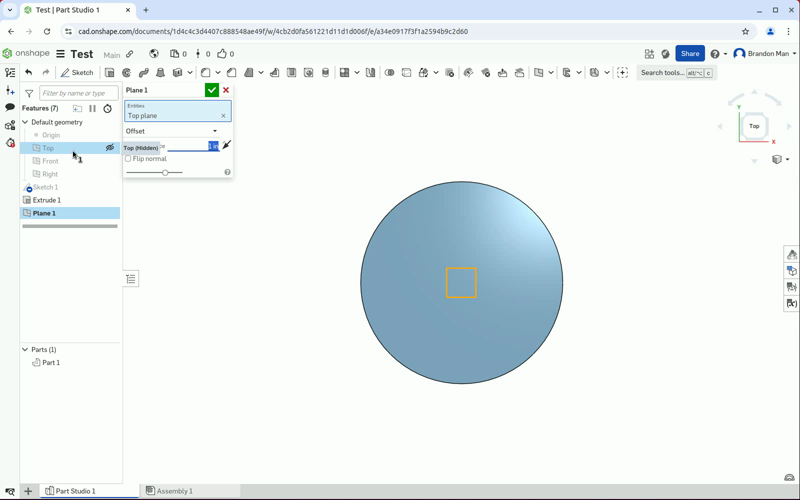
text(3.358)
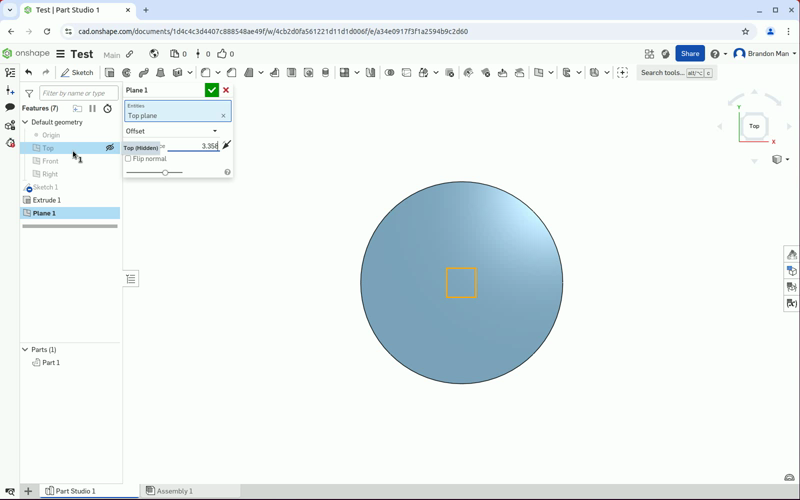
key(enter, 2)
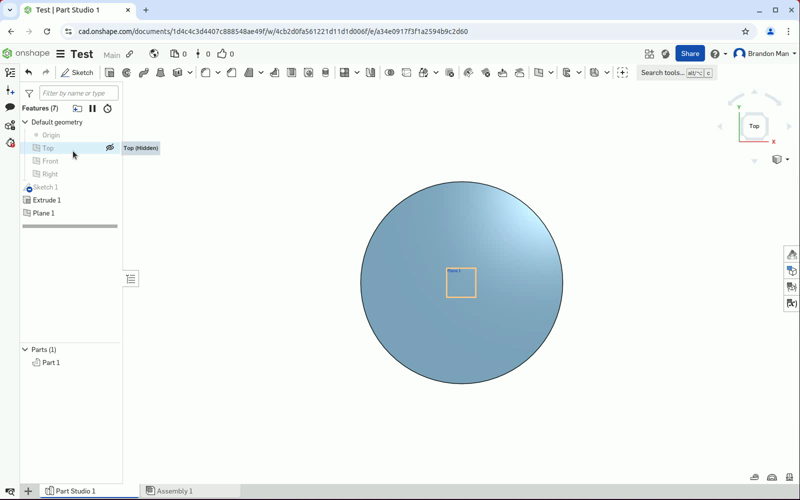
key(shift+s)
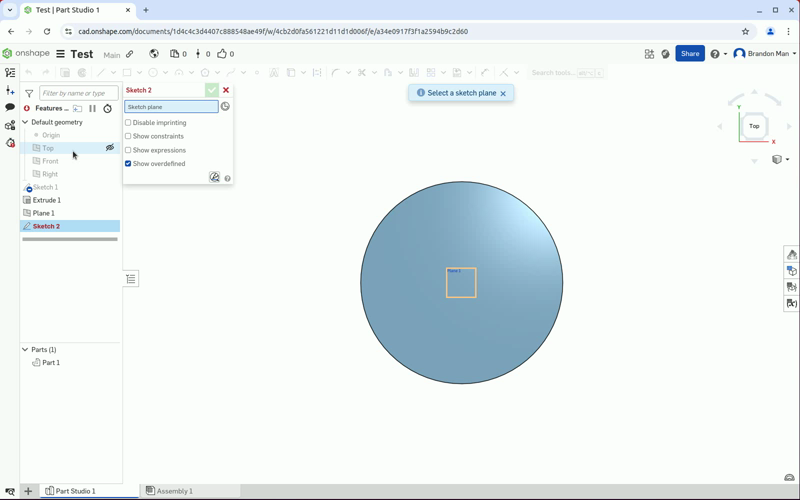
mouse_move(73, 215)
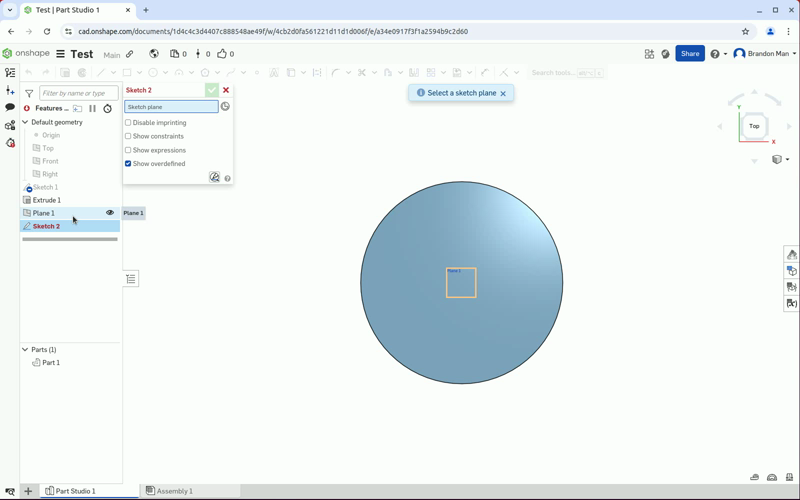
click(73, 215)
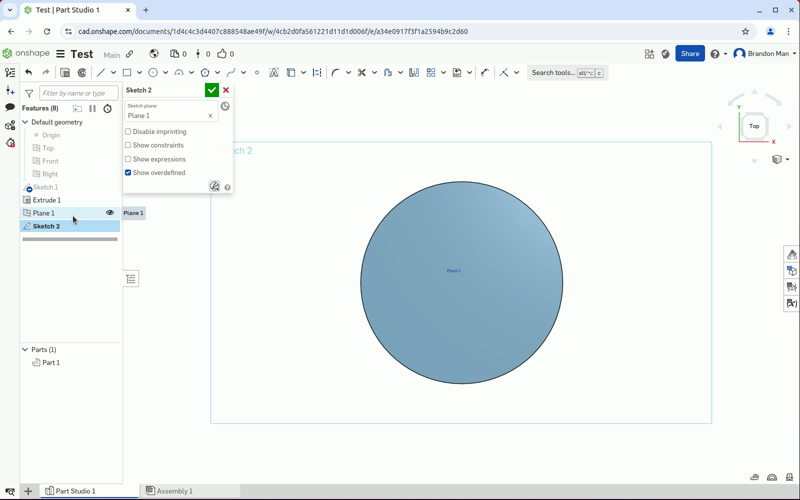
mouse_move(73, 352)
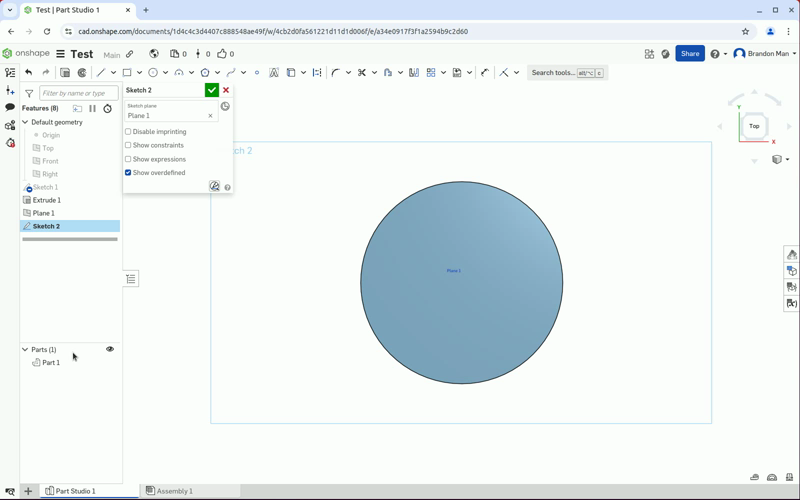
key(y)
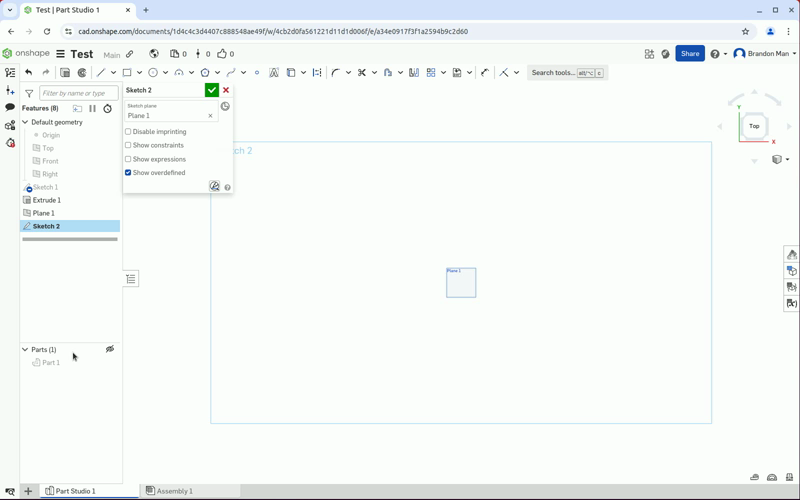
key(l)
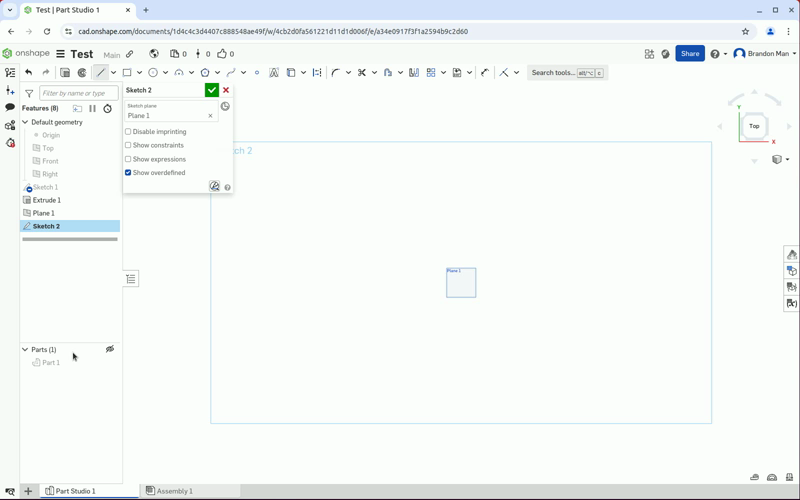
key_down(shift)
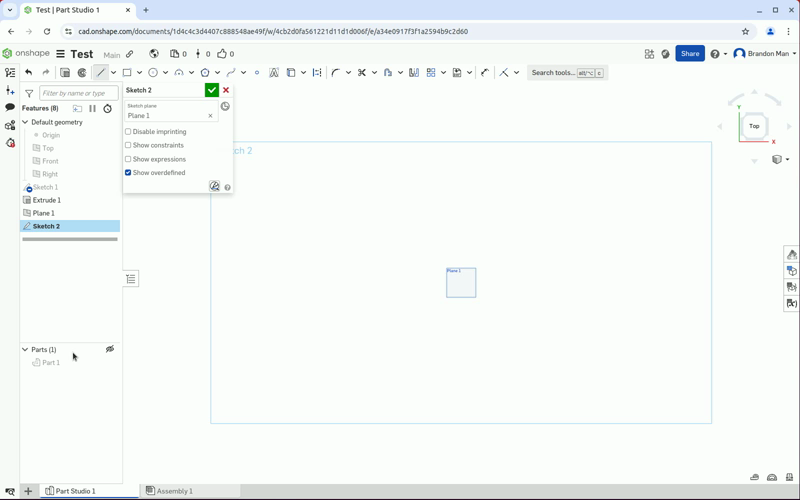
mouse_move(395, 324)
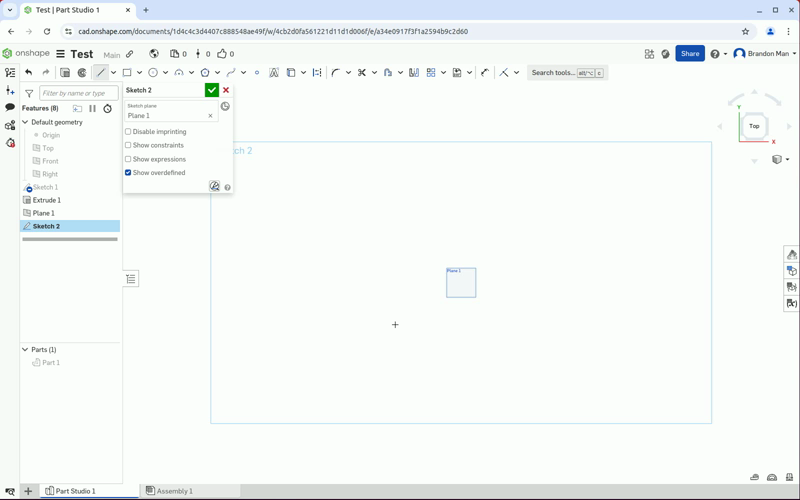
click(395, 324)
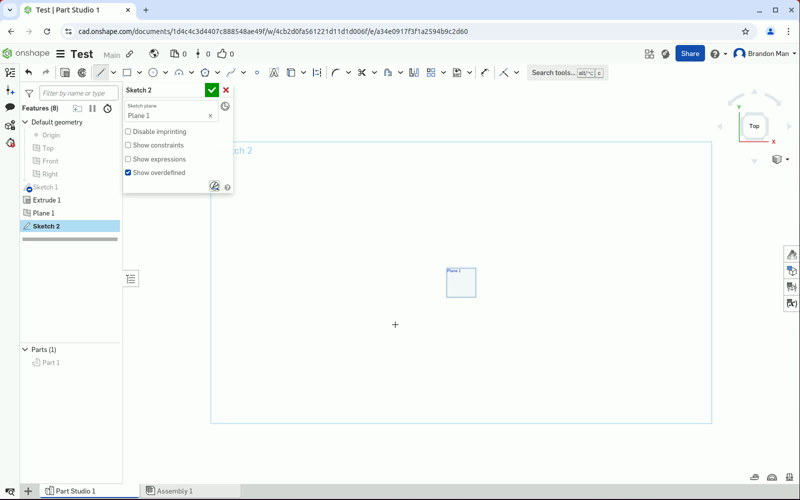
key_up(shift)
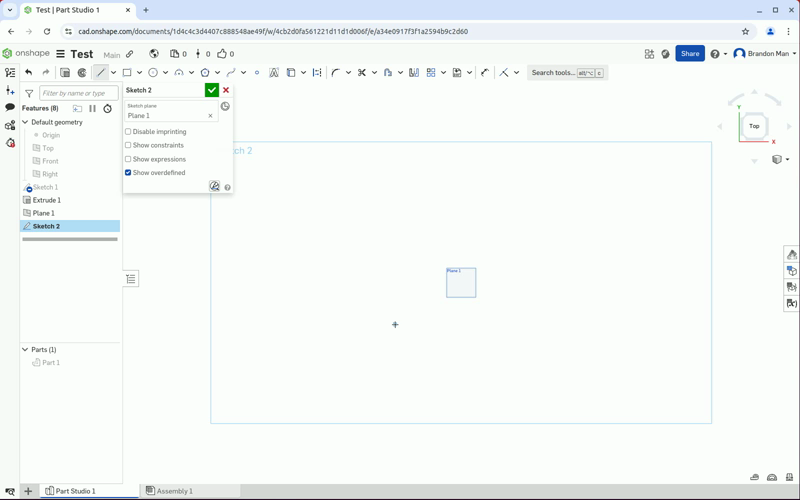
key_down(shift)
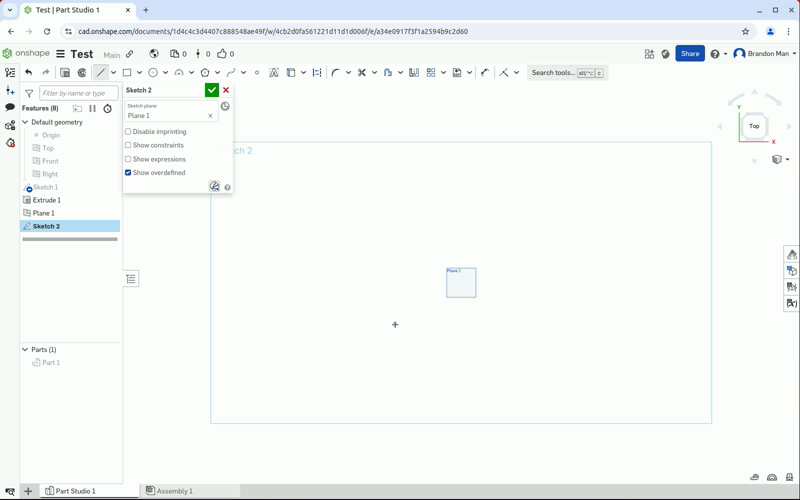
mouse_move(527, 324)
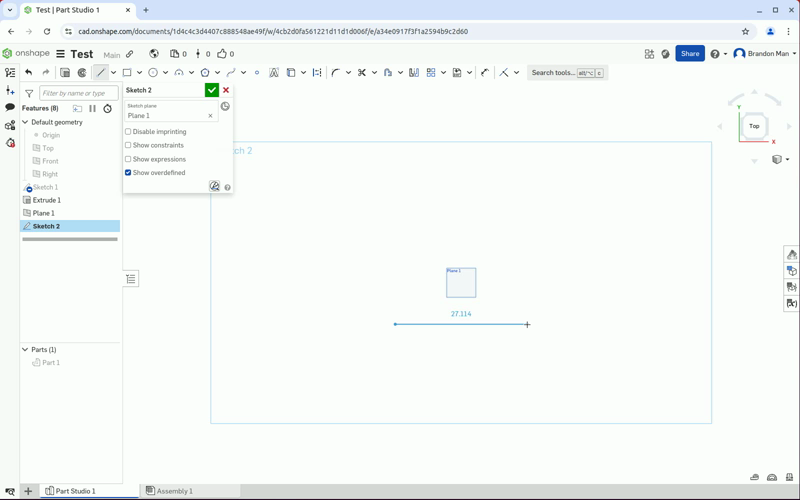
click(527, 324)
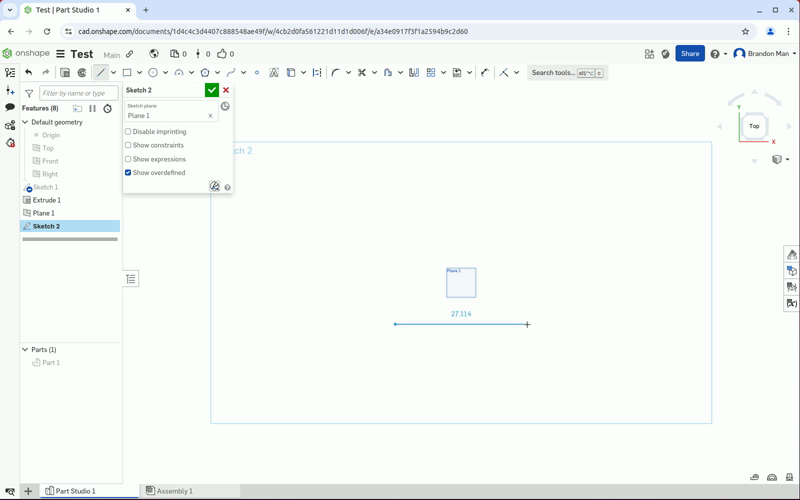
key_up(shift)
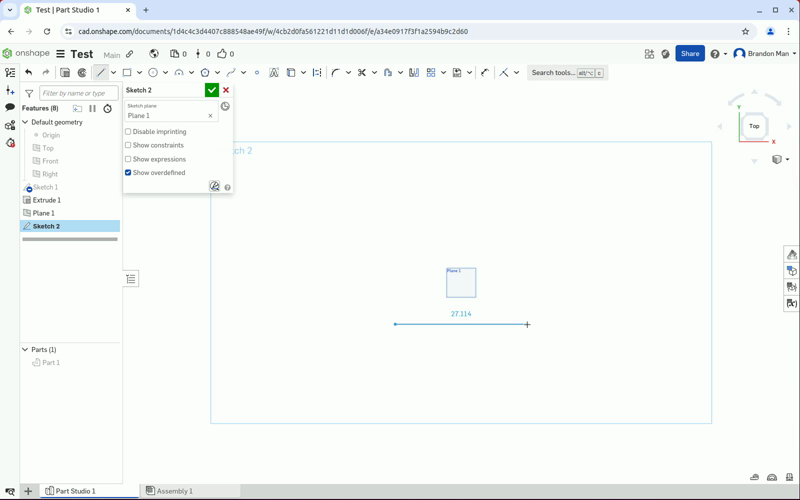
key_down(shift)
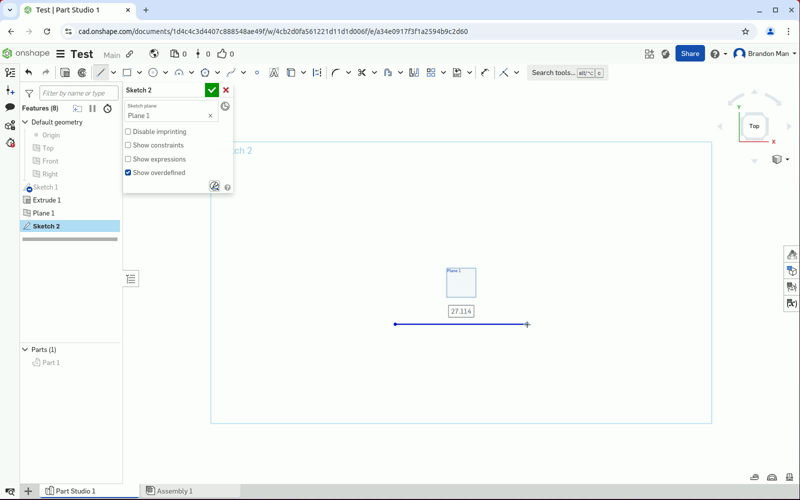
mouse_move(527, 234)
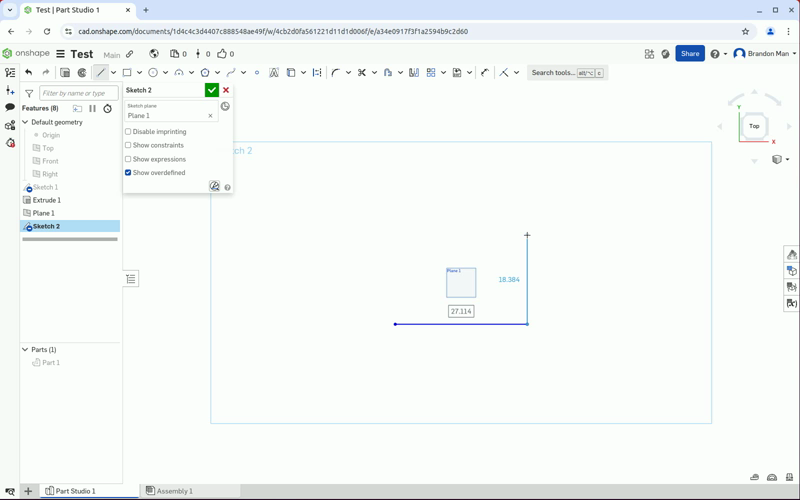
click(527, 234)
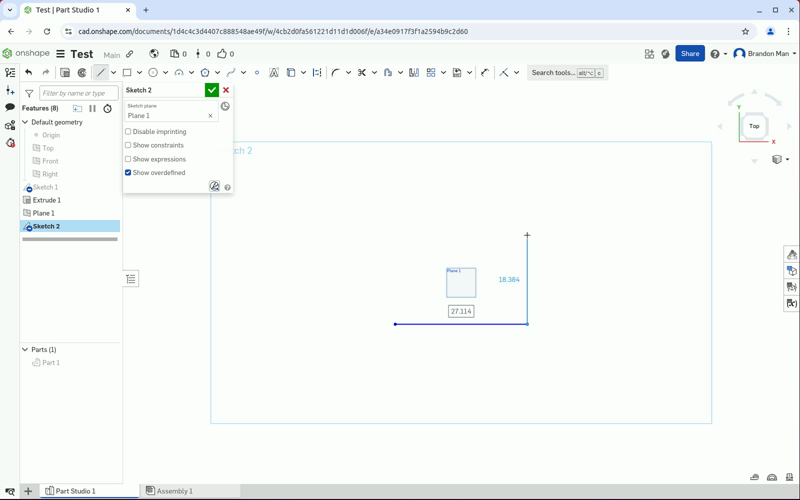
key_up(shift)
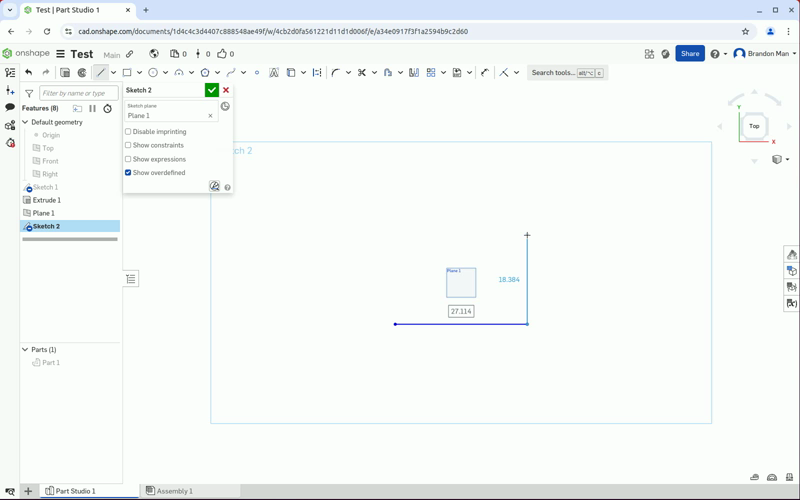
key_down(shift)
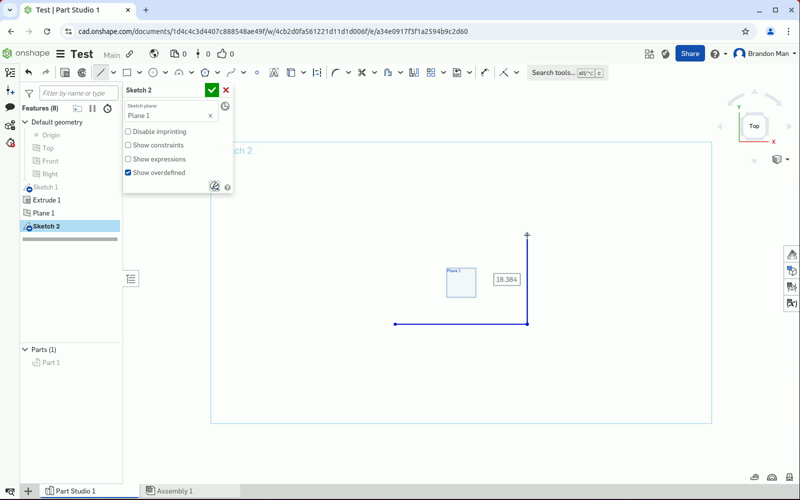
mouse_move(395, 234)
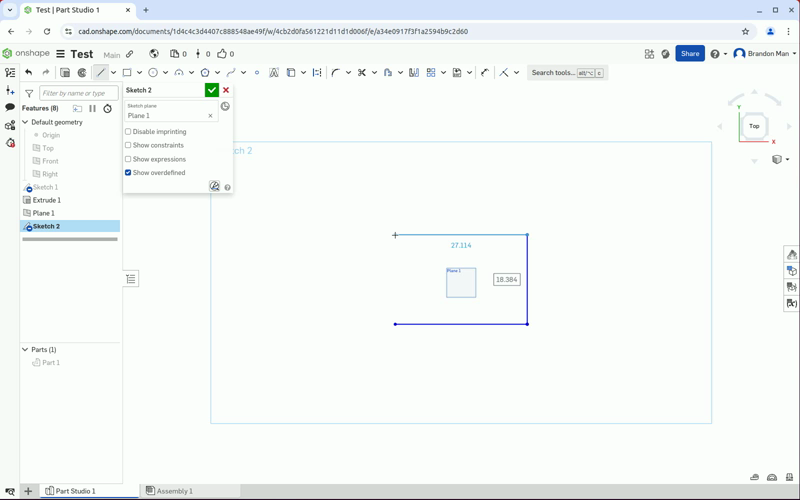
click(395, 234)
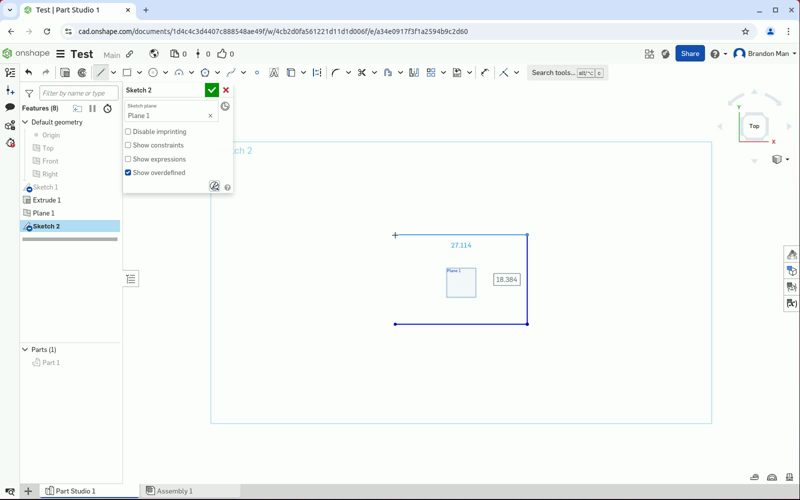
key_up(shift)
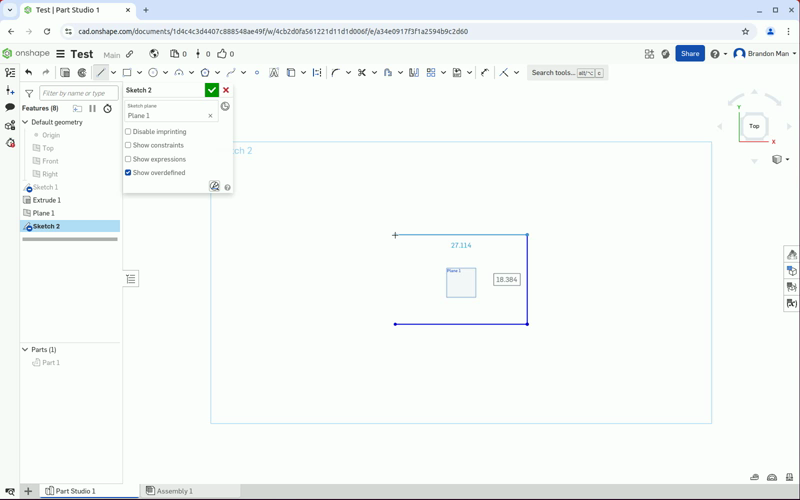
key_down(shift)
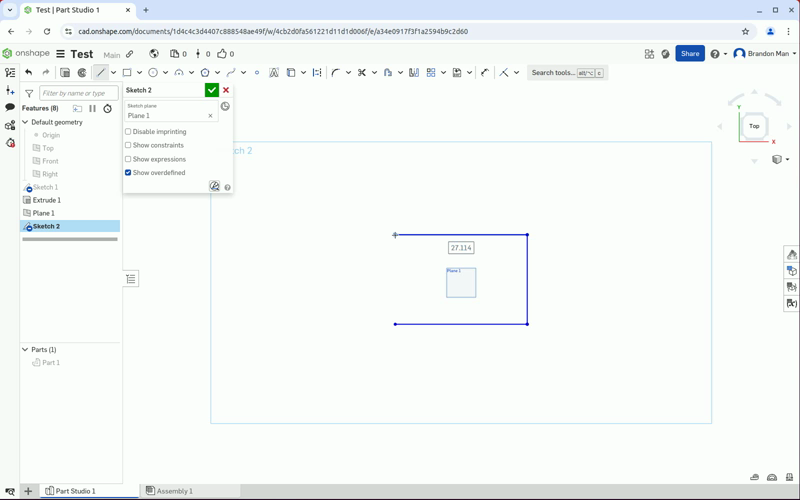
mouse_move(395, 324)
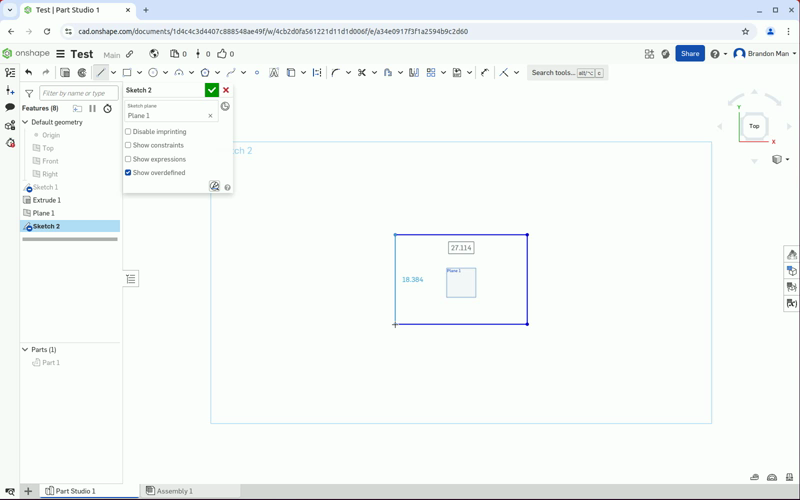
key_up(shift)
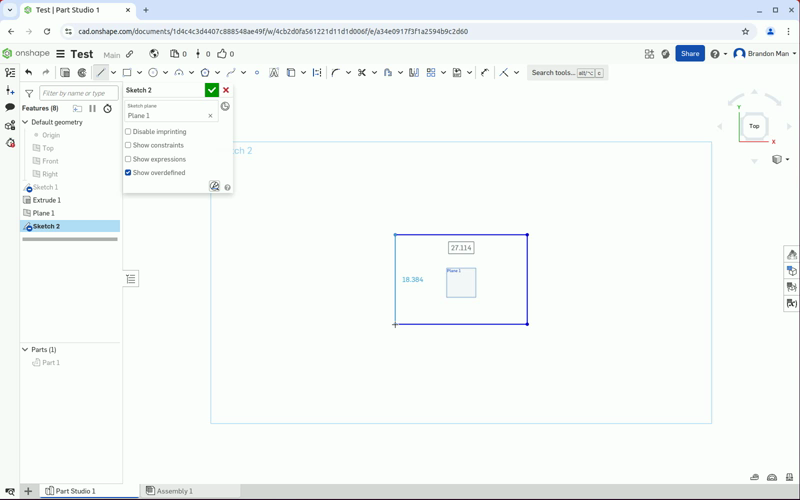
click(395, 324)
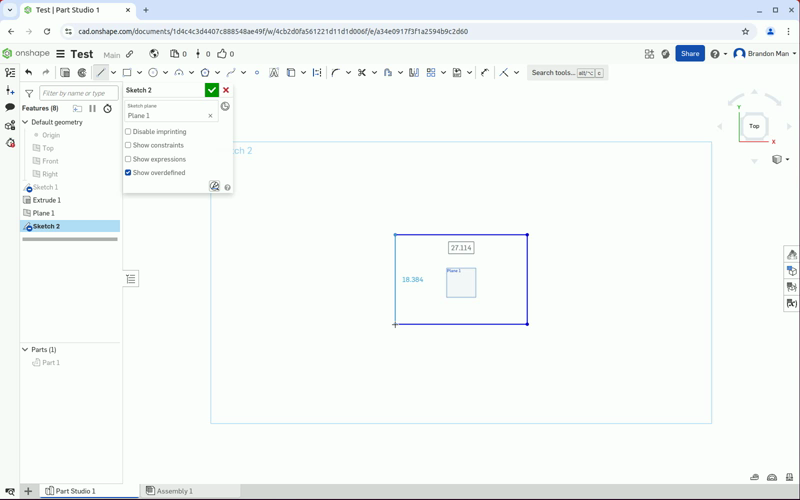
key(esc)
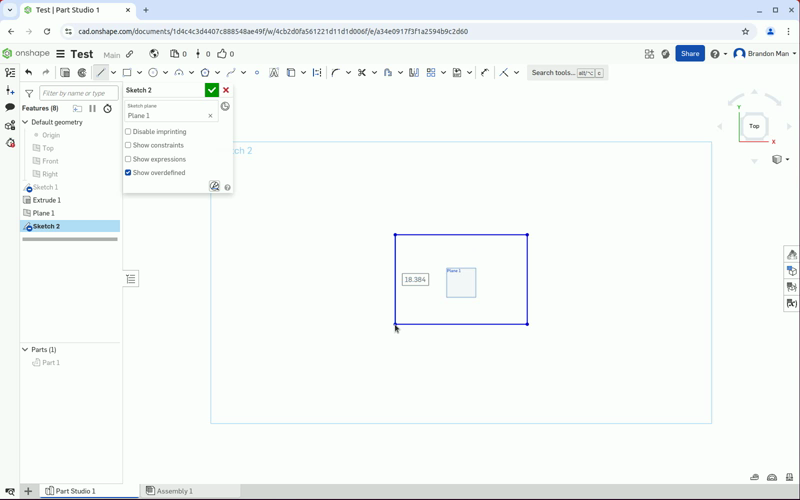
mouse_move(482, 312)
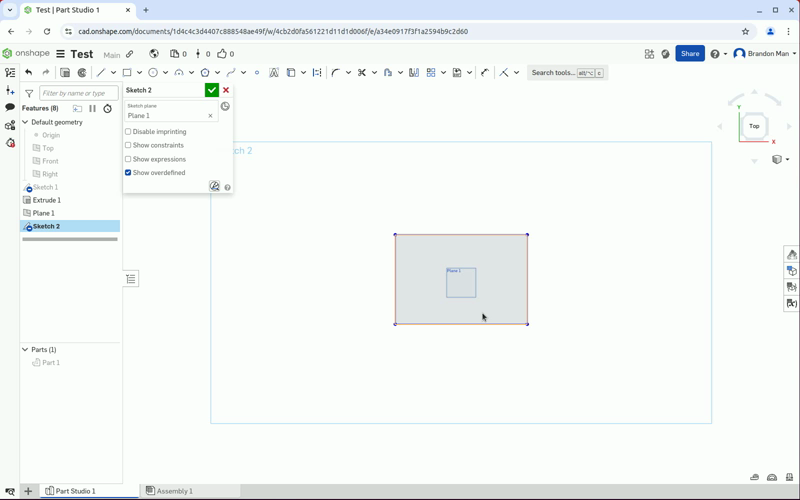
click(482, 312)
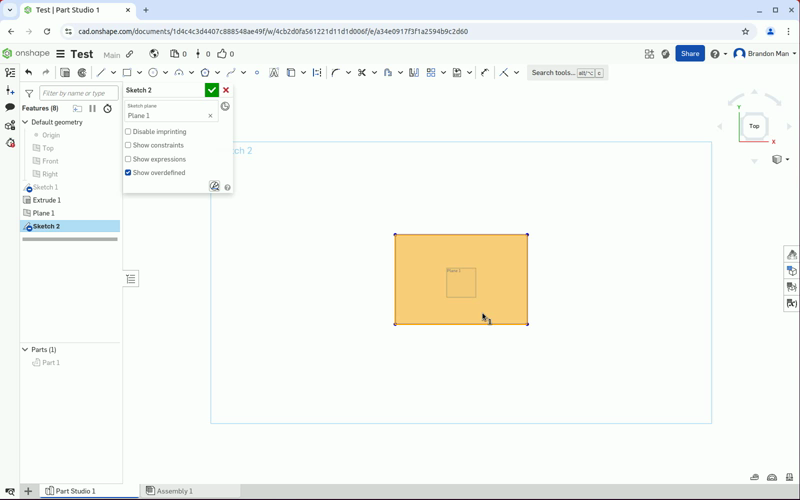
mouse_move(73, 352)
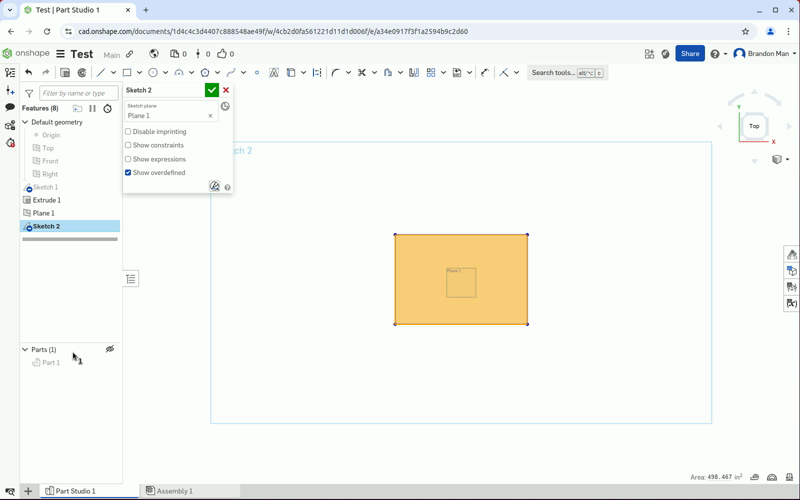
key(shift+y)
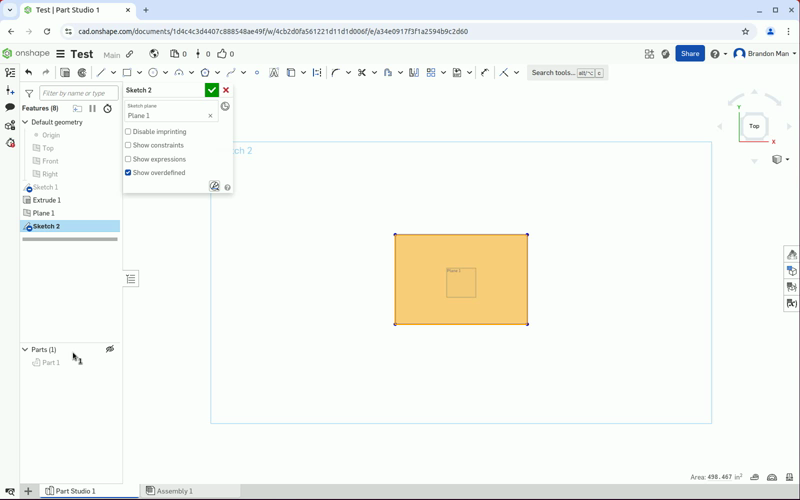
key(shift+e)
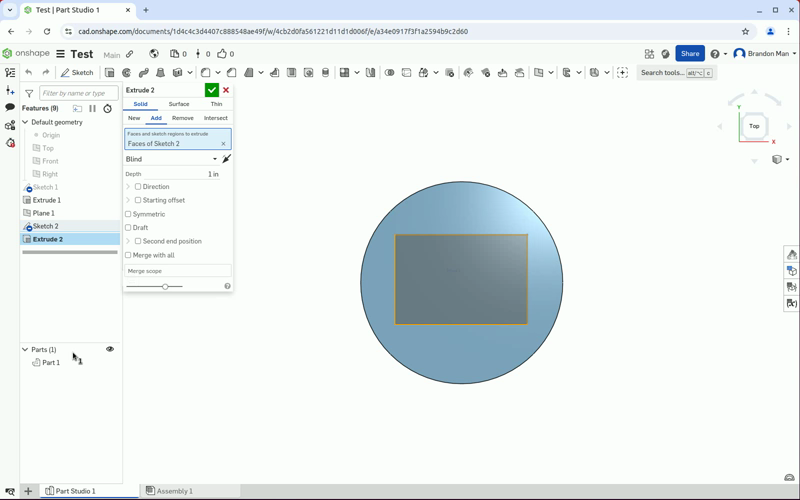
mouse_move(143, 106)
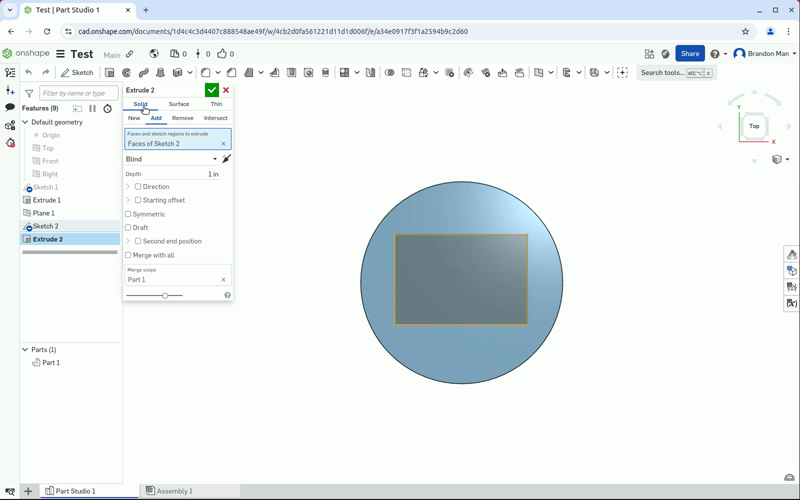
click(143, 106)
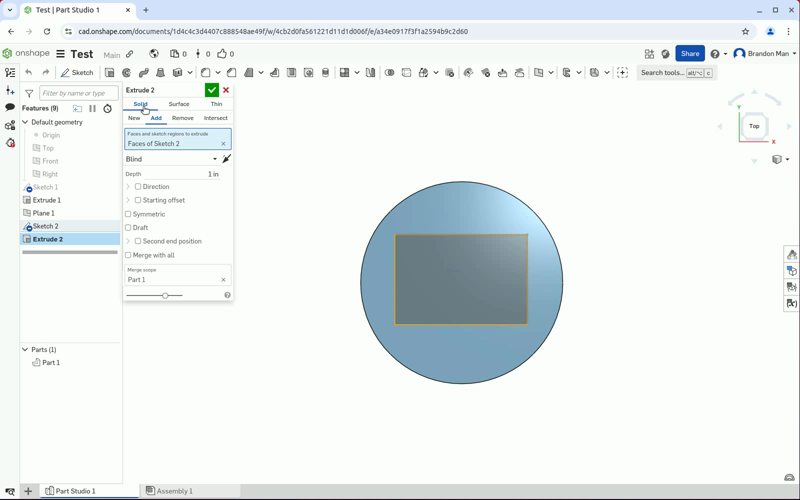
mouse_move(186, 120)
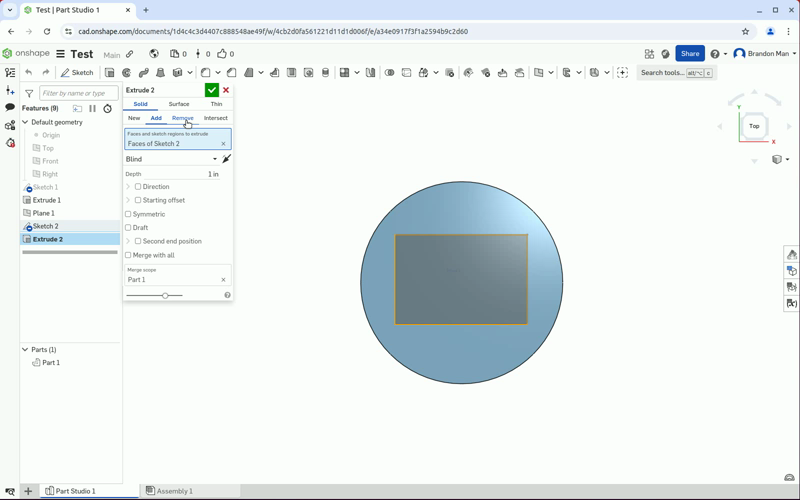
click(186, 120)
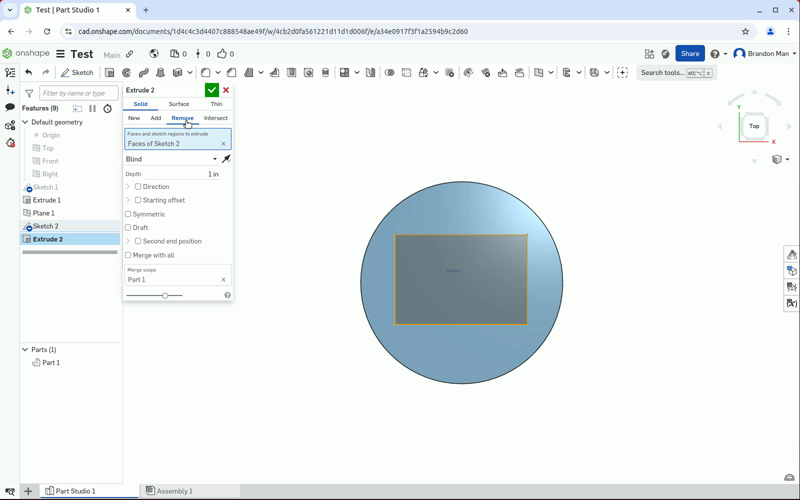
key(tab, 4)
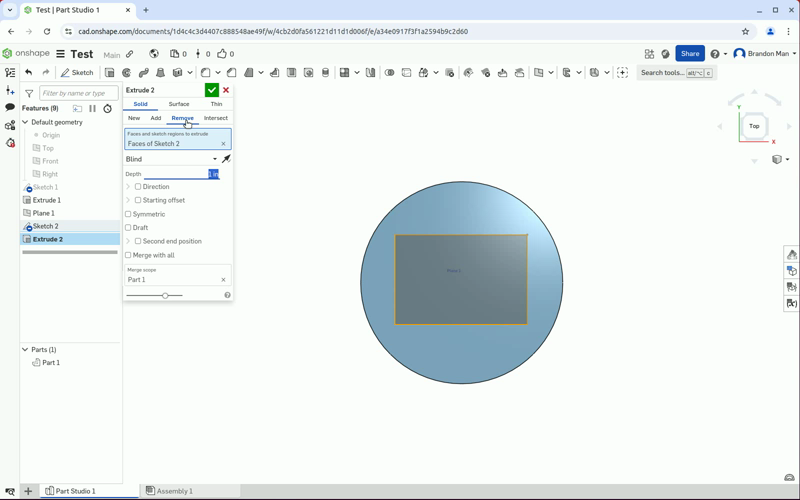
text(3.37)
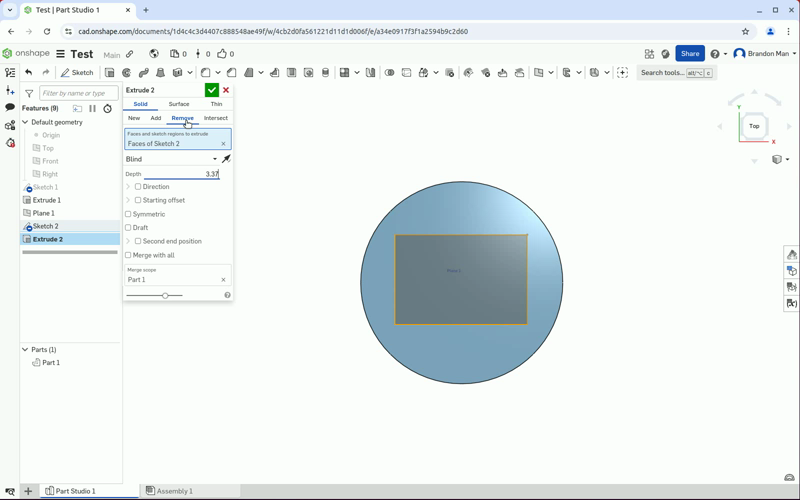
key(tab, 6)
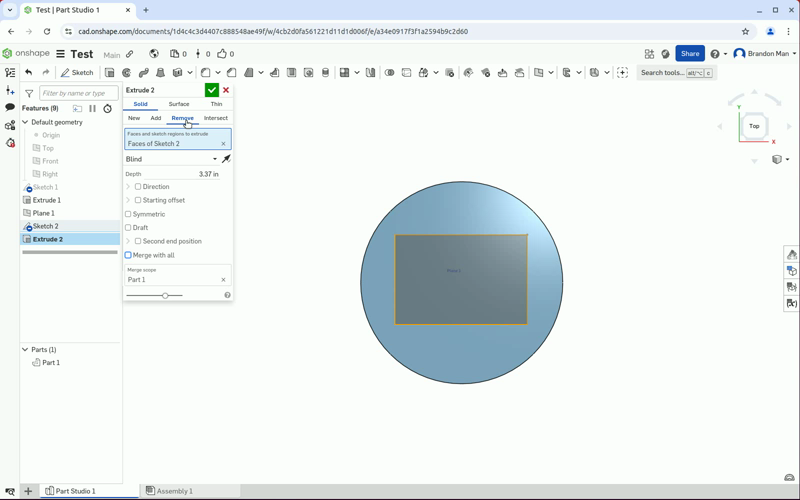
key(space)
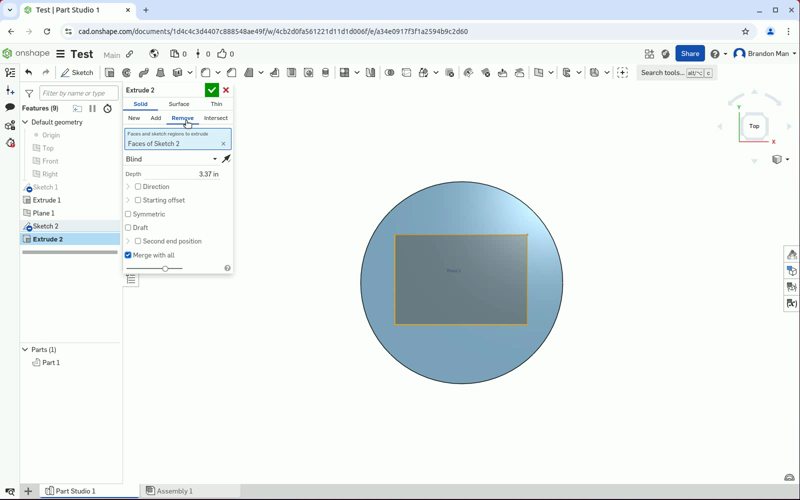
key(enter)
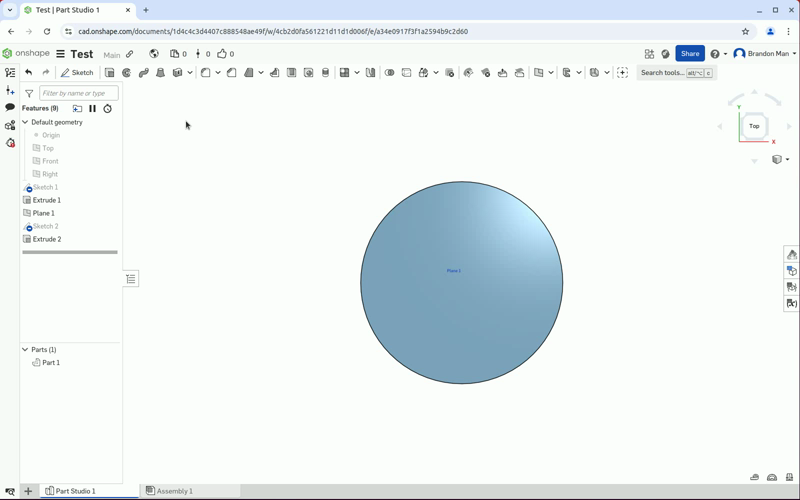
key(shift+h)
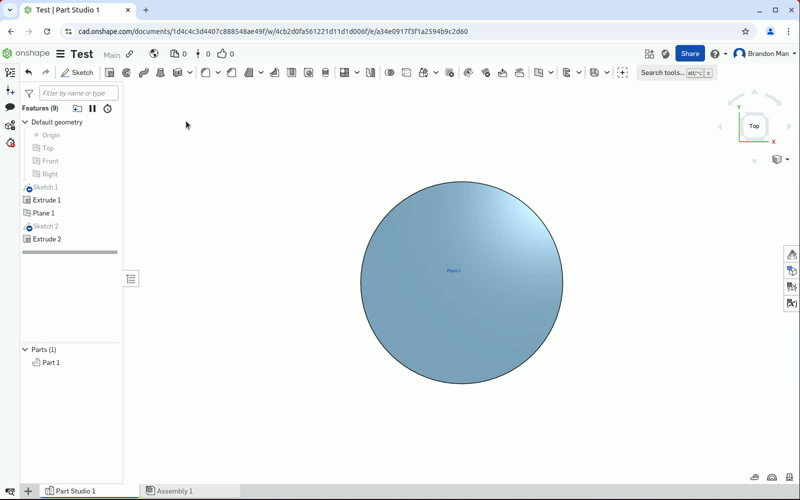
key(shift+h)
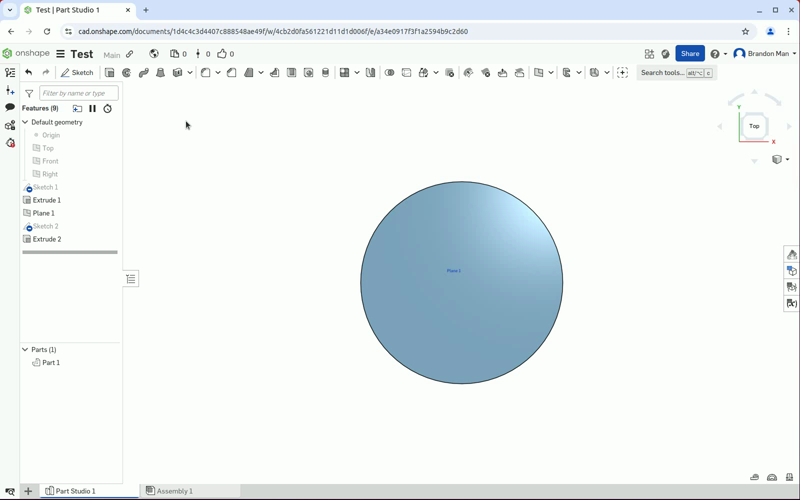
mouse_move(73, 189)
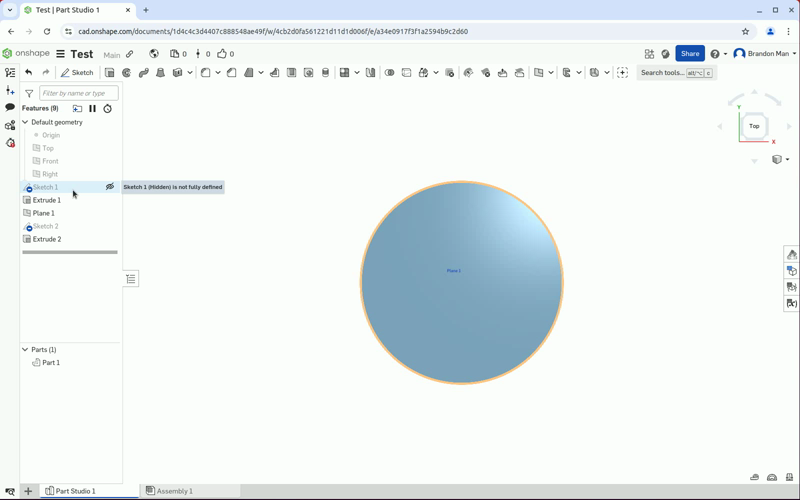
click(73, 189)
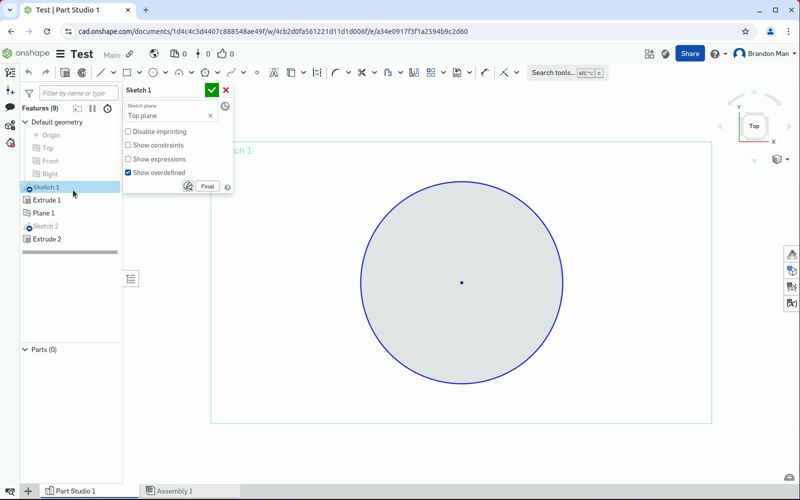
mouse_move(229, 92)
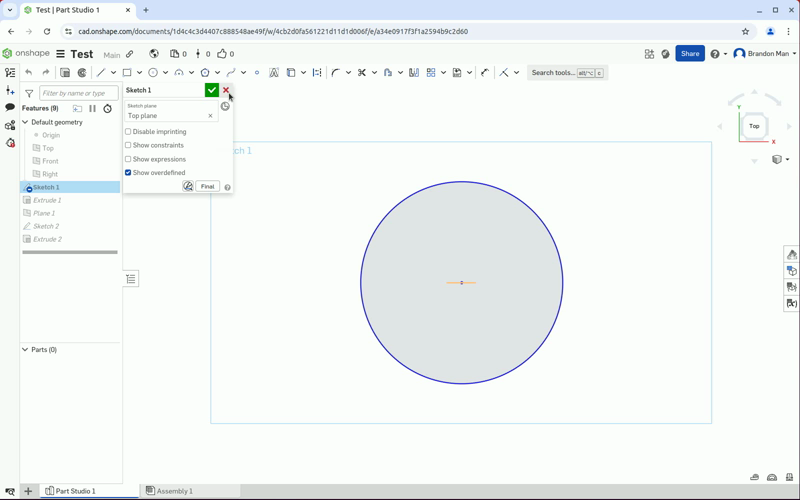
click(229, 92)
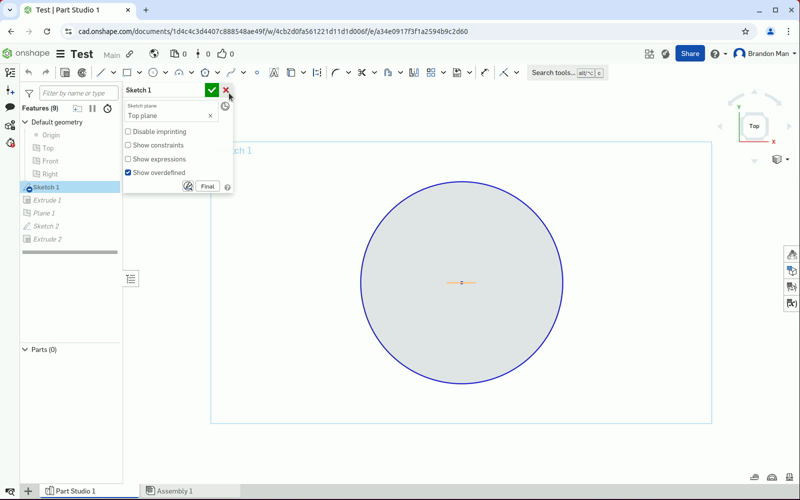
key(shift+s)
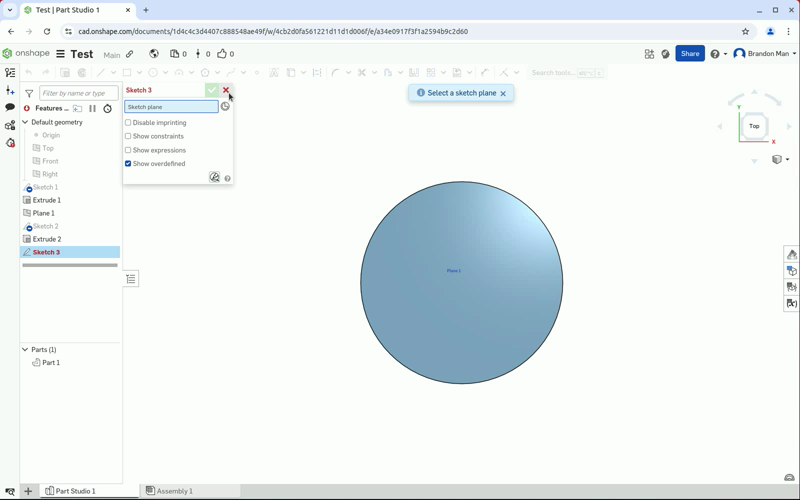
mouse_move(73, 215)
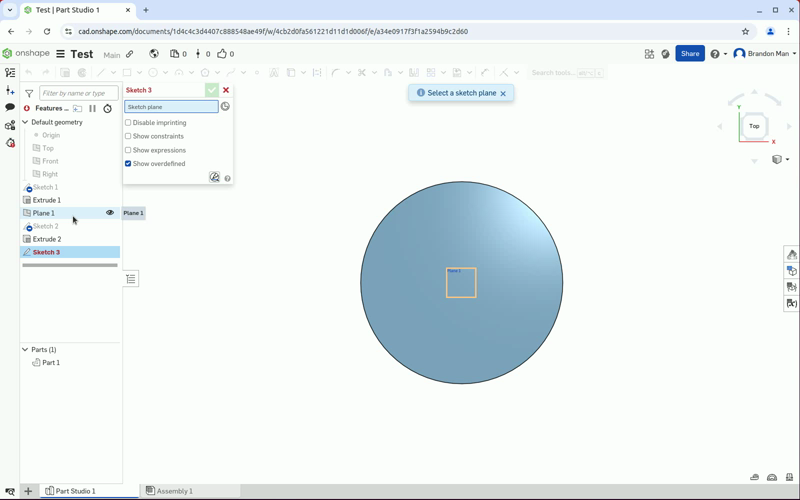
click(73, 215)
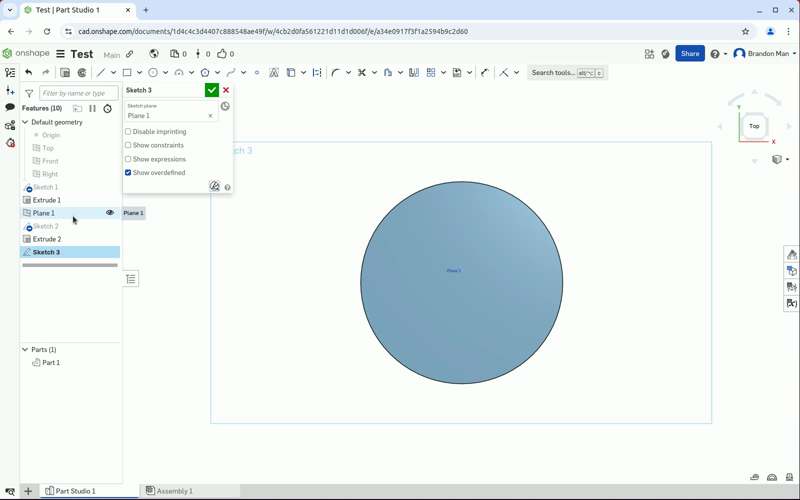
mouse_move(73, 352)
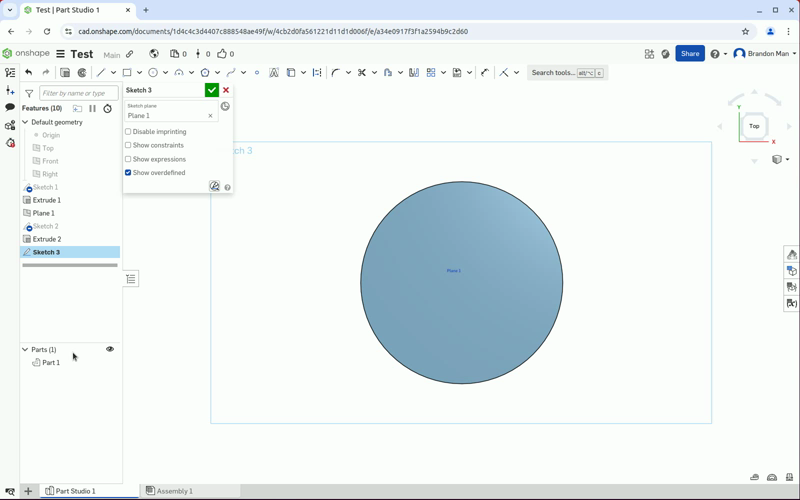
key(y)
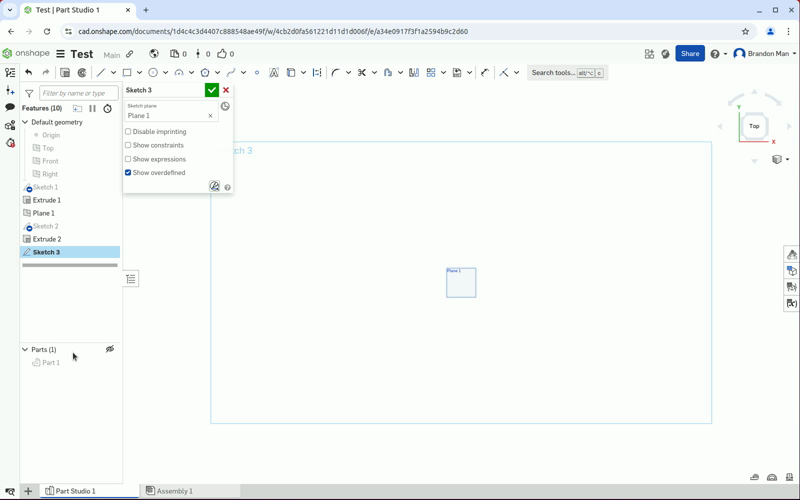
key(a)
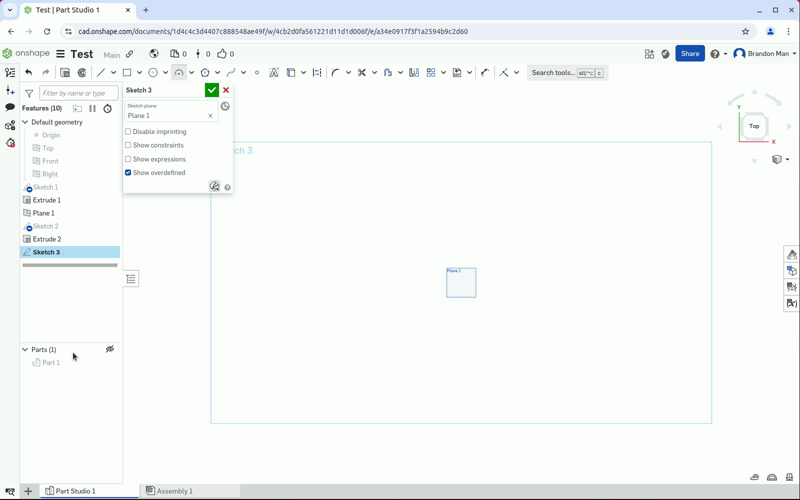
key_down(shift)
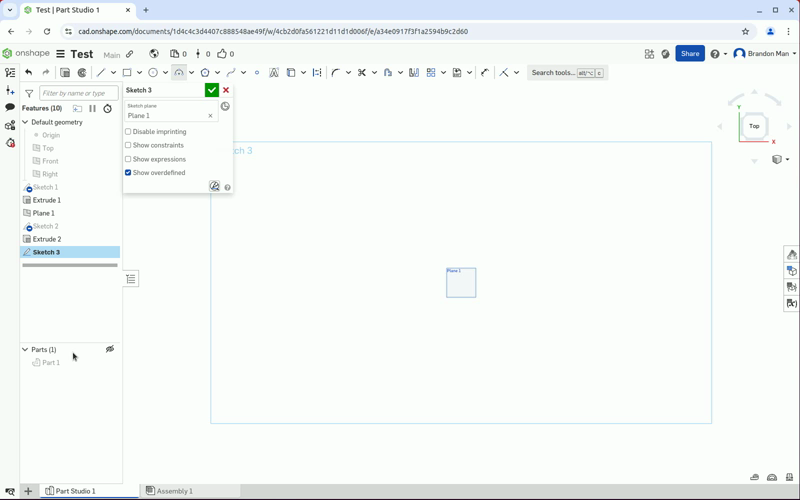
mouse_move(386, 322)
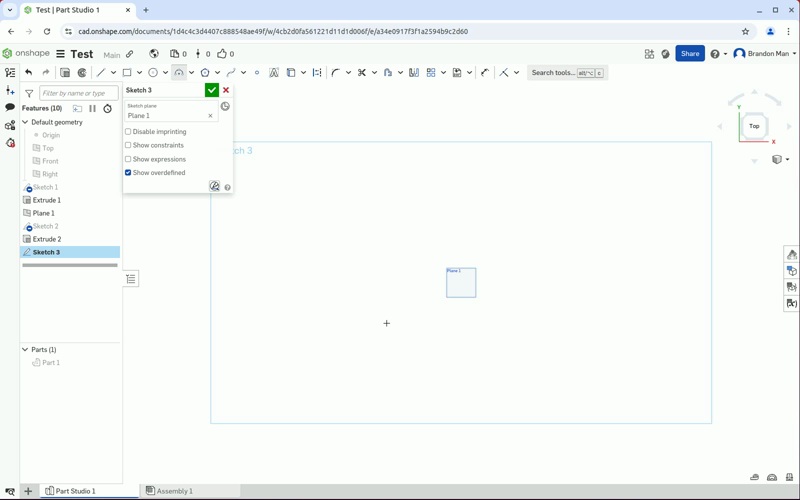
click(386, 322)
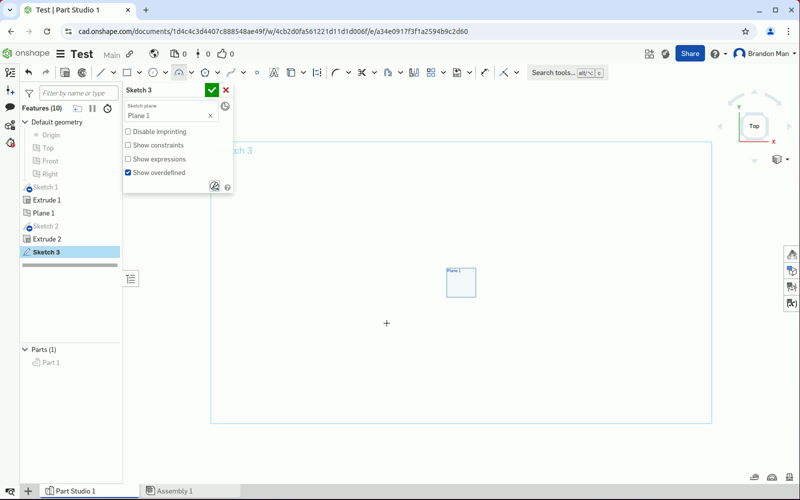
key_up(shift)
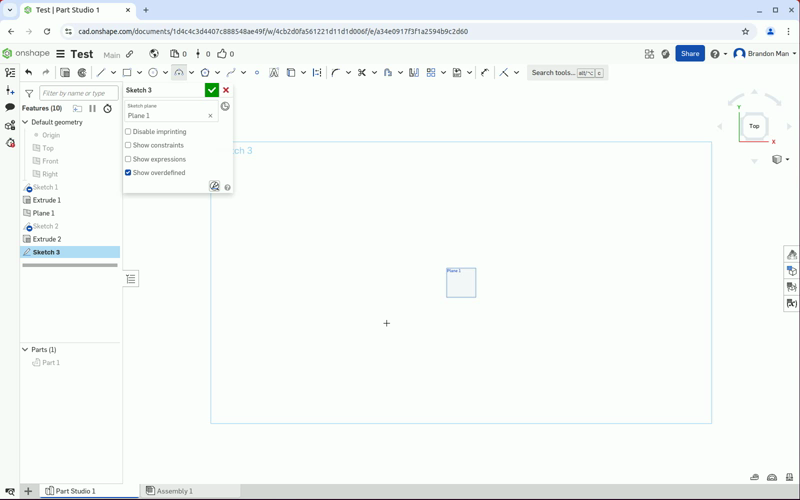
key_down(shift)
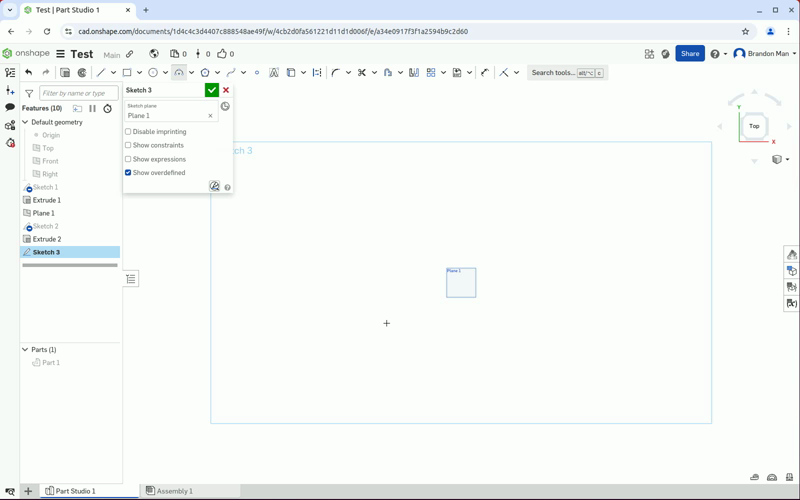
mouse_move(394, 330)
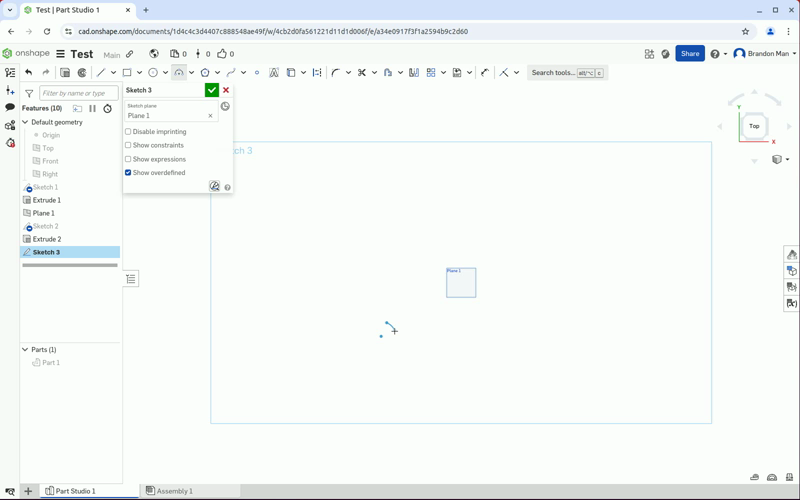
click(394, 330)
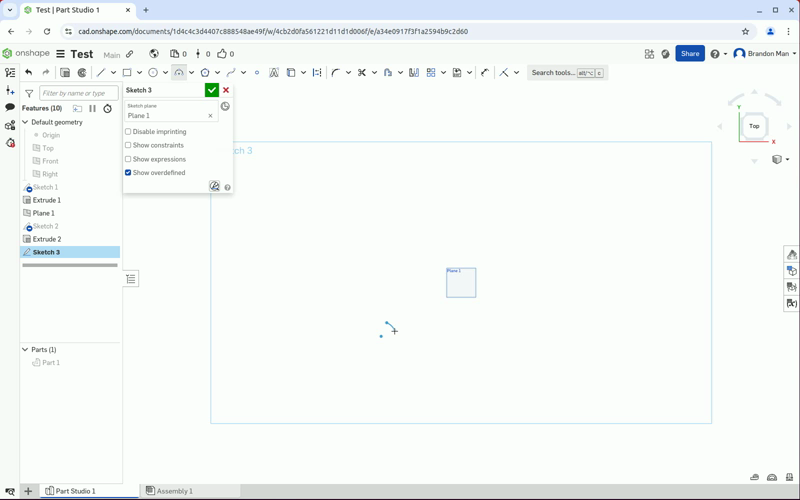
mouse_move(389, 328)
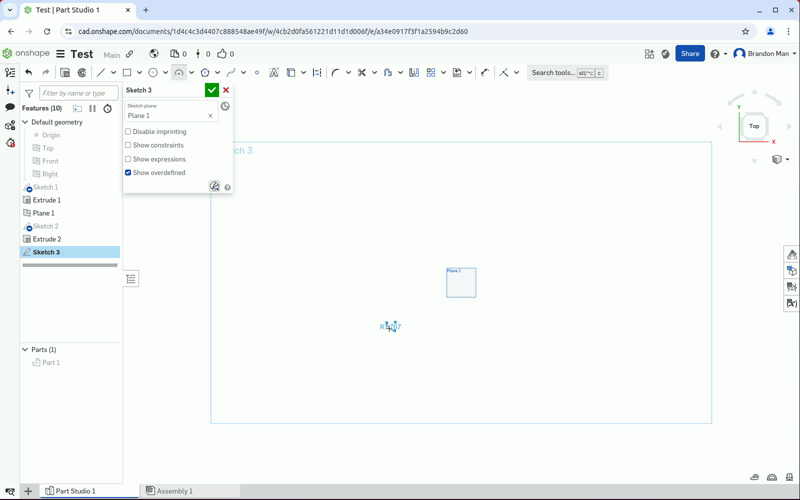
click(389, 328)
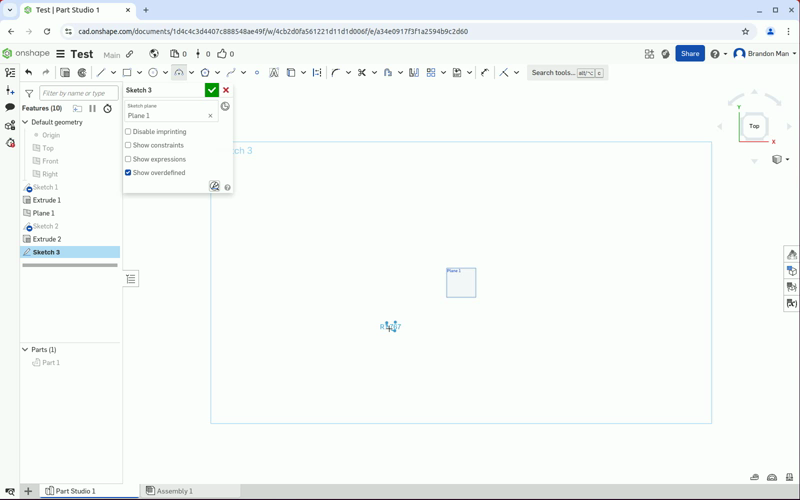
key_up(shift)
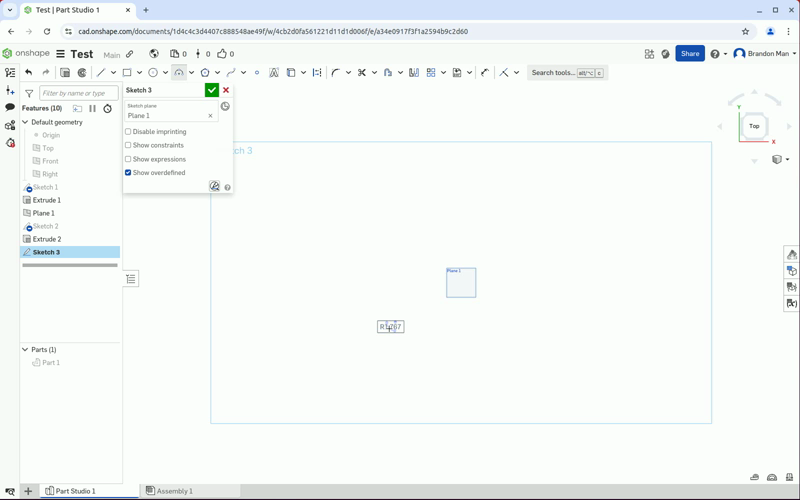
key(esc)
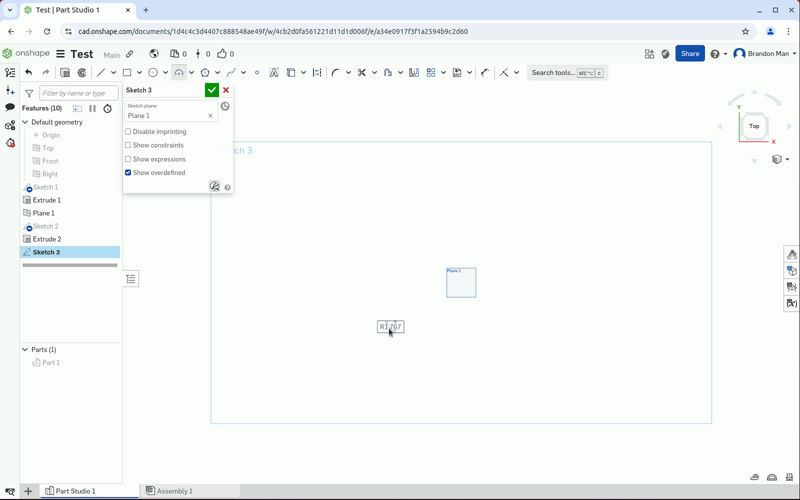
key(l)
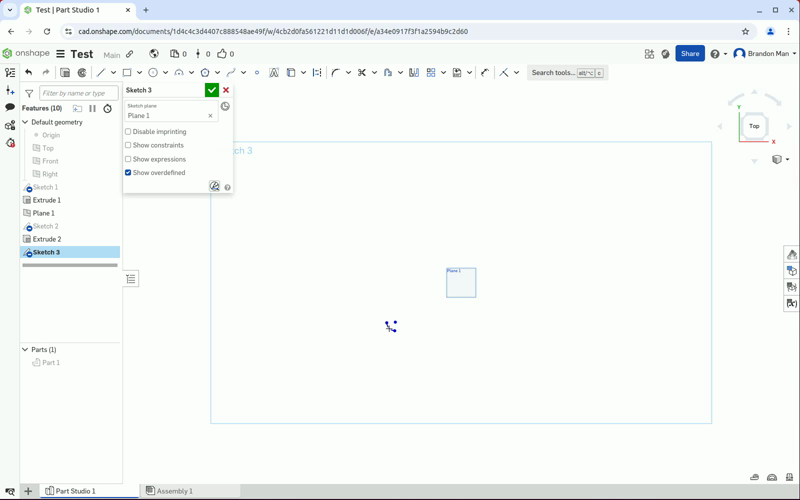
mouse_move(394, 330)
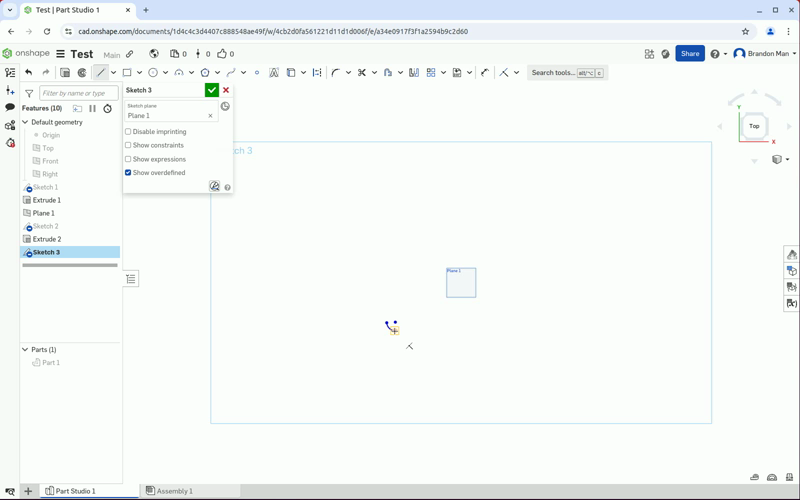
click(394, 330)
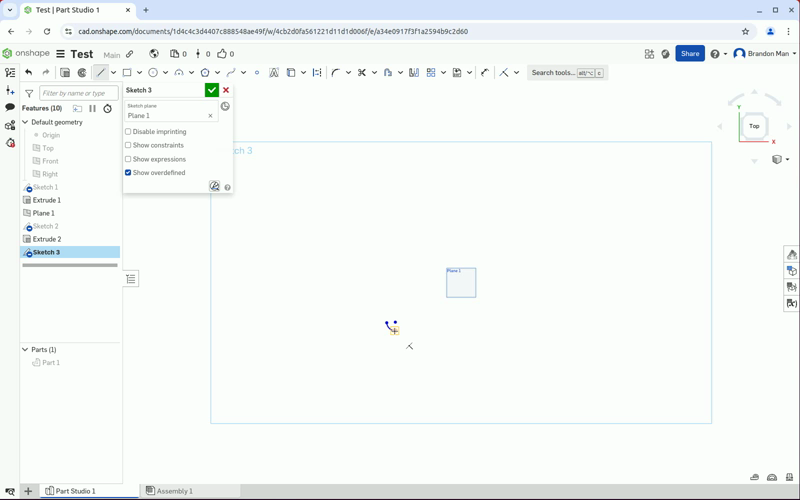
key_down(shift)
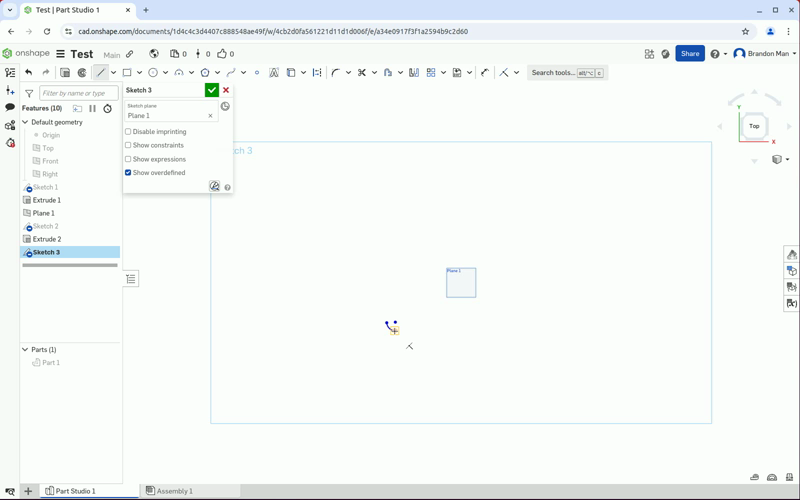
mouse_move(527, 330)
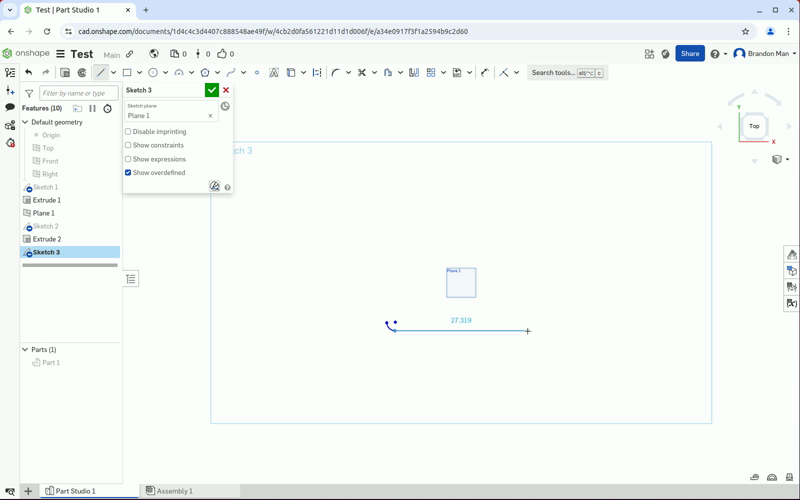
click(527, 330)
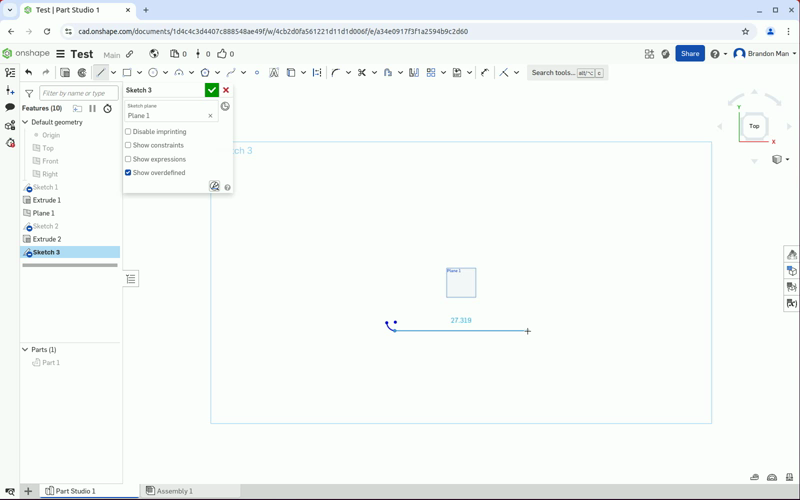
key_up(shift)
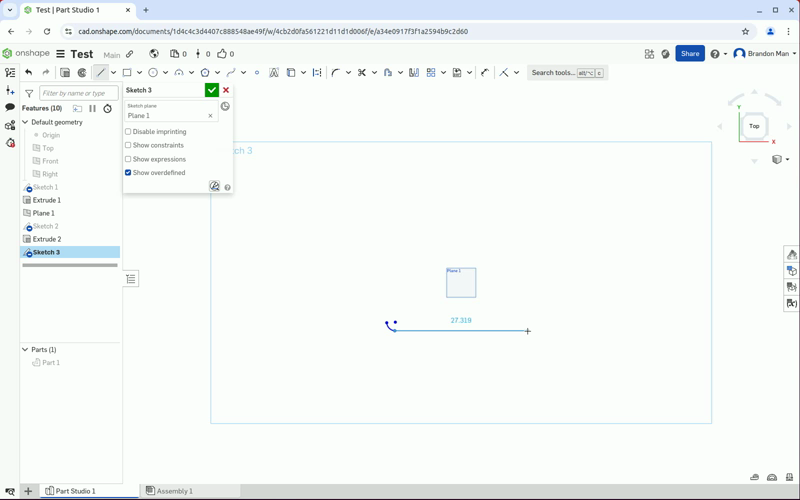
key(esc)
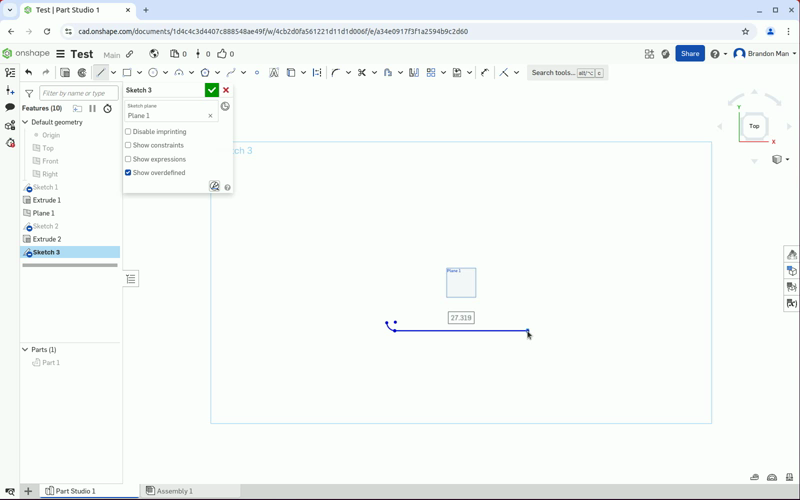
key(a)
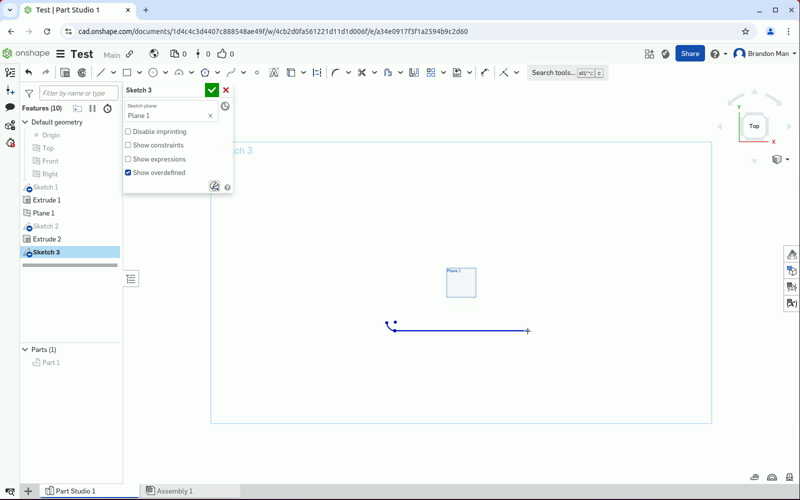
mouse_move(527, 330)
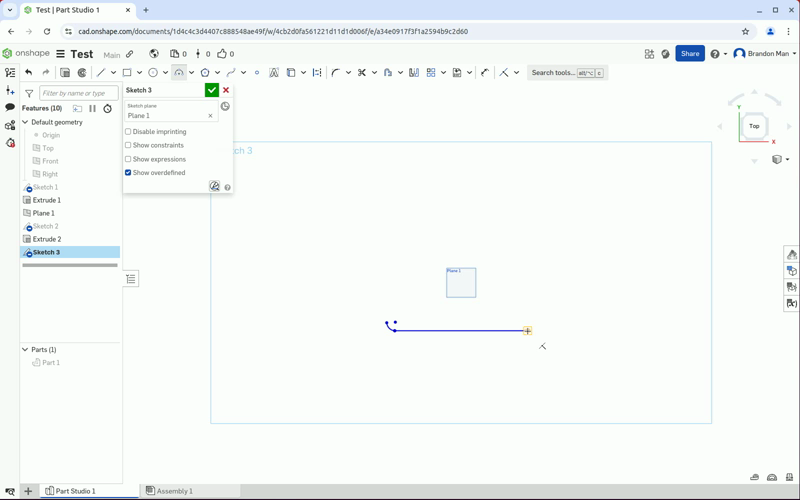
click(527, 330)
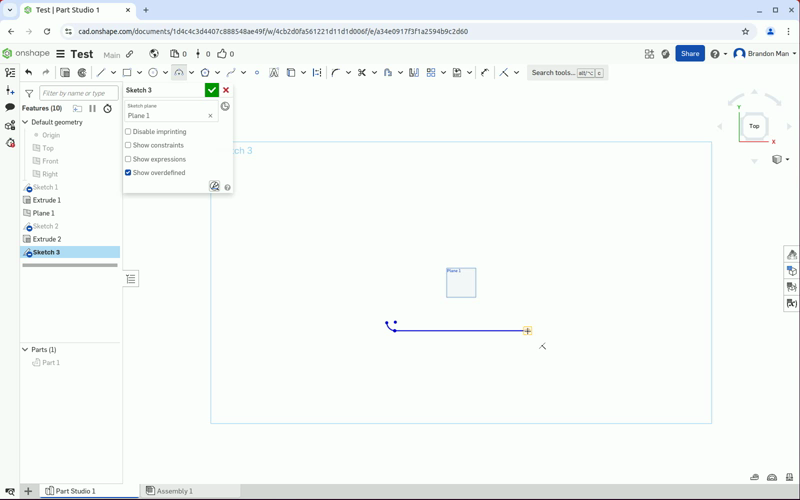
key_down(shift)
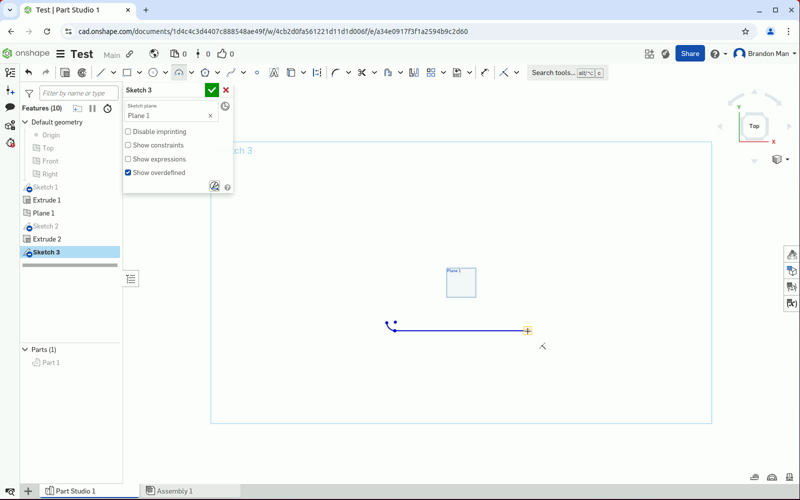
mouse_move(535, 322)
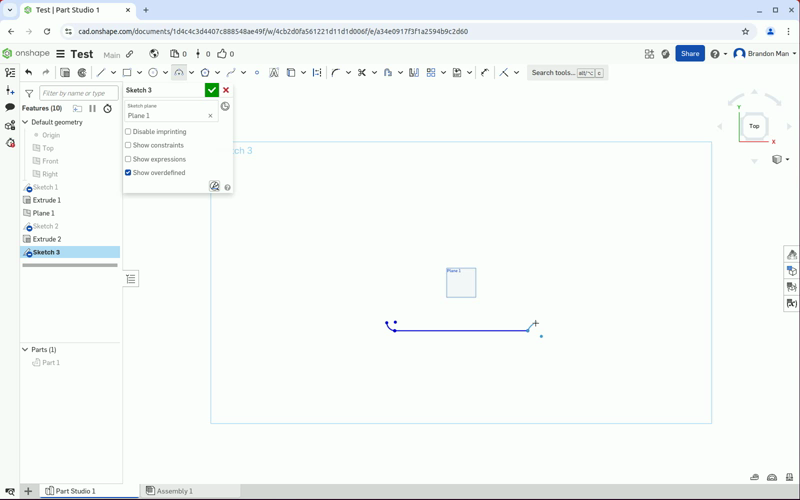
click(535, 322)
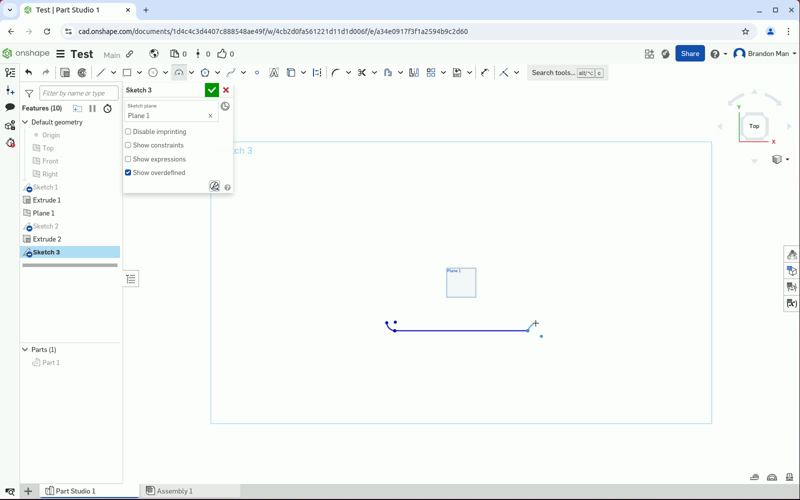
mouse_move(533, 328)
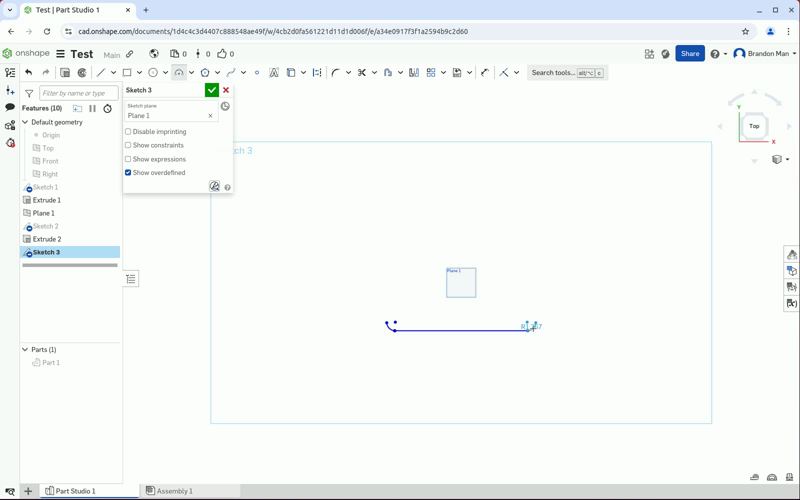
click(533, 328)
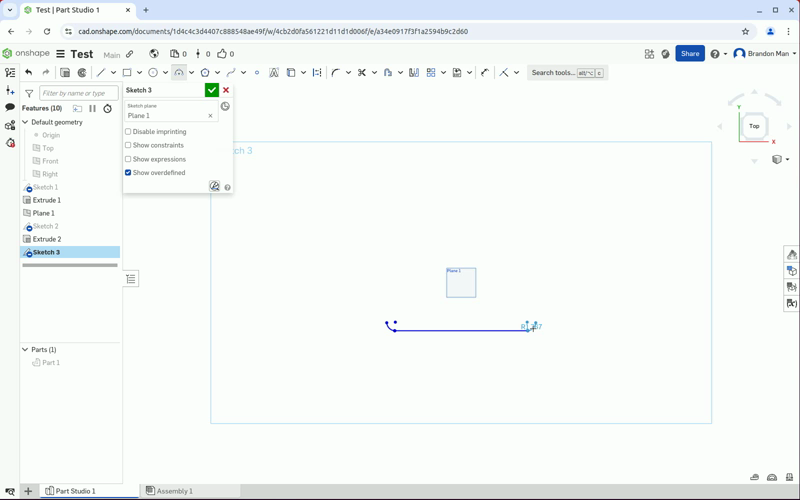
key_up(shift)
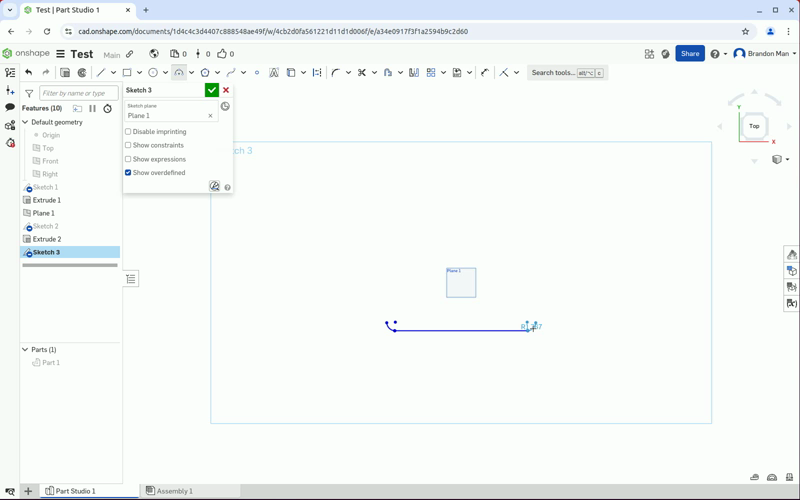
key(esc)
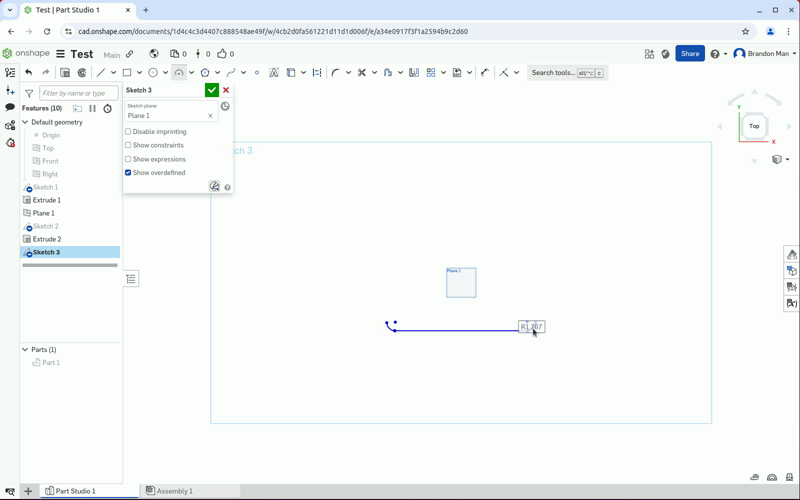
key(l)
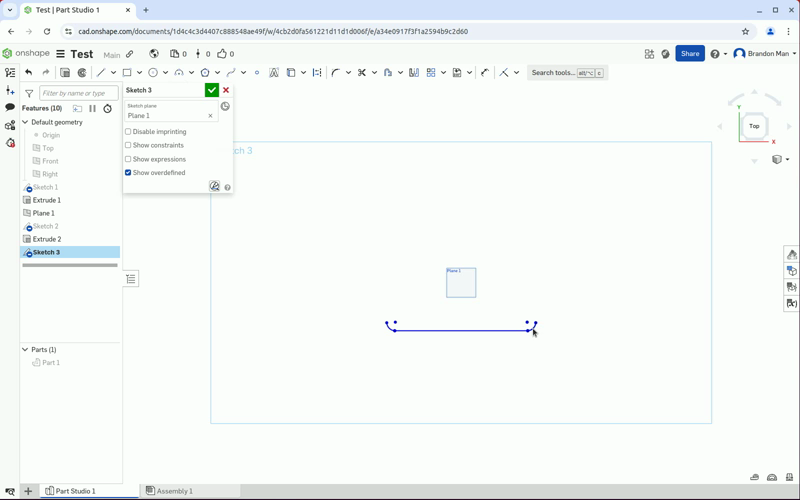
mouse_move(535, 322)
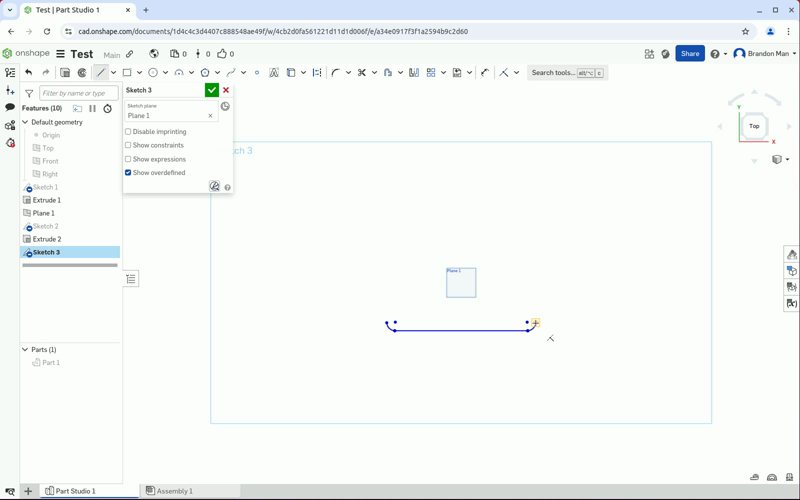
click(535, 322)
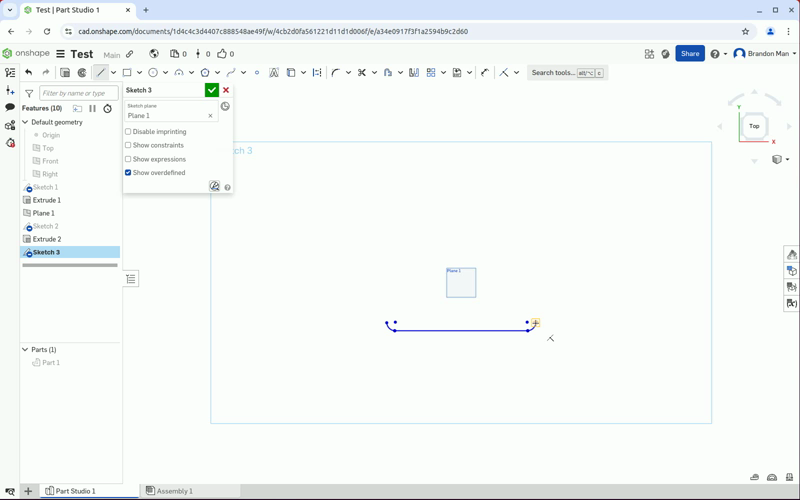
key_down(shift)
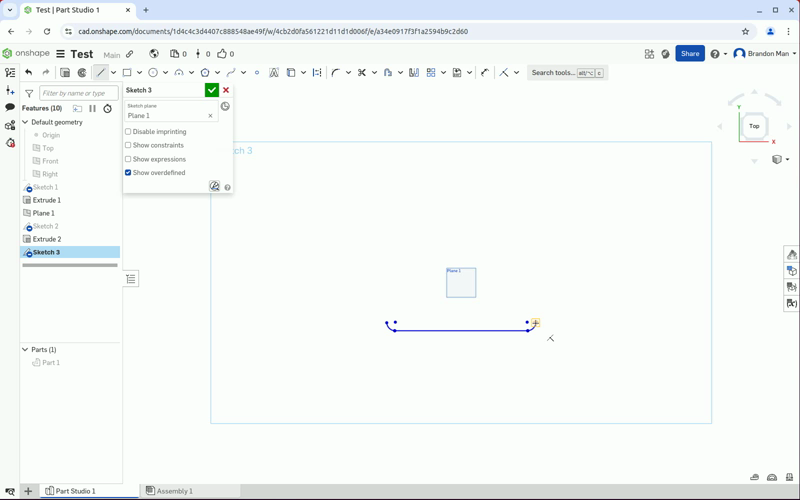
mouse_move(535, 233)
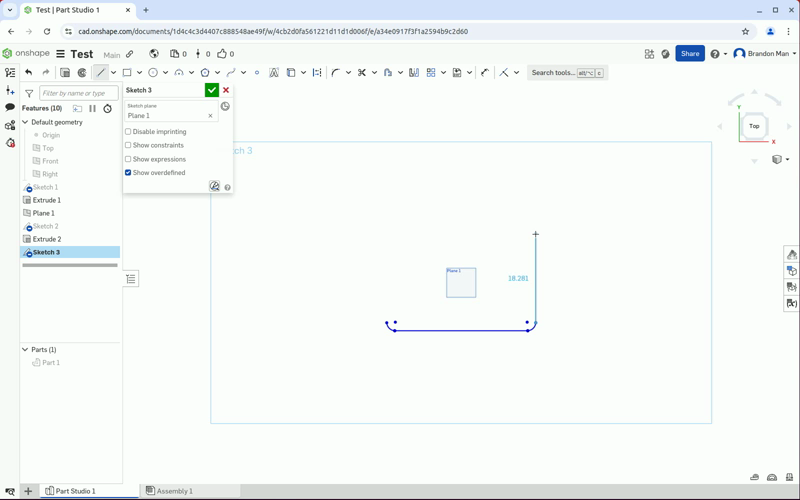
click(535, 233)
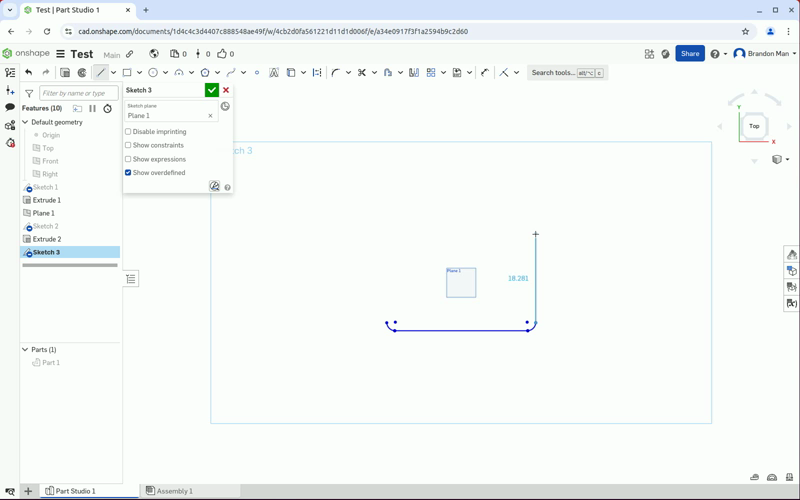
key_up(shift)
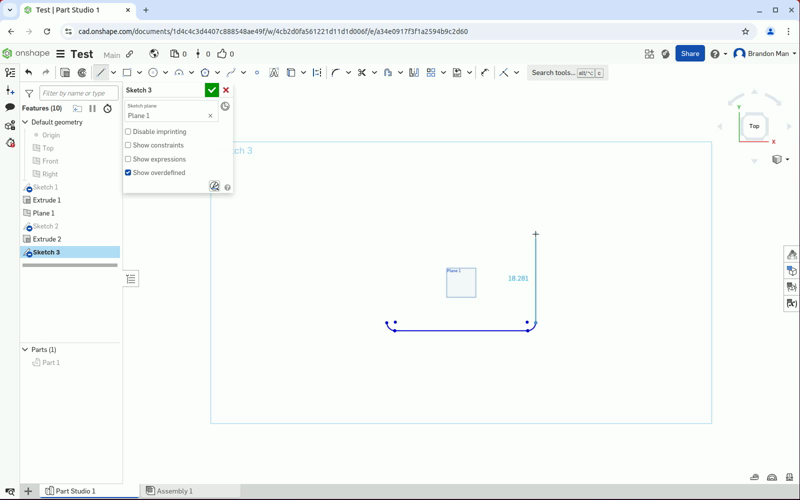
key(esc)
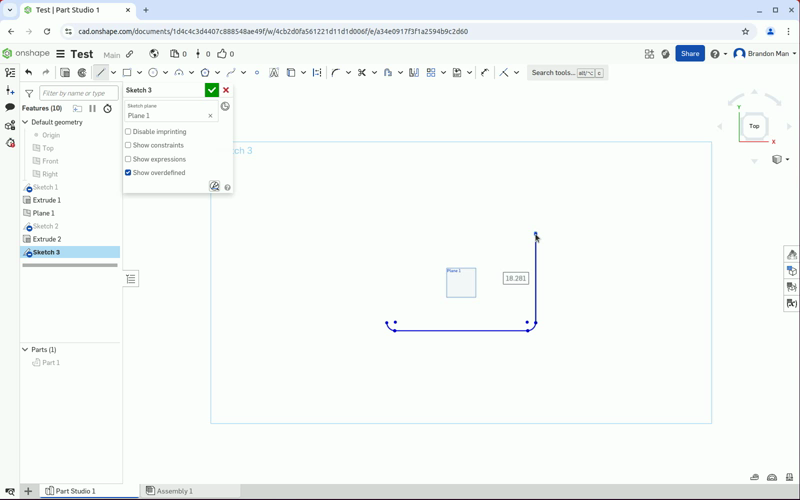
key(a)
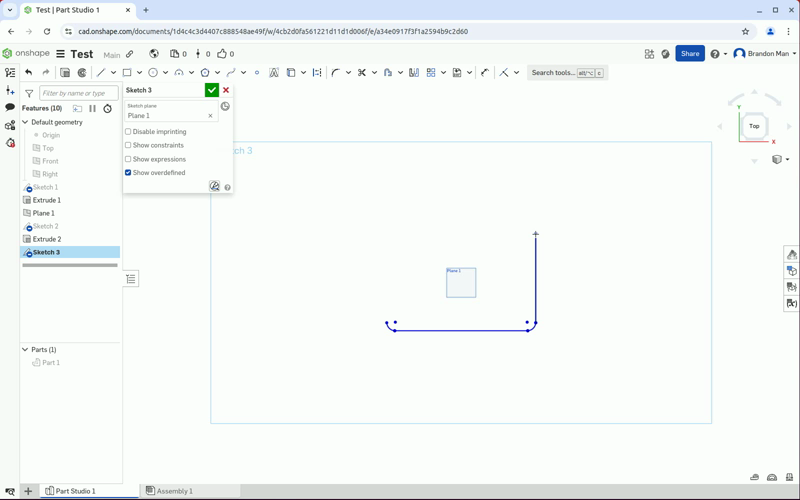
mouse_move(535, 233)
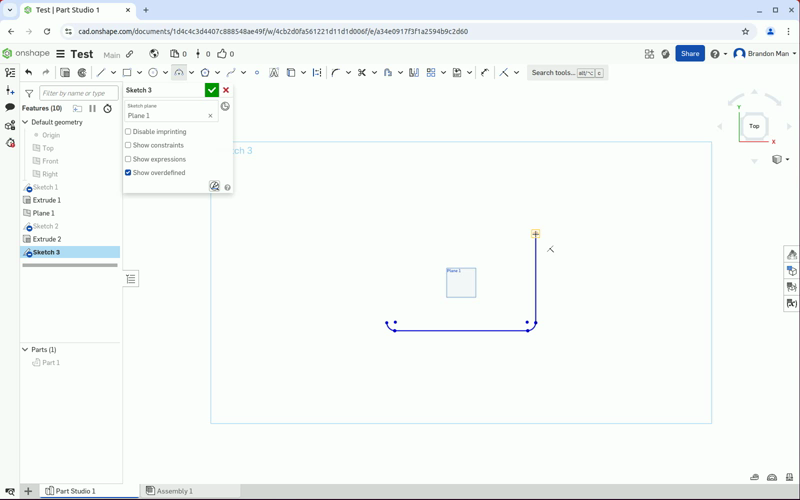
click(535, 233)
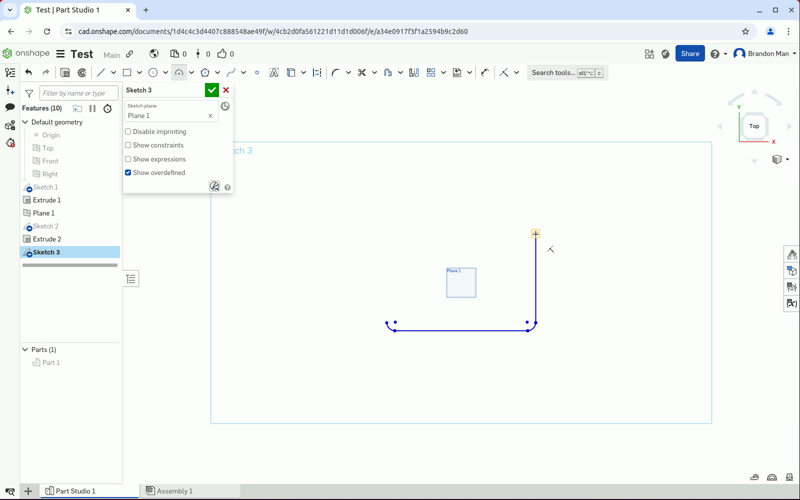
key_down(shift)
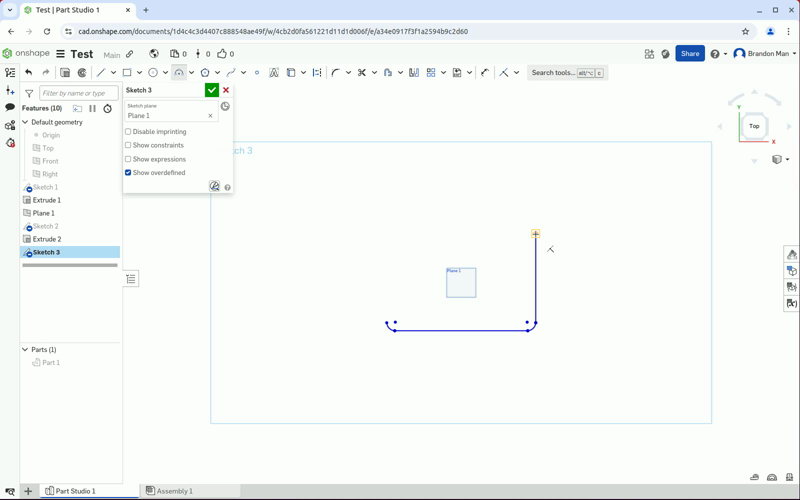
mouse_move(527, 225)
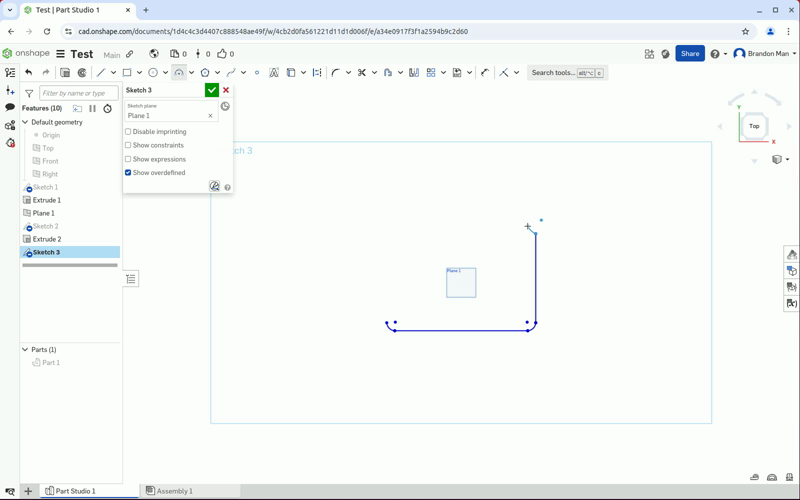
click(527, 225)
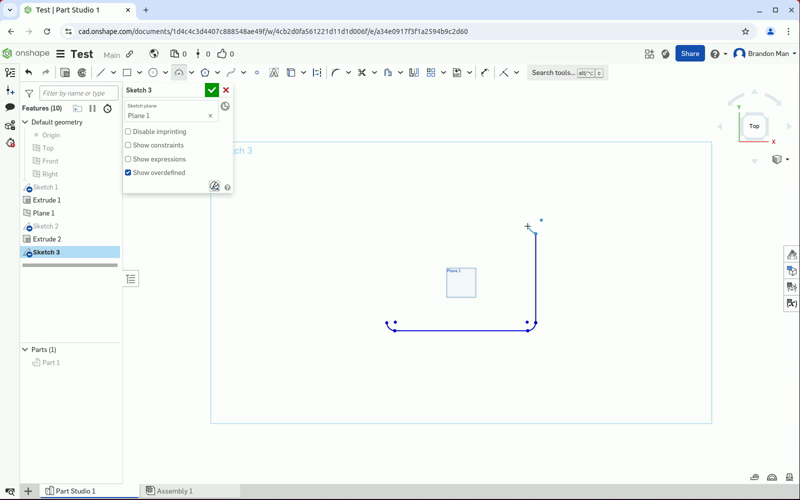
mouse_move(533, 228)
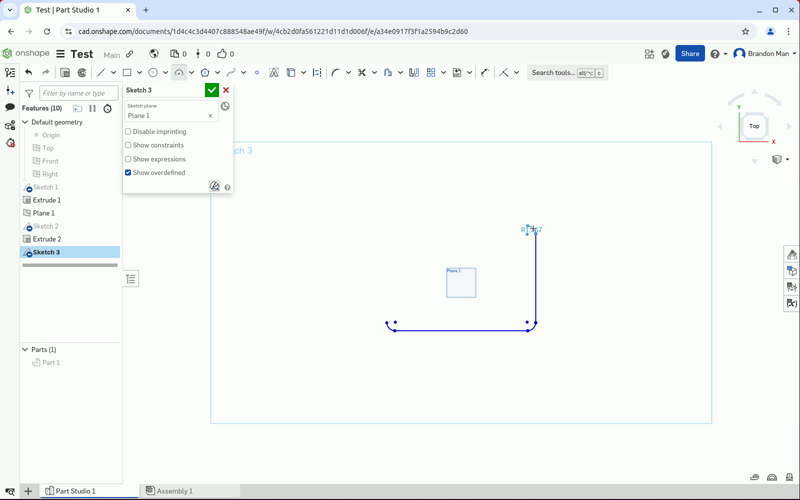
click(533, 228)
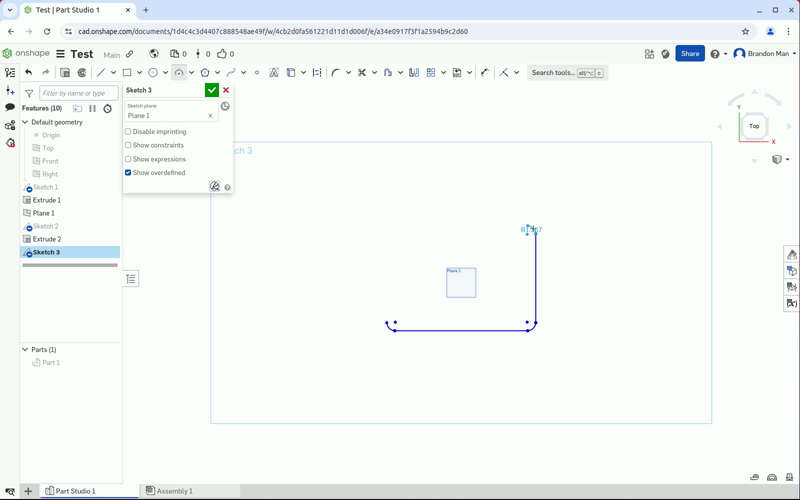
key_up(shift)
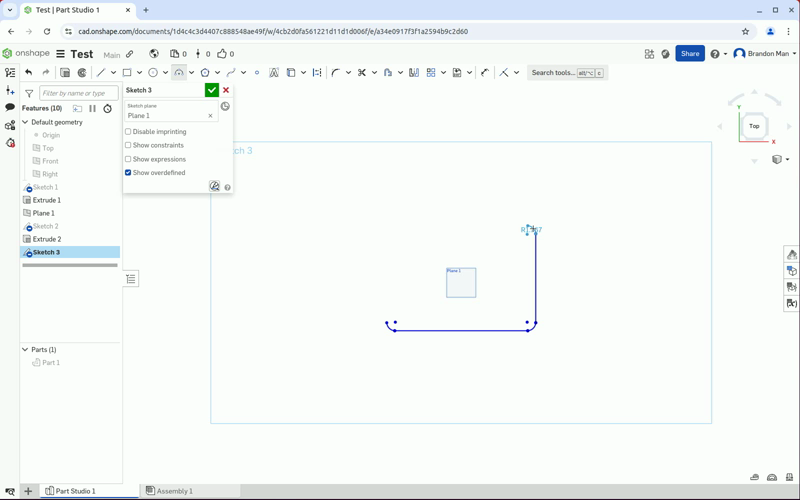
key(esc)
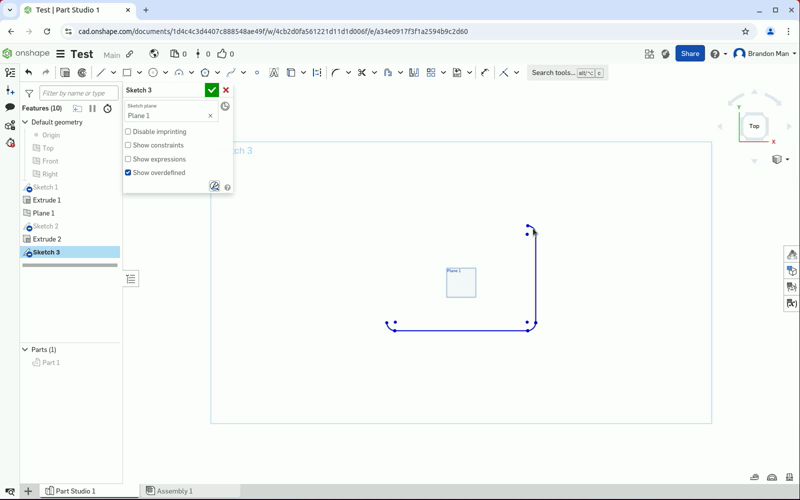
key(l)
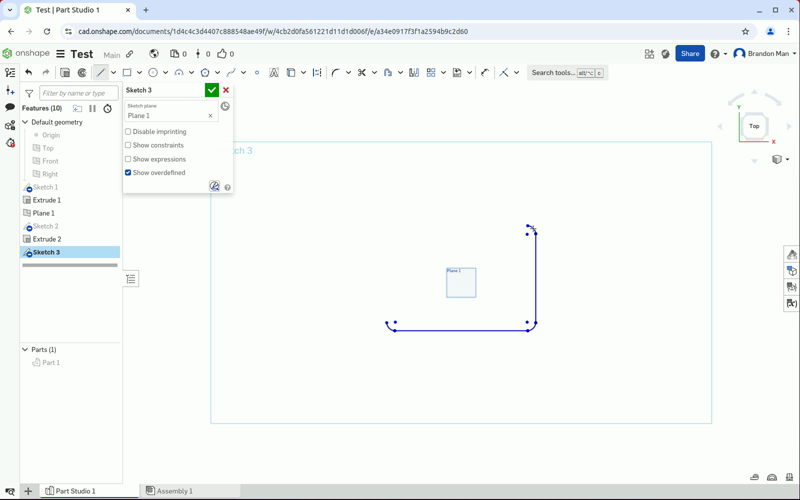
mouse_move(527, 225)
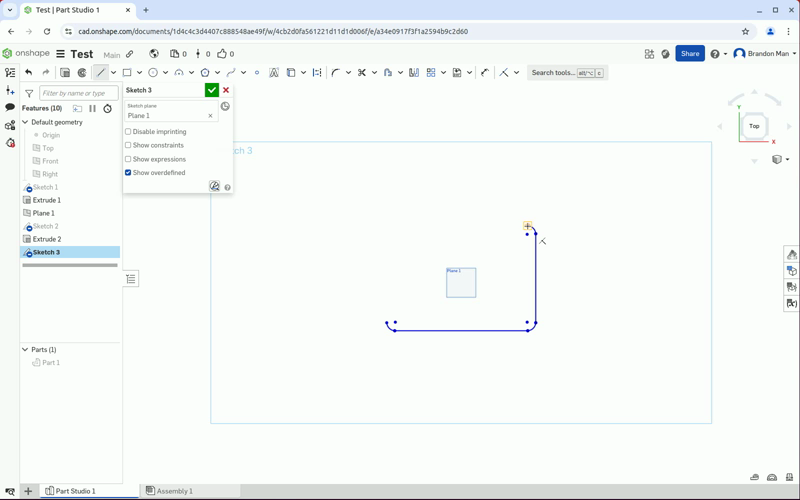
click(527, 225)
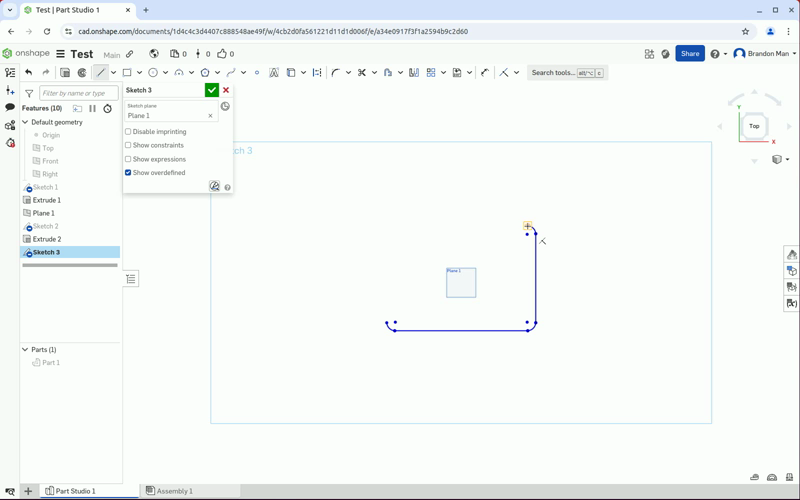
key_down(shift)
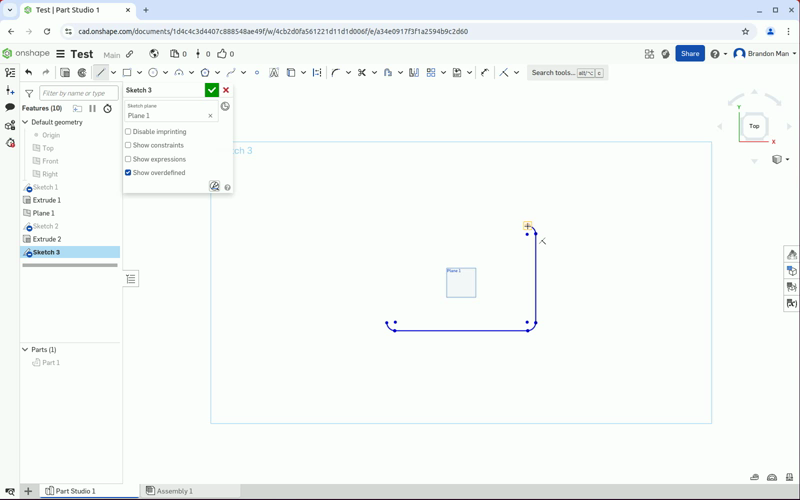
mouse_move(394, 225)
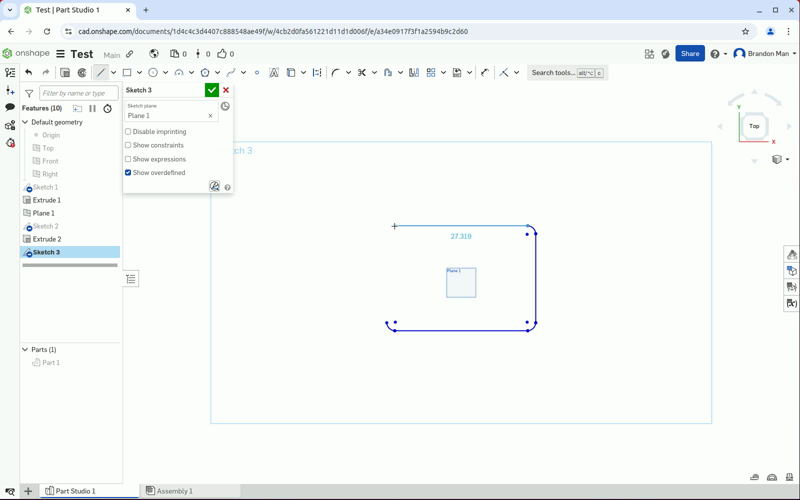
click(394, 225)
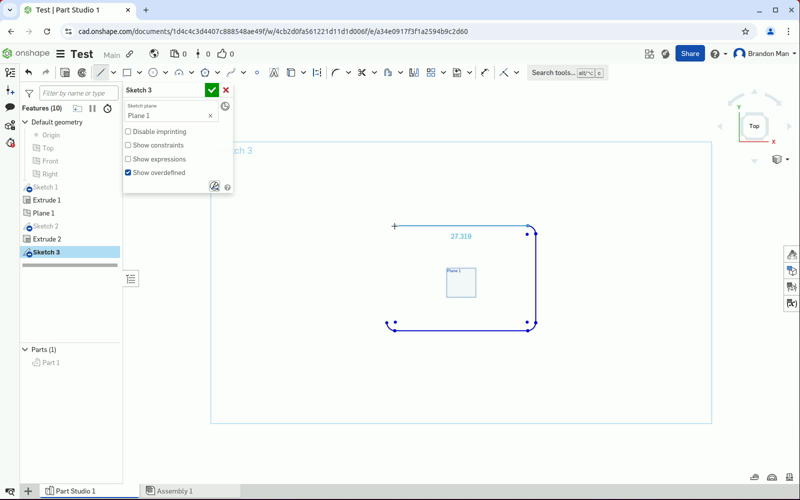
key_up(shift)
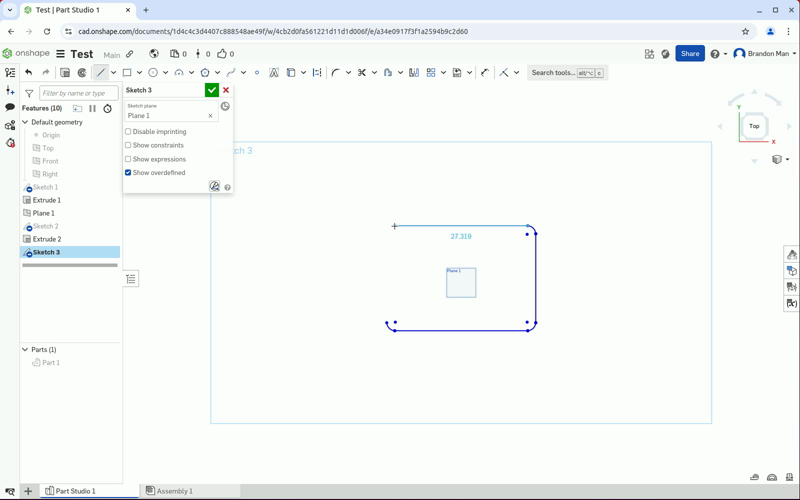
key(esc)
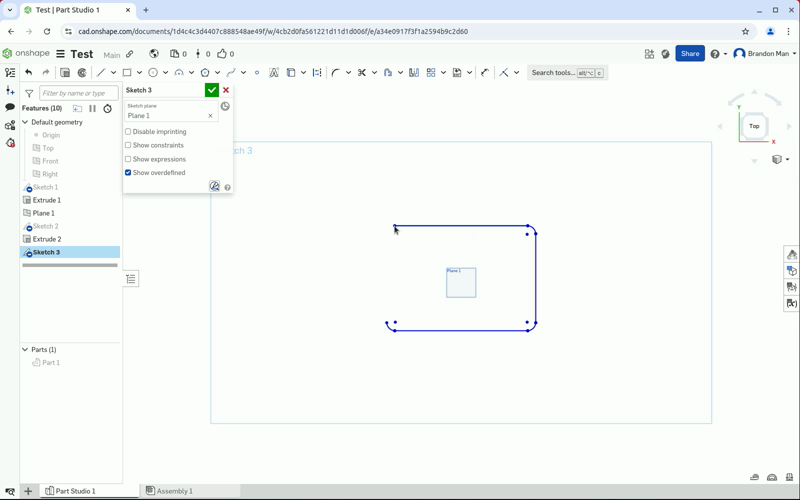
key(a)
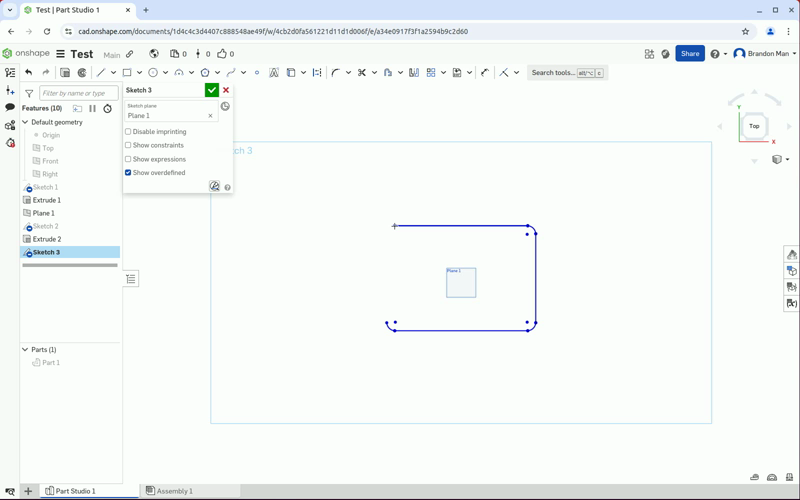
mouse_move(394, 225)
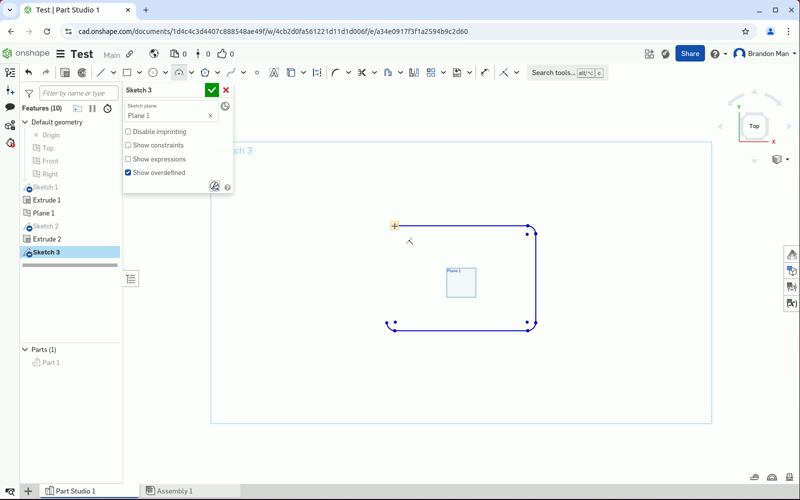
click(394, 225)
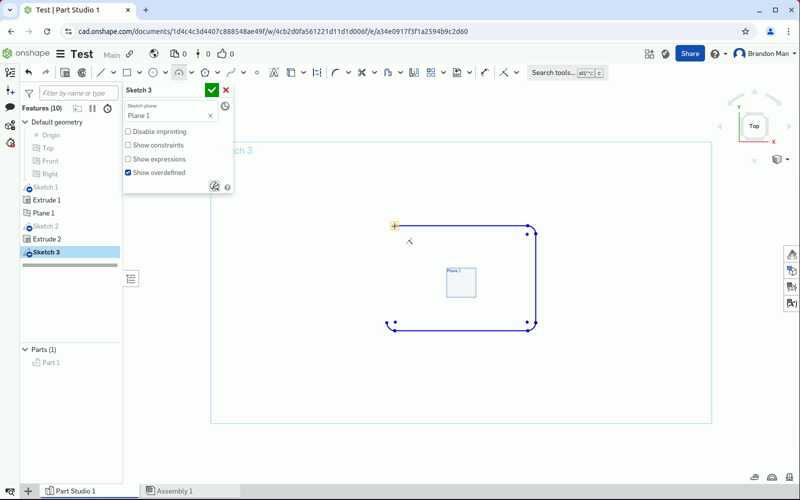
key_down(shift)
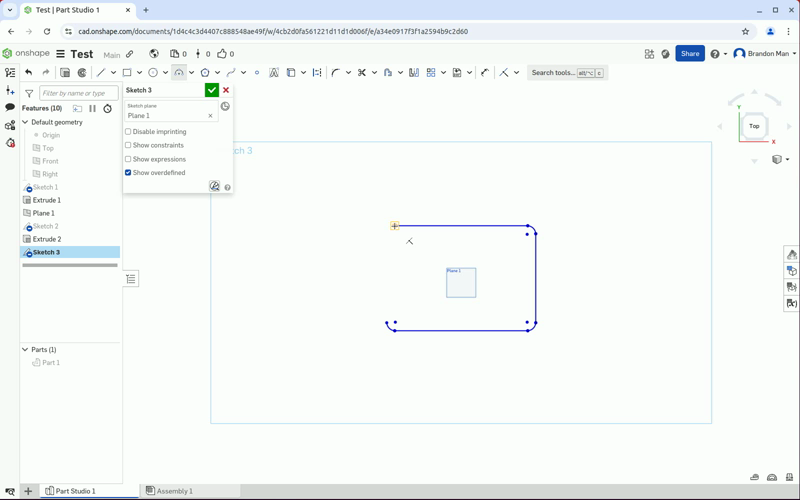
mouse_move(386, 233)
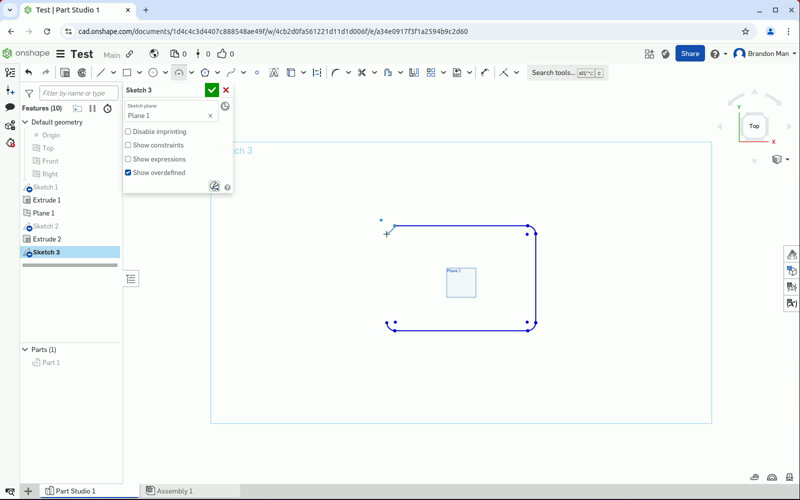
click(386, 233)
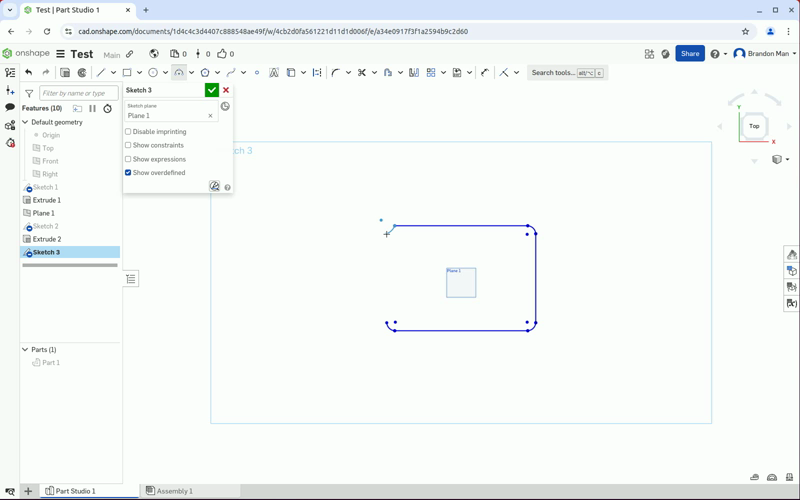
mouse_move(389, 228)
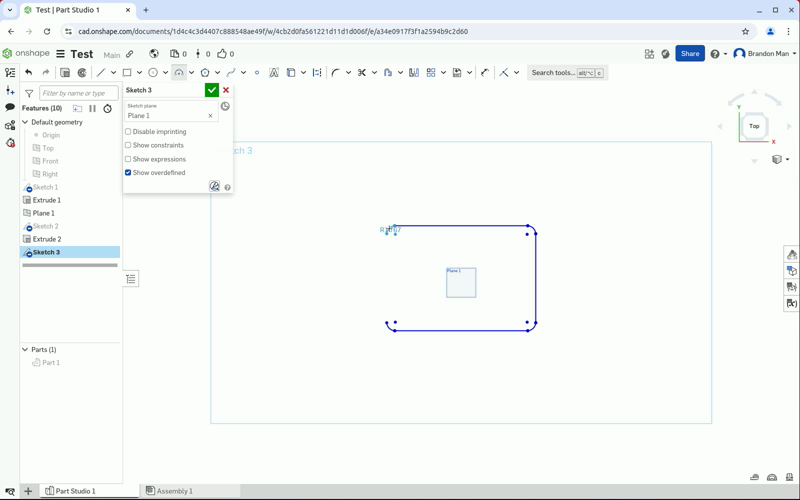
click(389, 228)
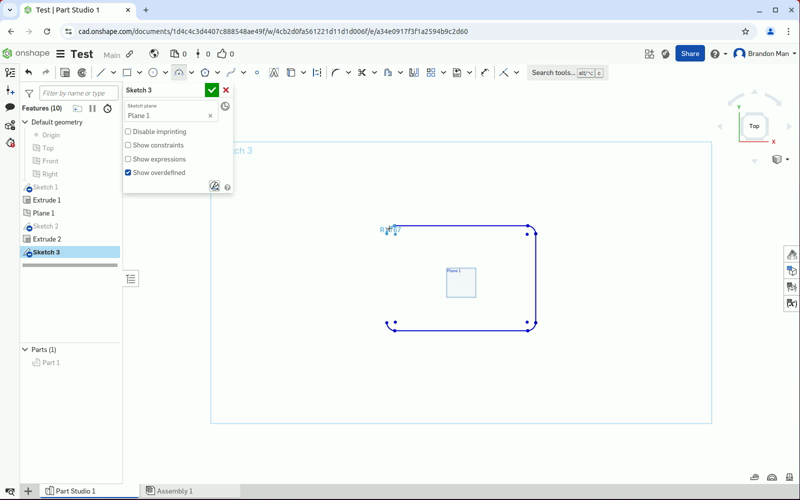
key_up(shift)
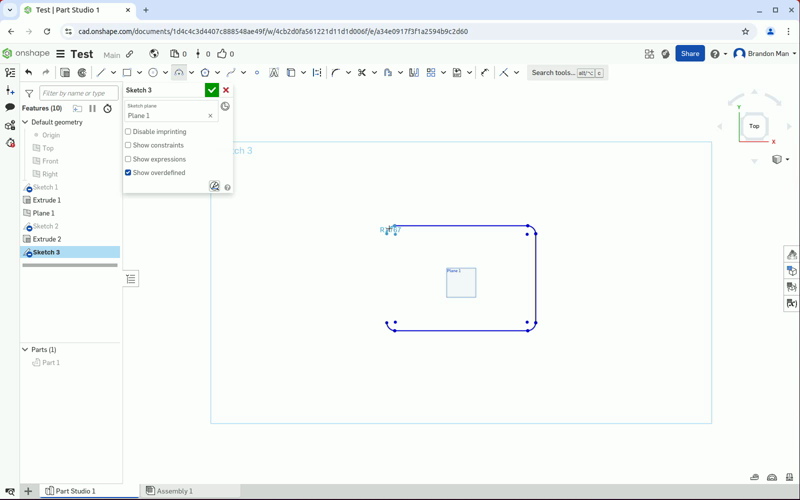
key(esc)
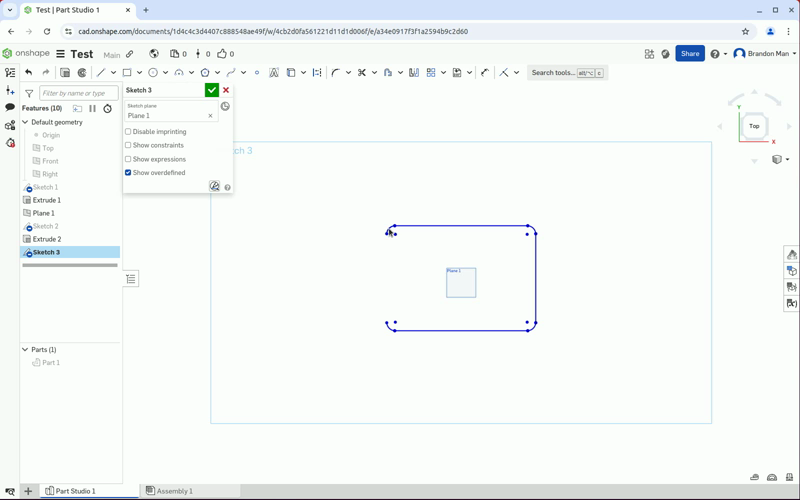
key(l)
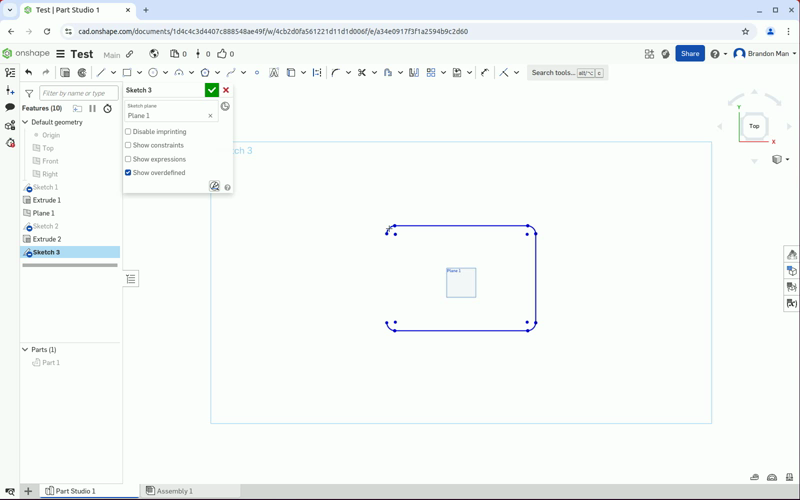
mouse_move(386, 233)
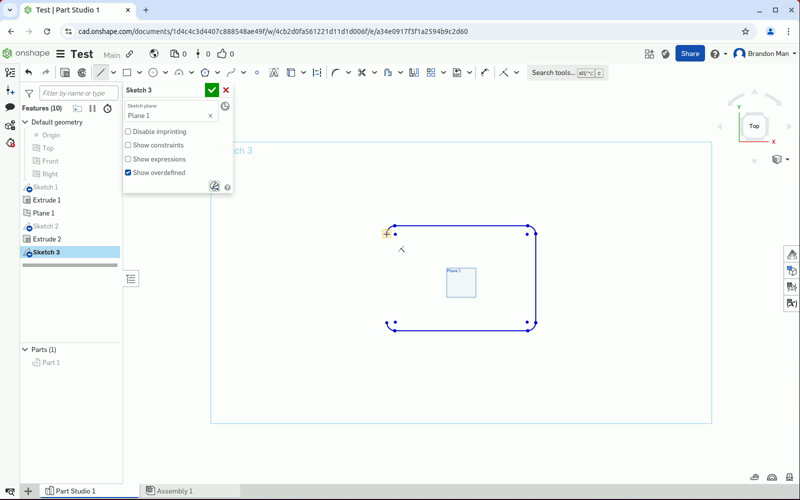
click(386, 233)
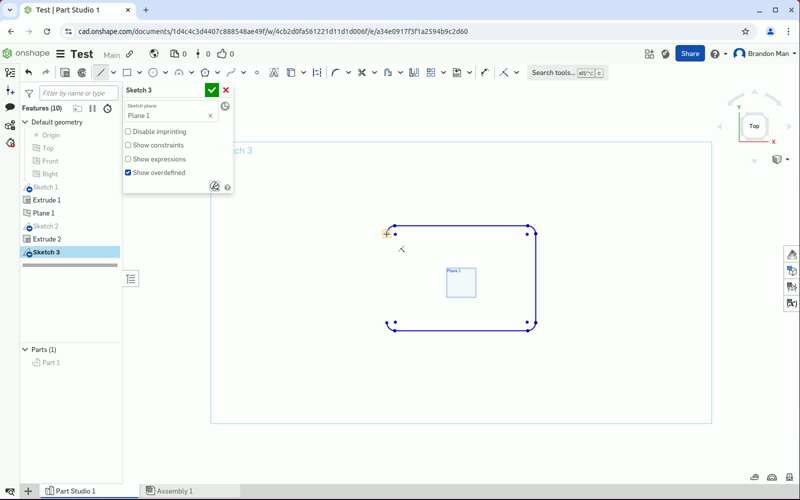
key_down(shift)
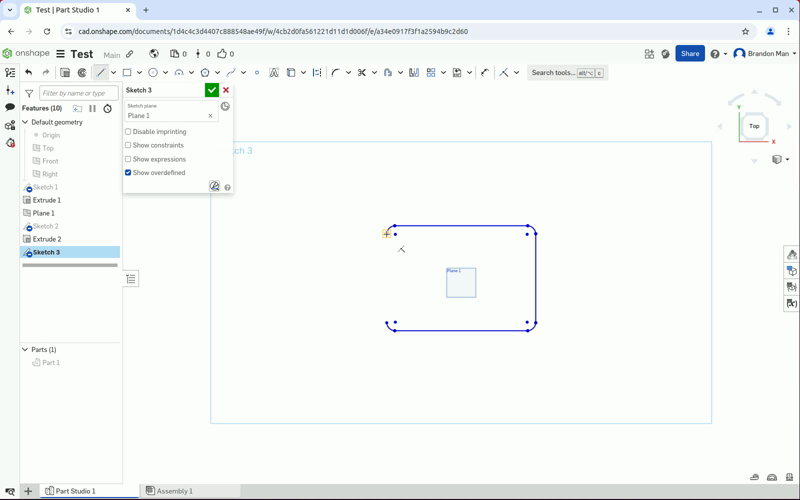
mouse_move(386, 322)
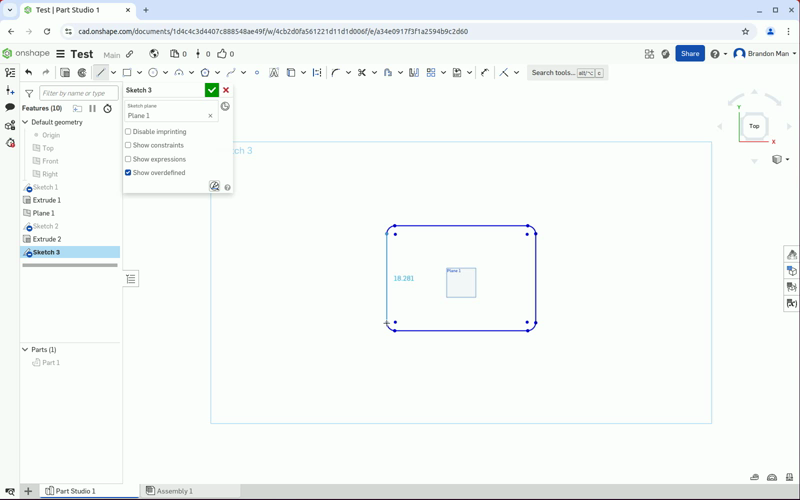
key_up(shift)
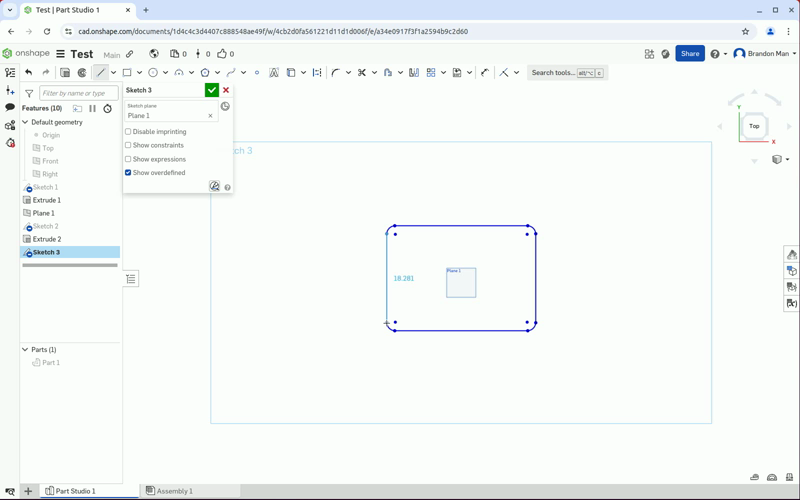
click(386, 322)
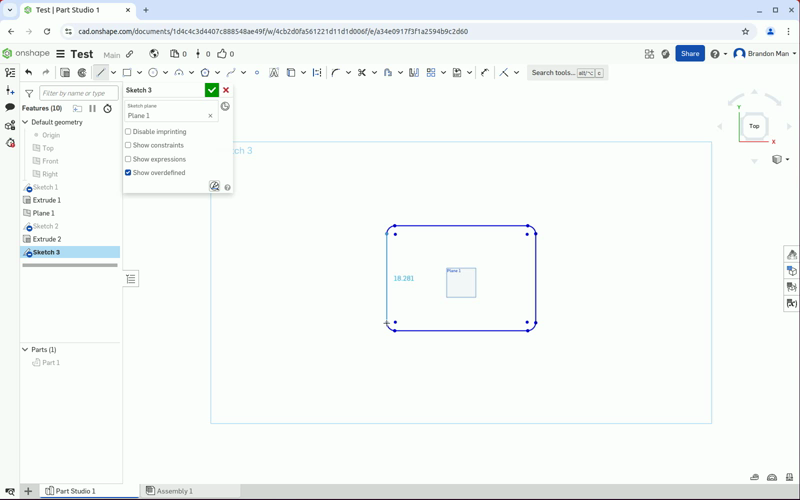
key(esc)
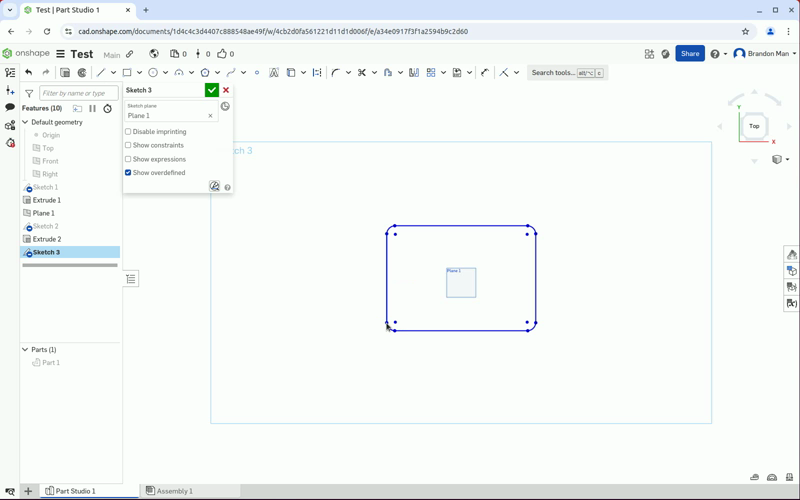
key(l)
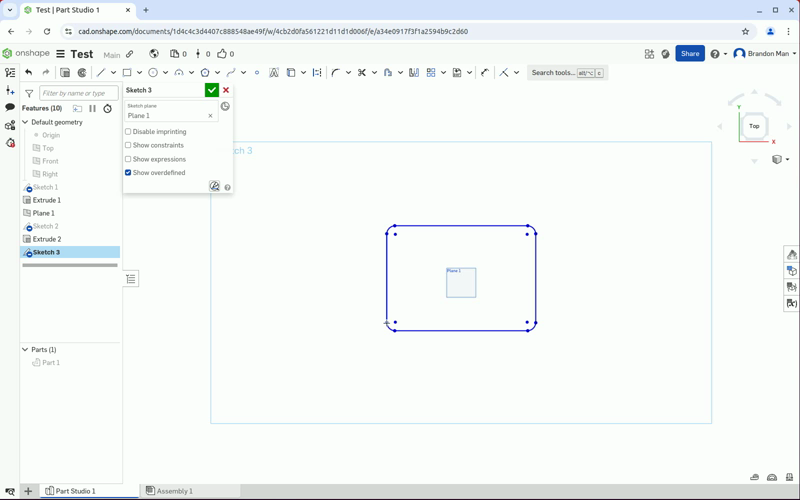
key_down(shift)
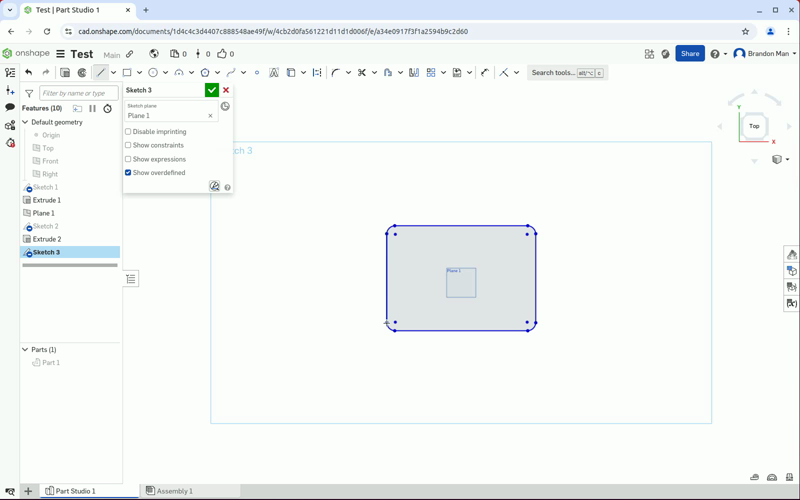
mouse_move(394, 324)
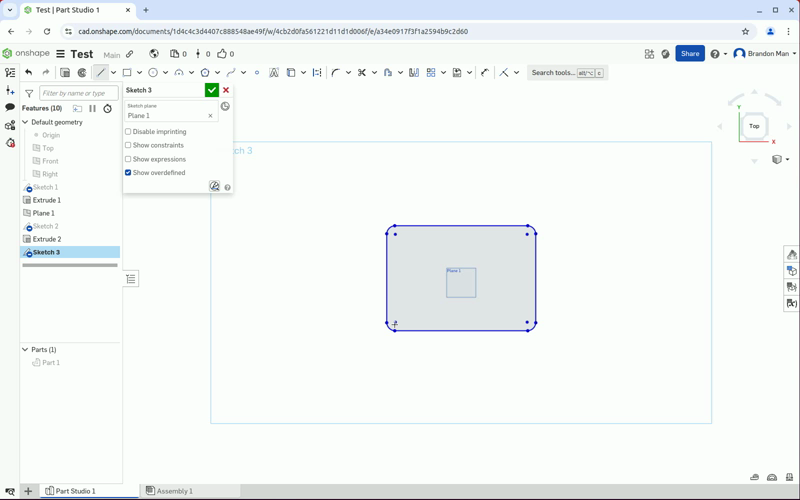
scroll(6)
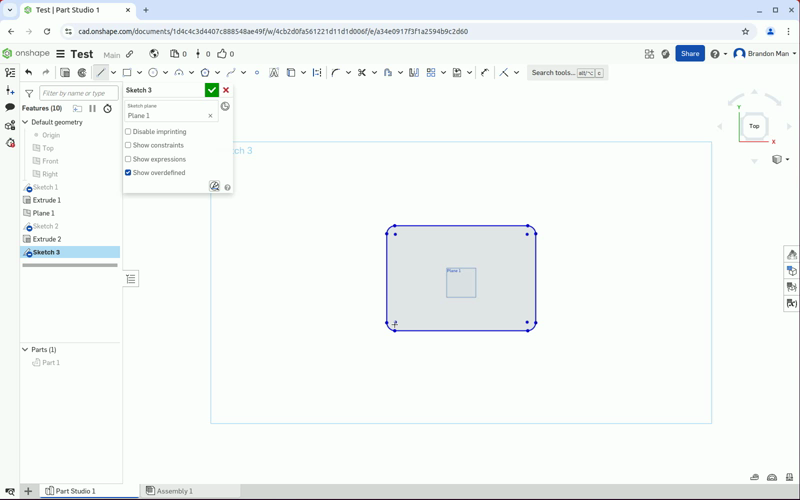
scroll(6)
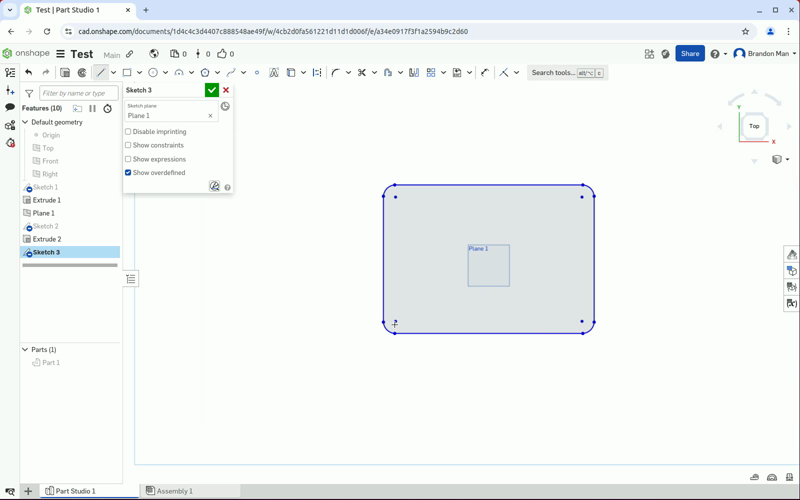
scroll(6)
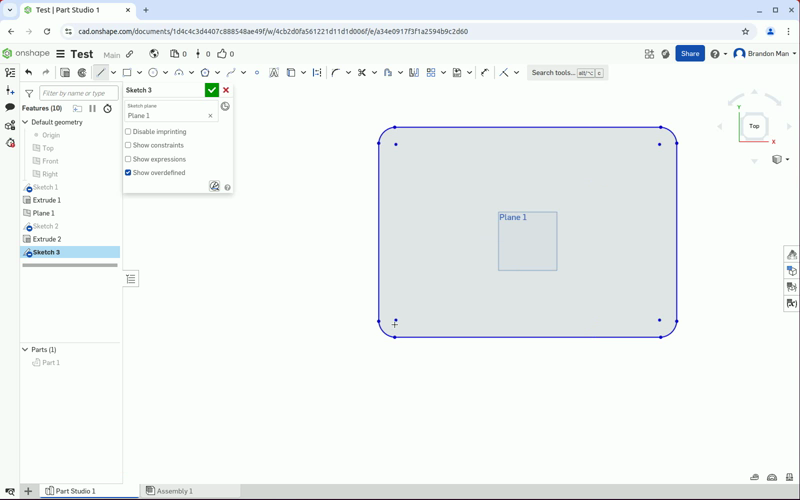
scroll(6)
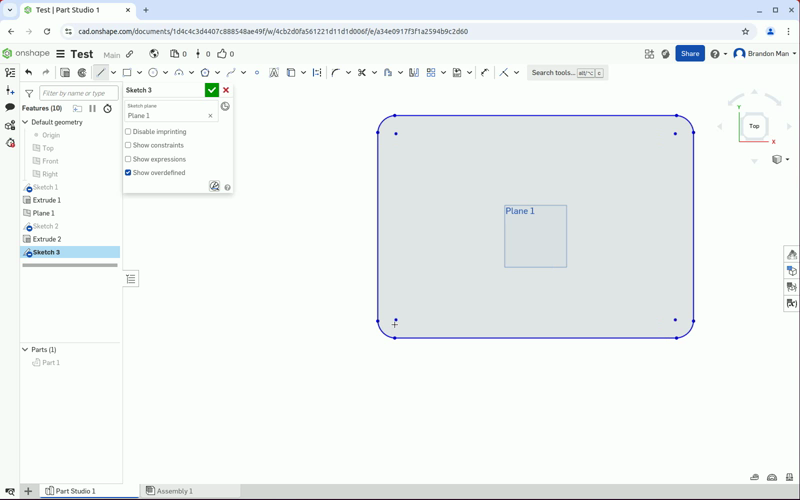
scroll(6)
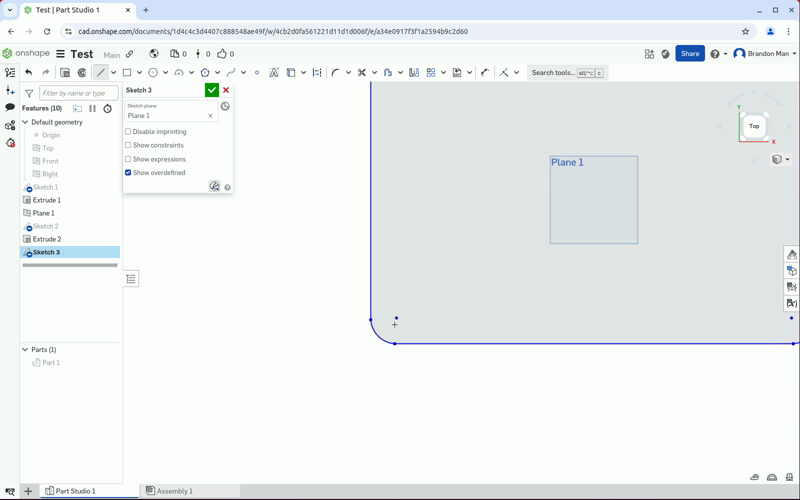
scroll(6)
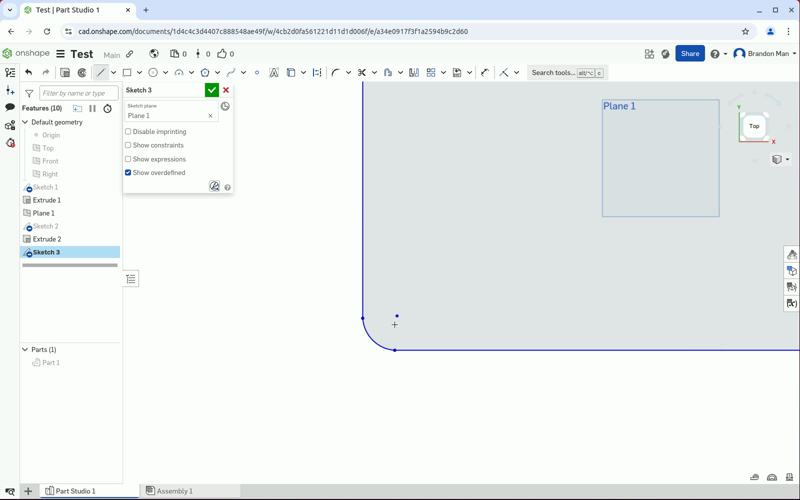
scroll(6)
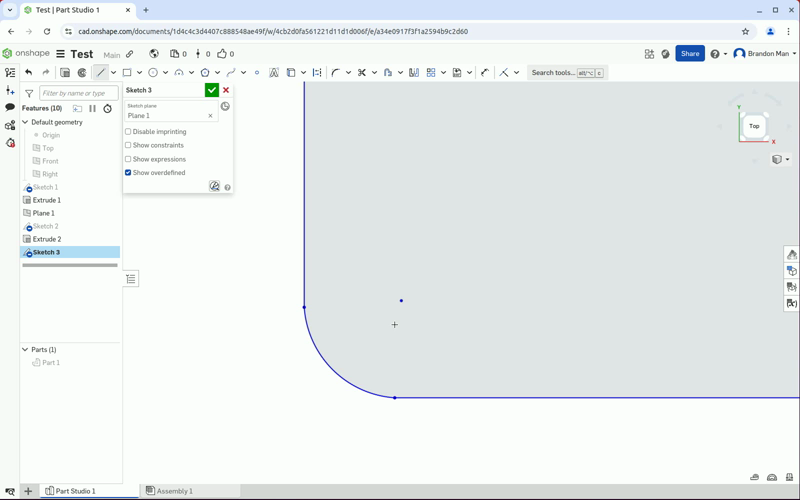
click(394, 324)
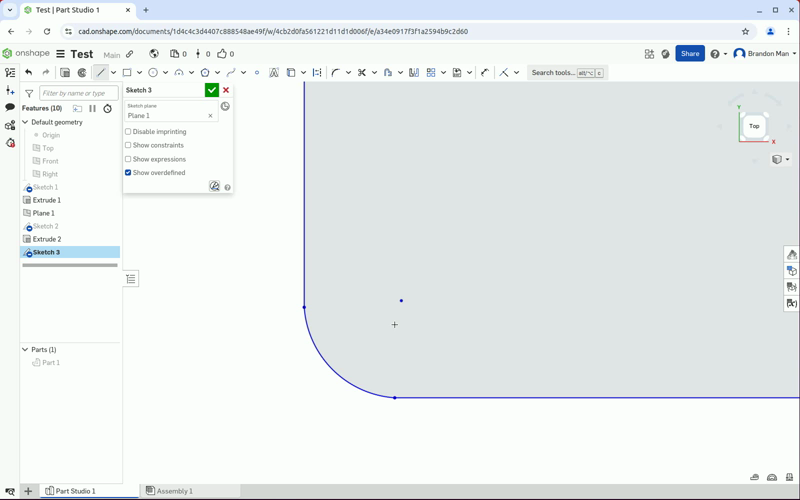
scroll(-6)
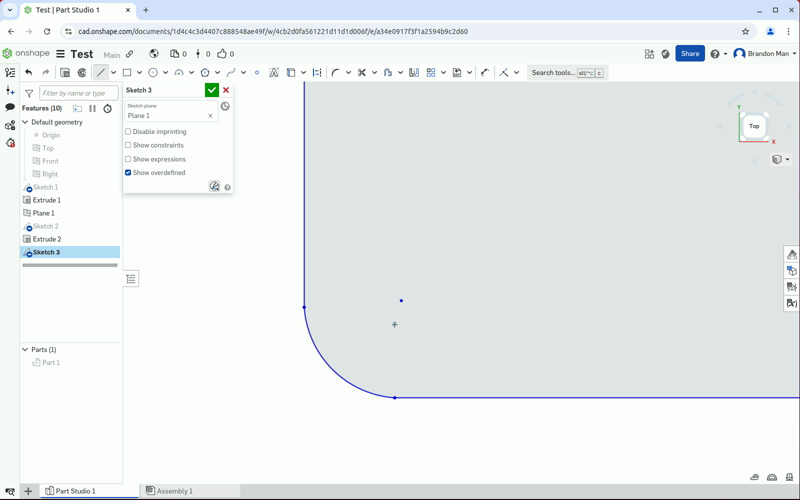
scroll(-6)
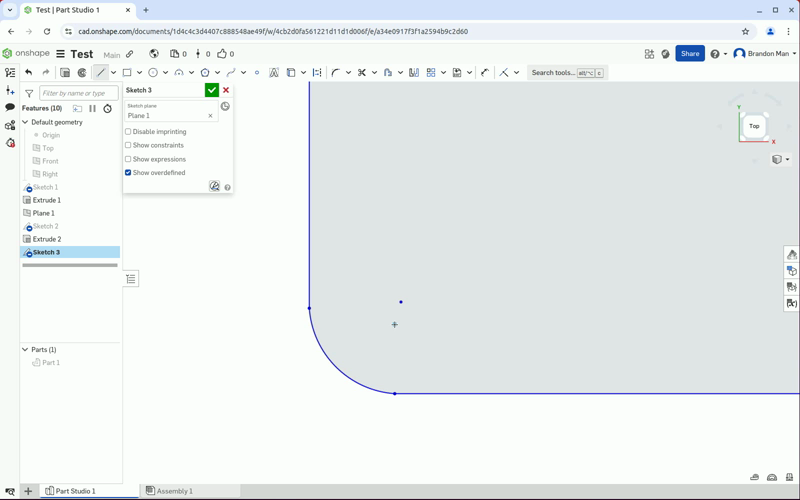
scroll(-6)
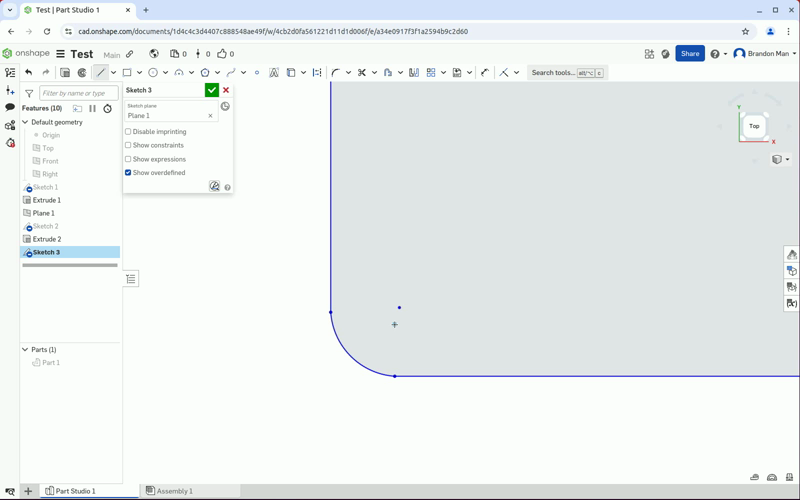
scroll(-6)
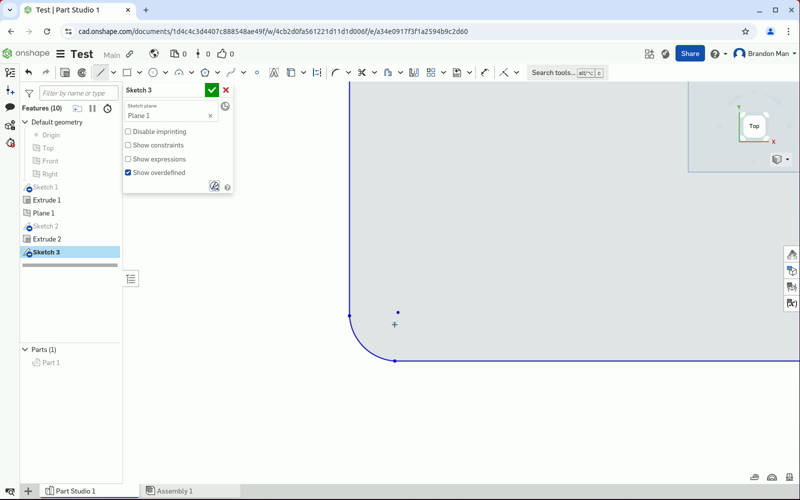
scroll(-6)
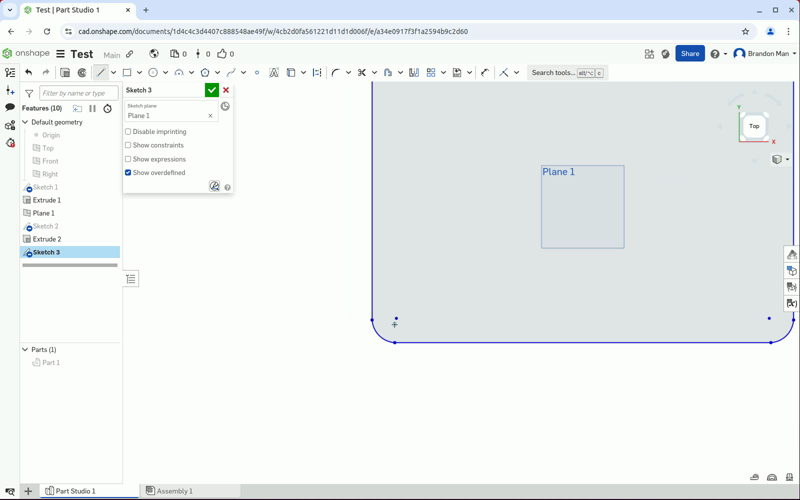
scroll(-6)
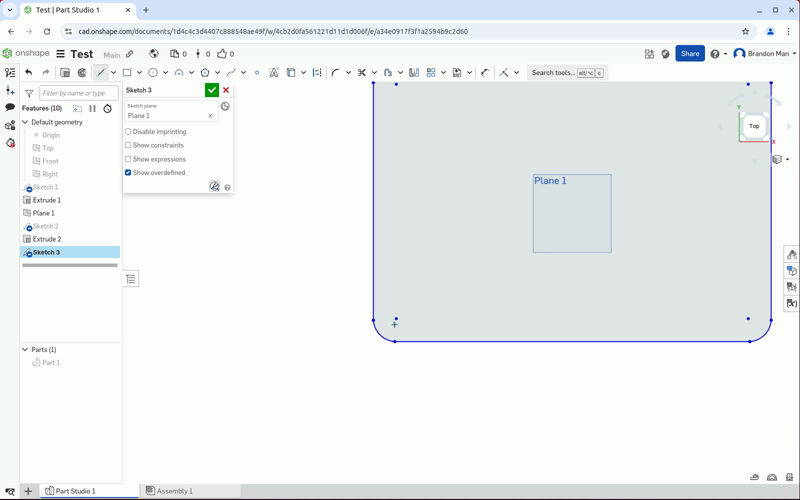
scroll(-6)
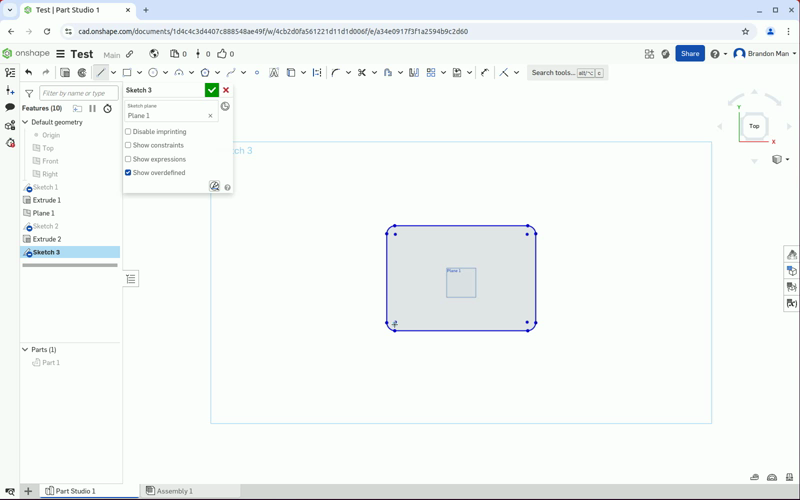
key_up(shift)
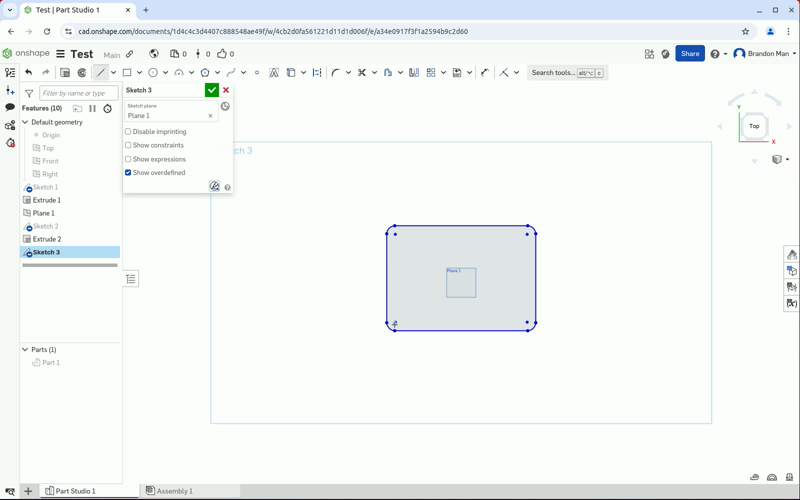
key_down(shift)
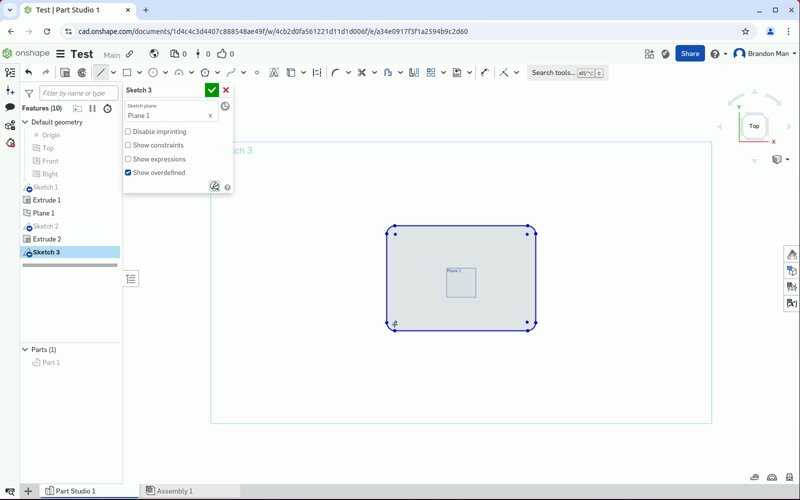
mouse_move(527, 324)
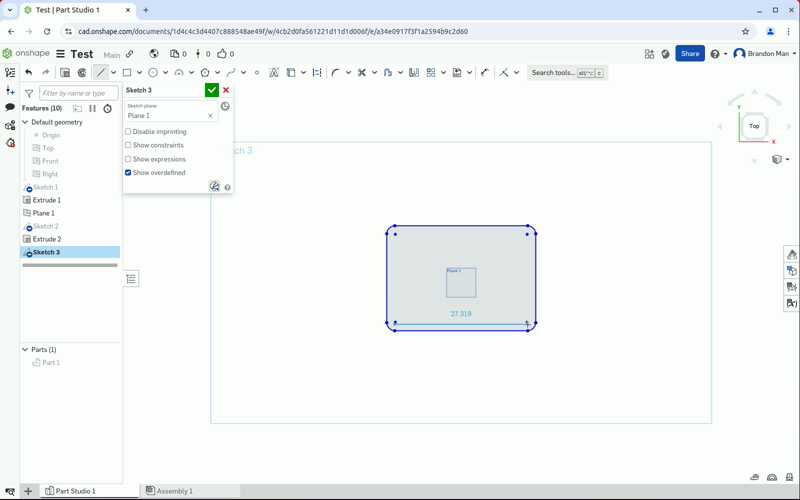
scroll(6)
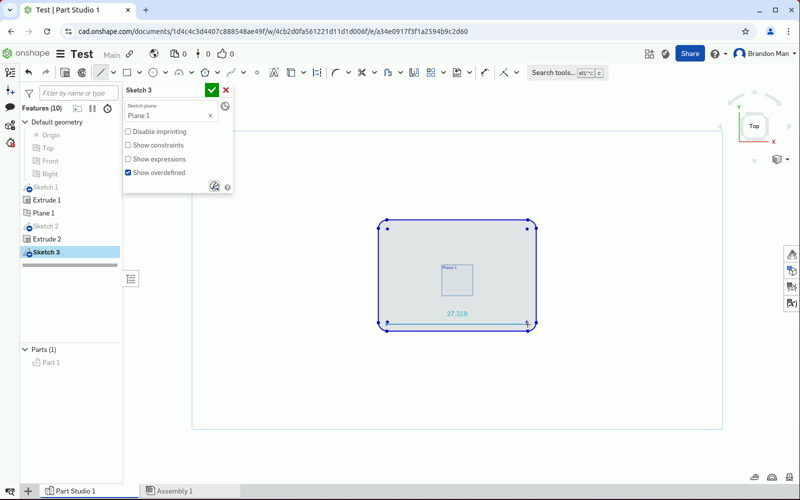
scroll(6)
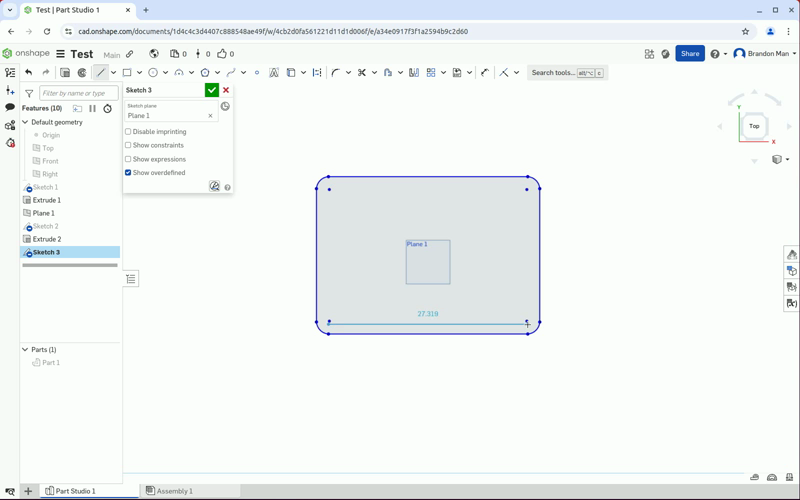
scroll(6)
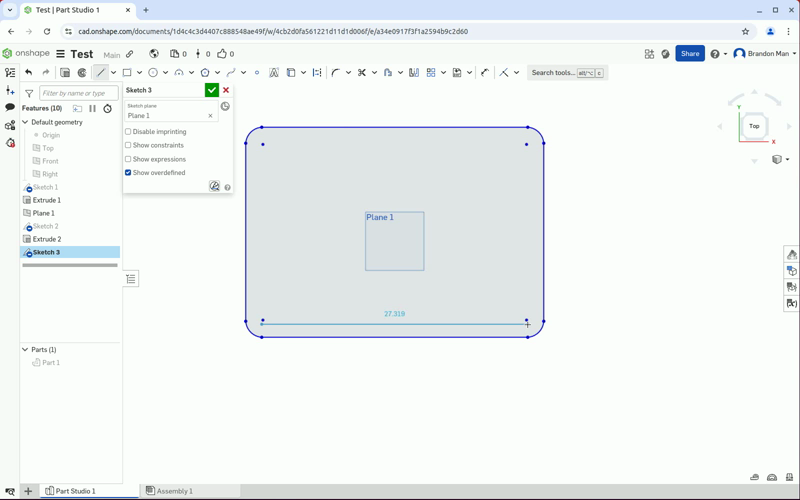
scroll(6)
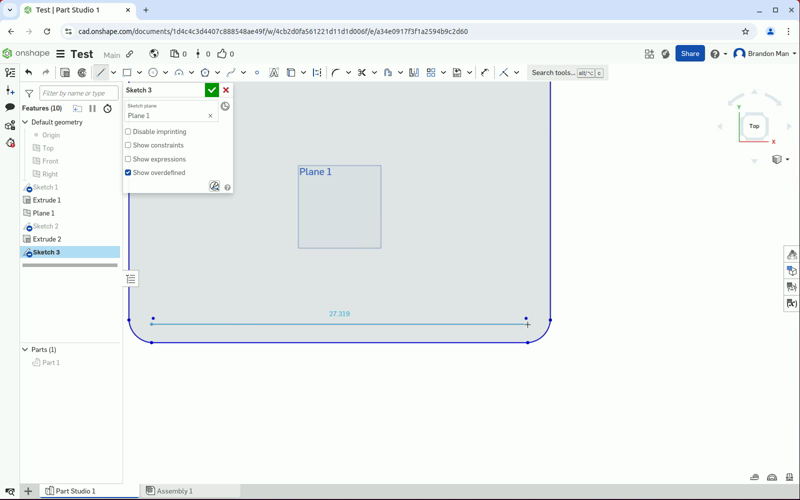
scroll(6)
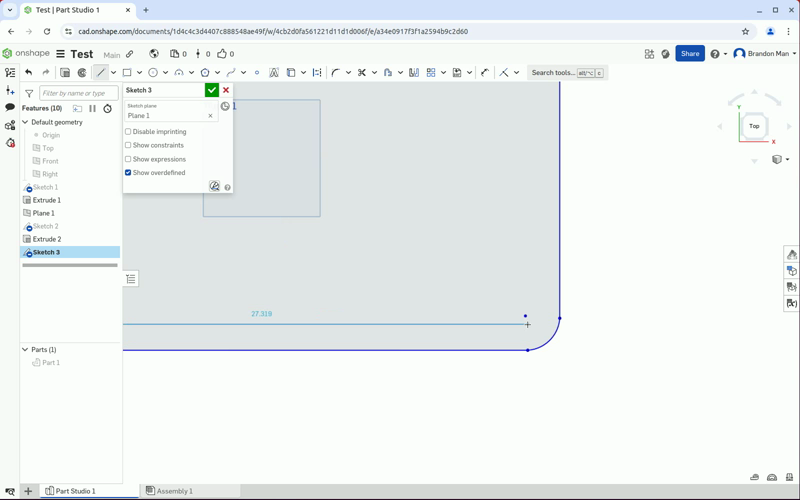
scroll(6)
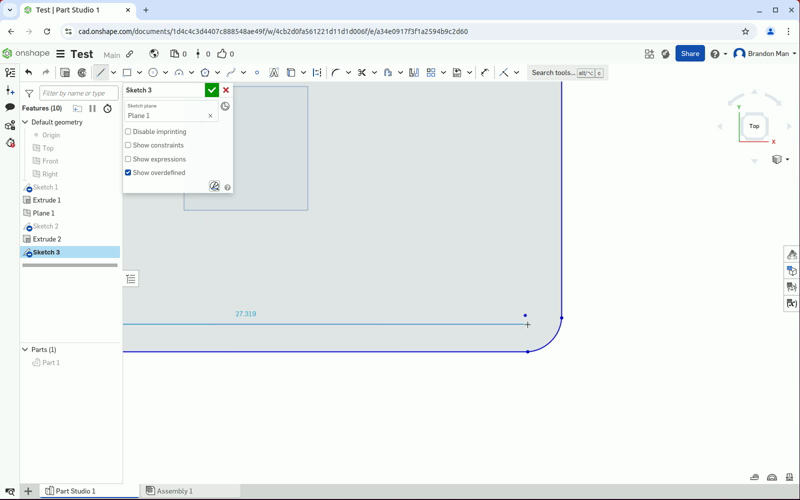
scroll(6)
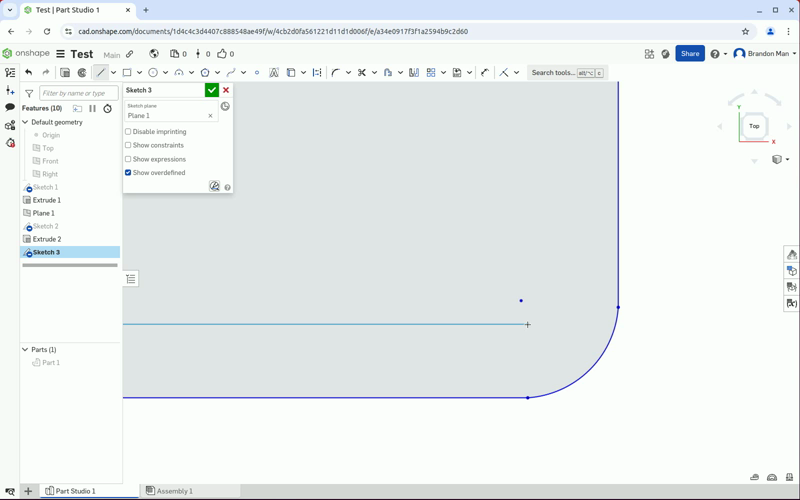
click(527, 324)
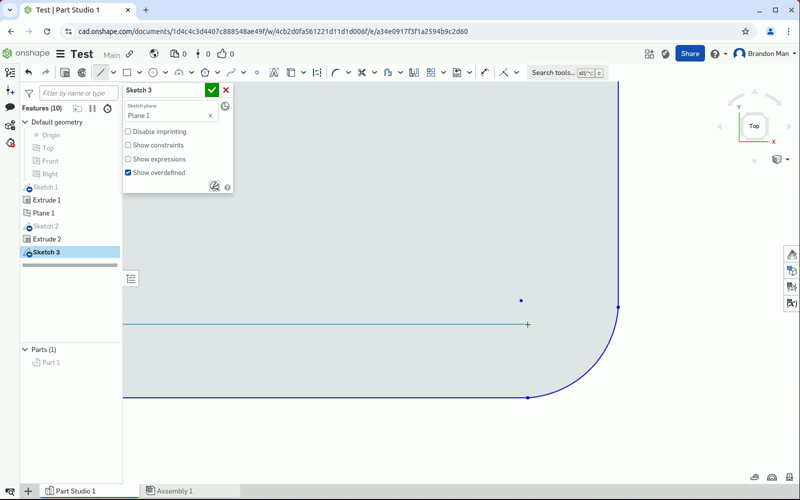
scroll(-6)
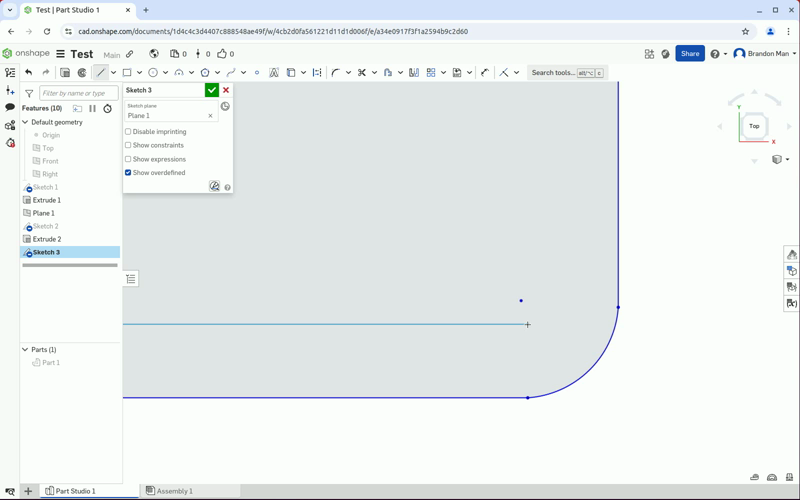
scroll(-6)
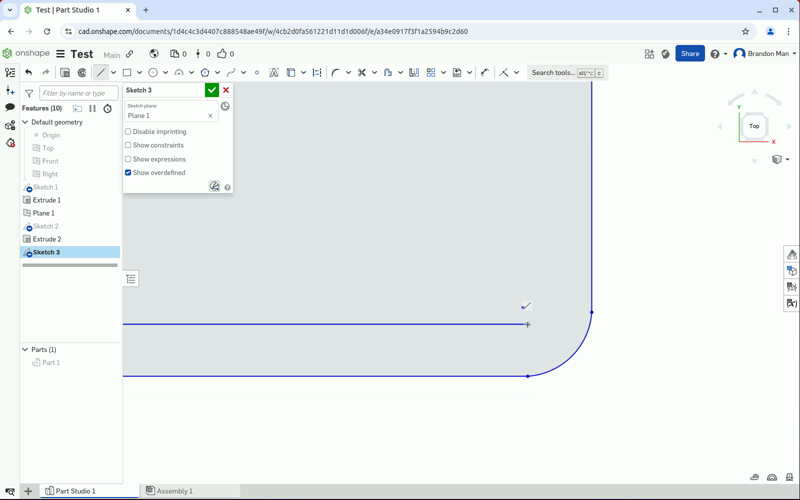
scroll(-6)
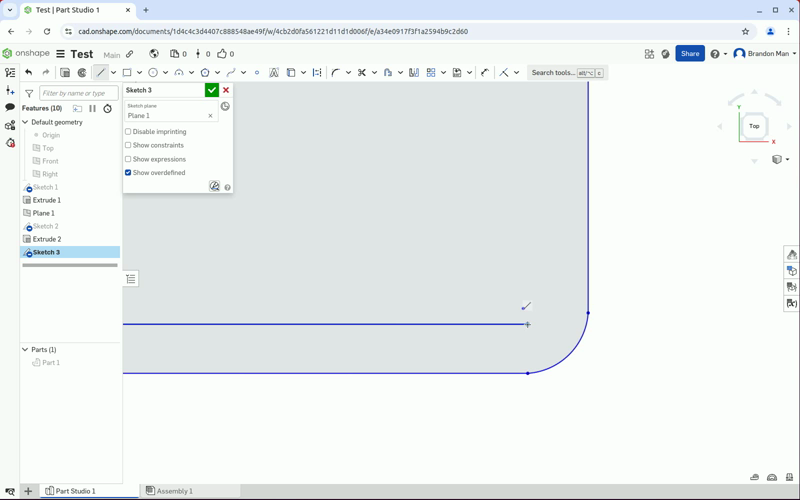
scroll(-6)
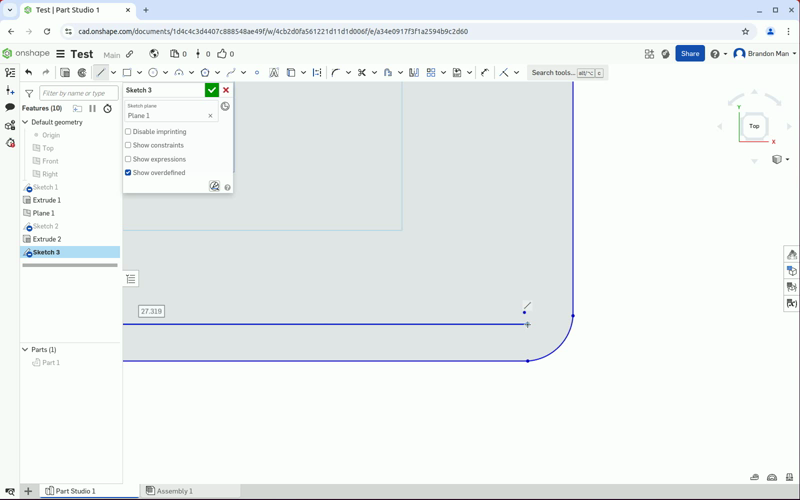
scroll(-6)
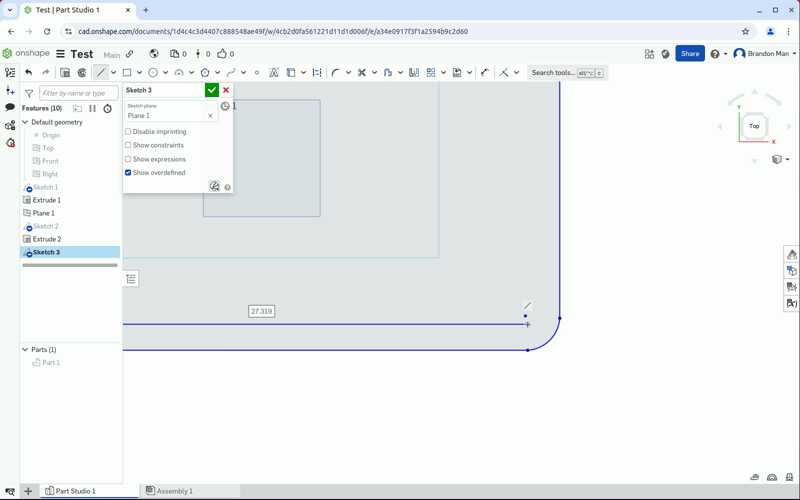
scroll(-6)
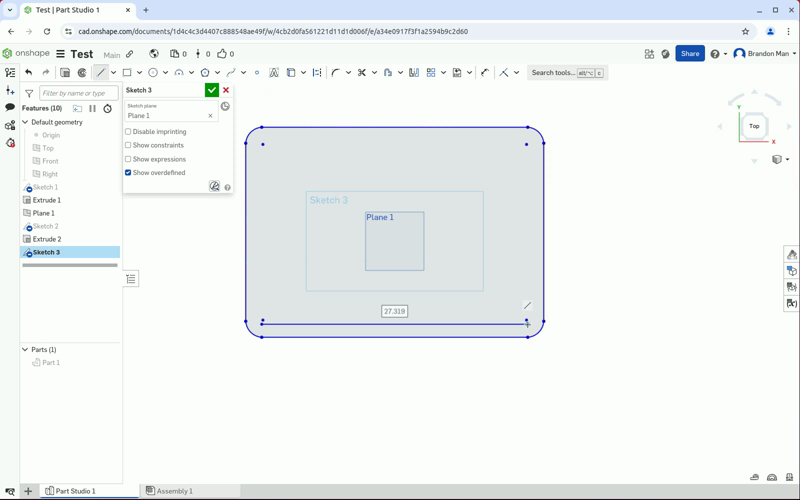
scroll(-6)
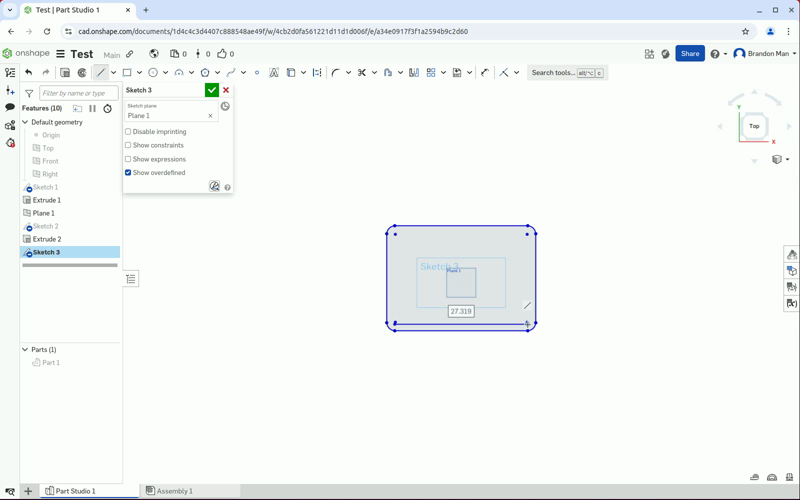
key_up(shift)
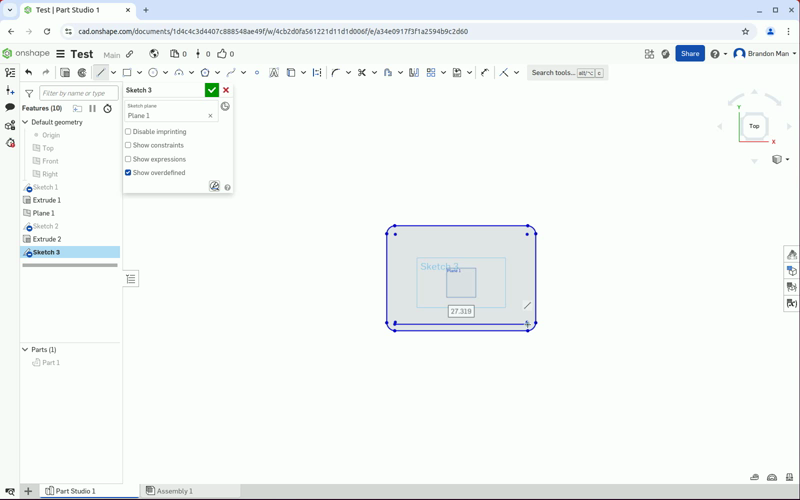
key_down(shift)
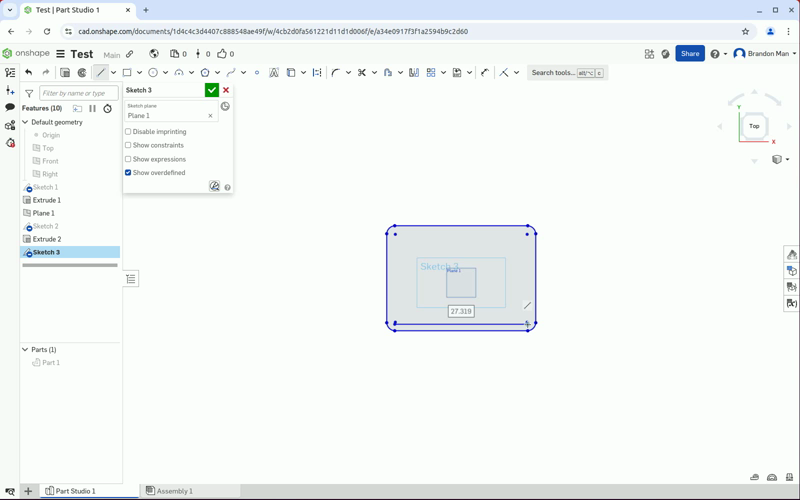
mouse_move(527, 235)
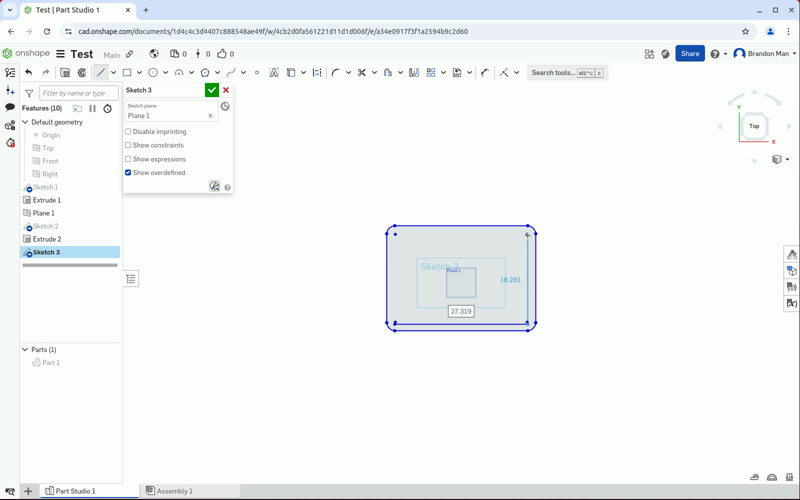
scroll(6)
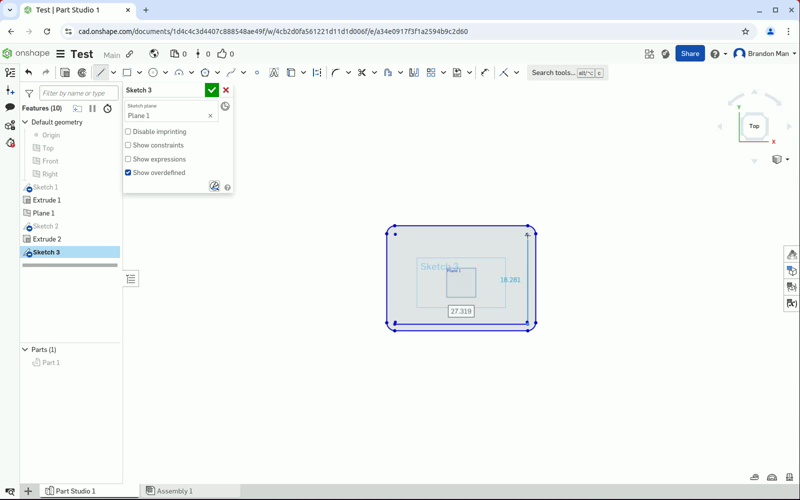
scroll(6)
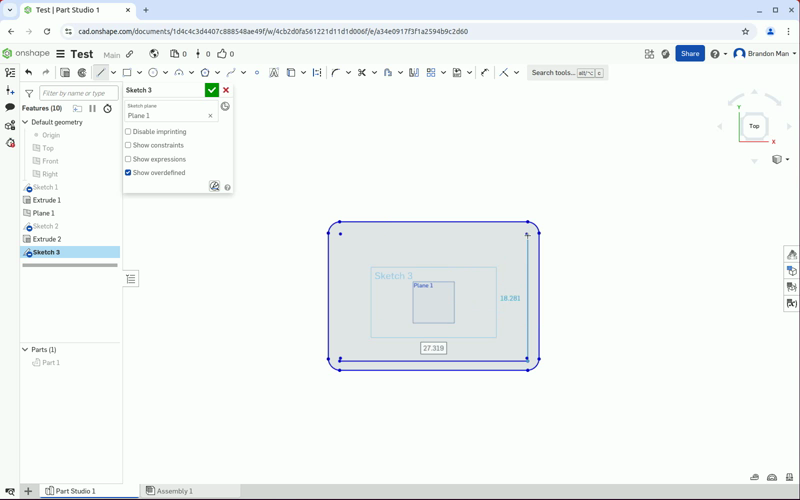
scroll(6)
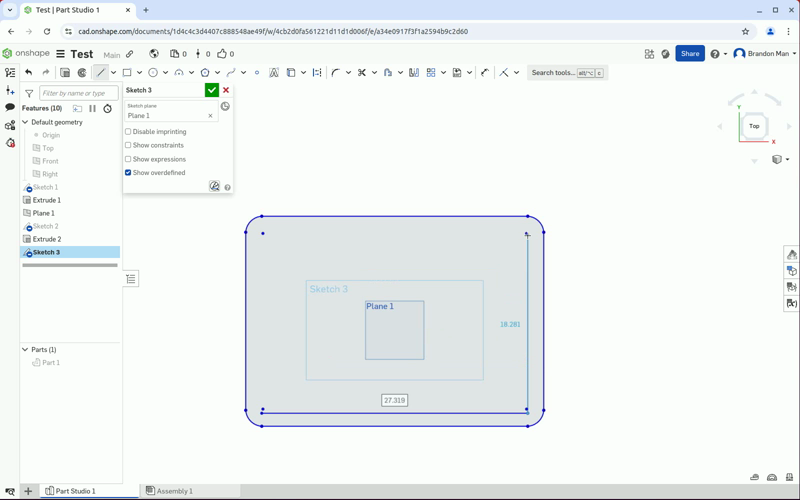
scroll(6)
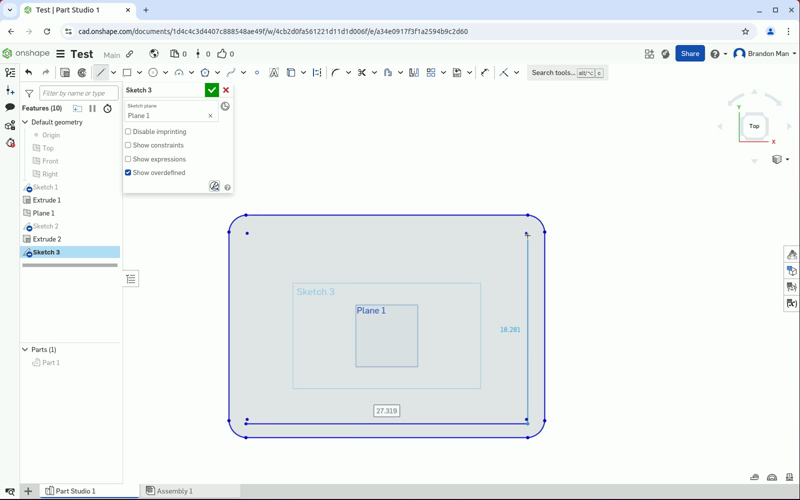
scroll(6)
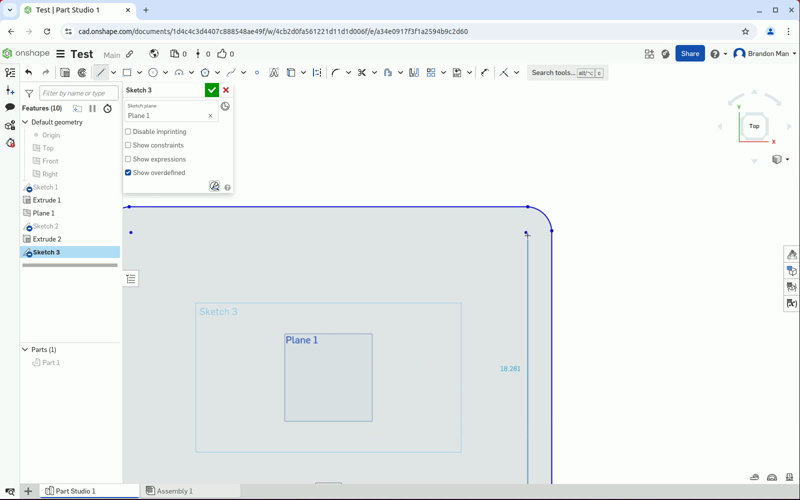
scroll(6)
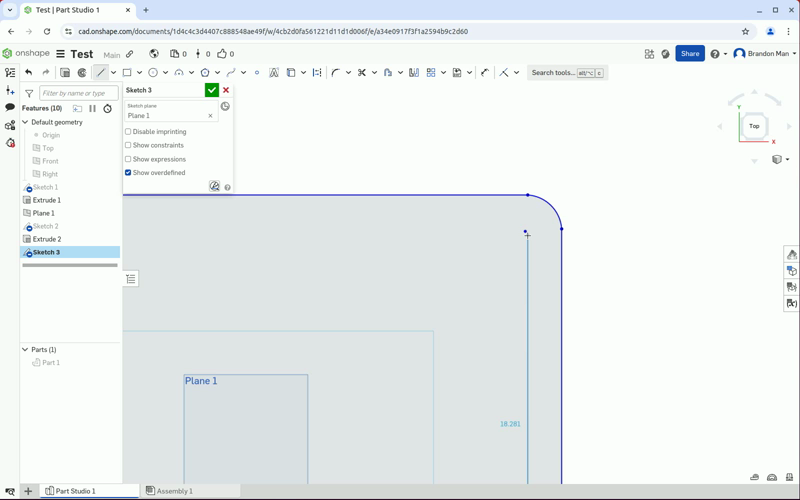
scroll(6)
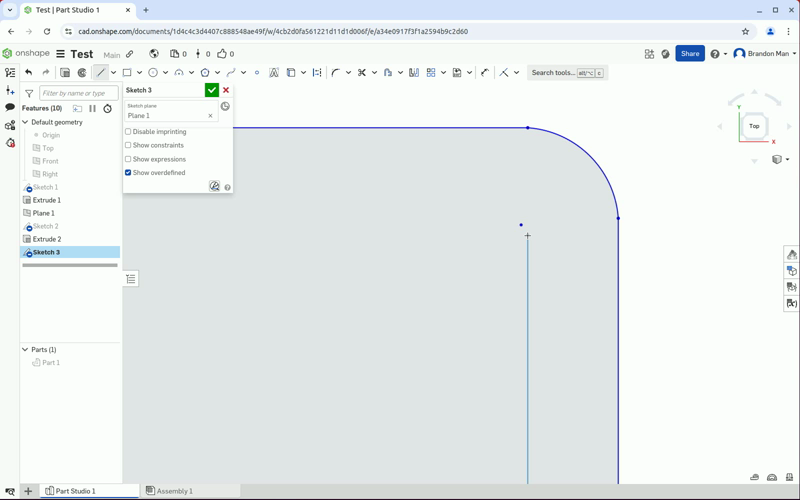
click(527, 235)
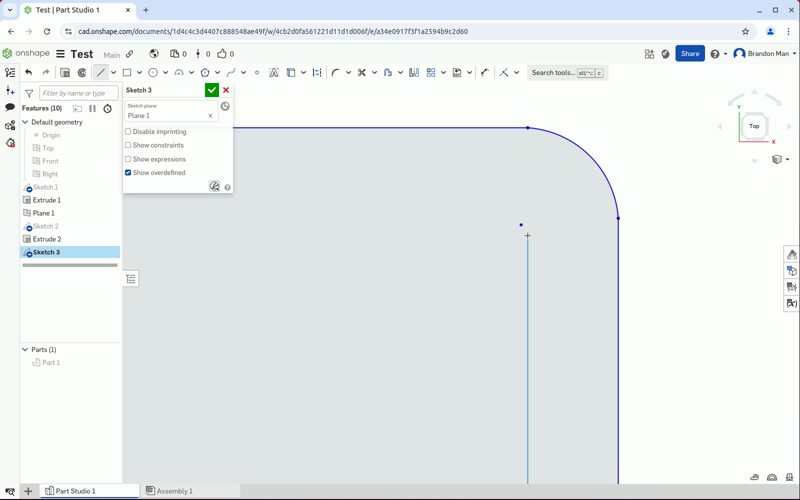
scroll(-6)
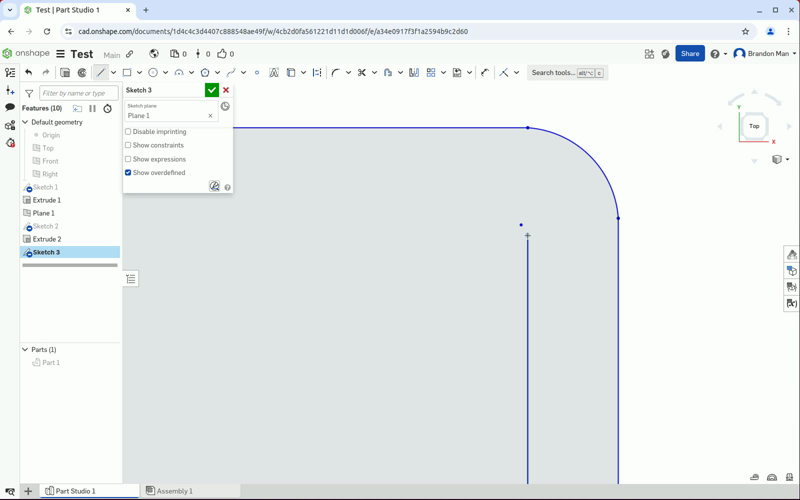
scroll(-6)
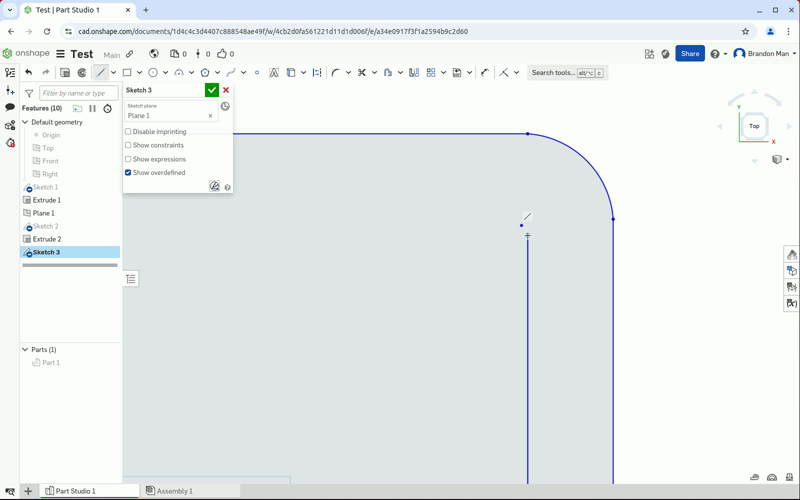
scroll(-6)
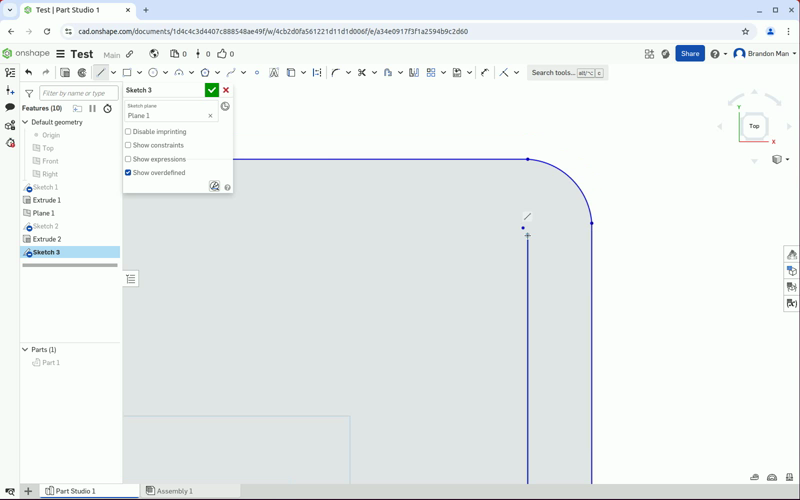
scroll(-6)
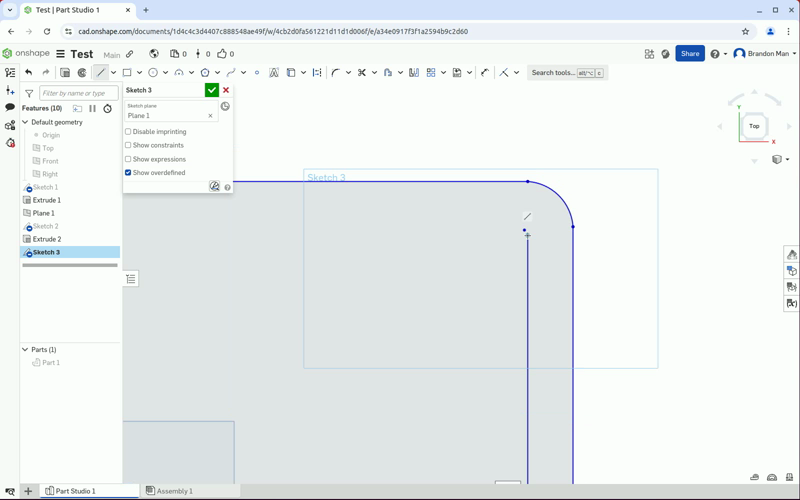
scroll(-6)
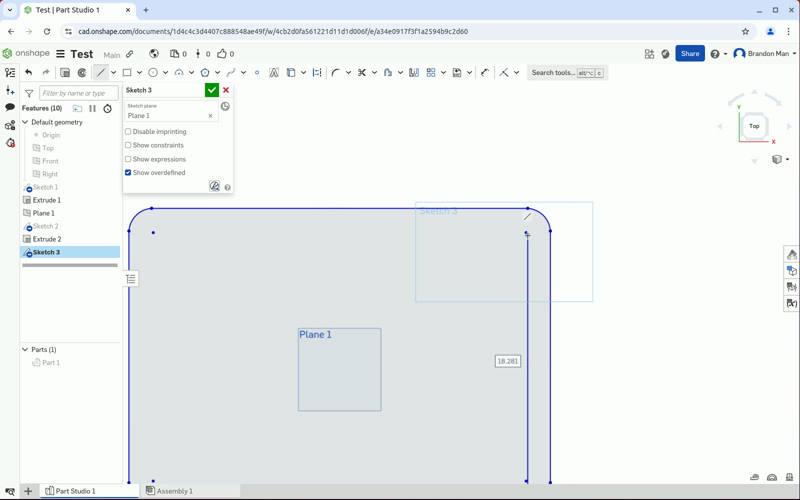
scroll(-6)
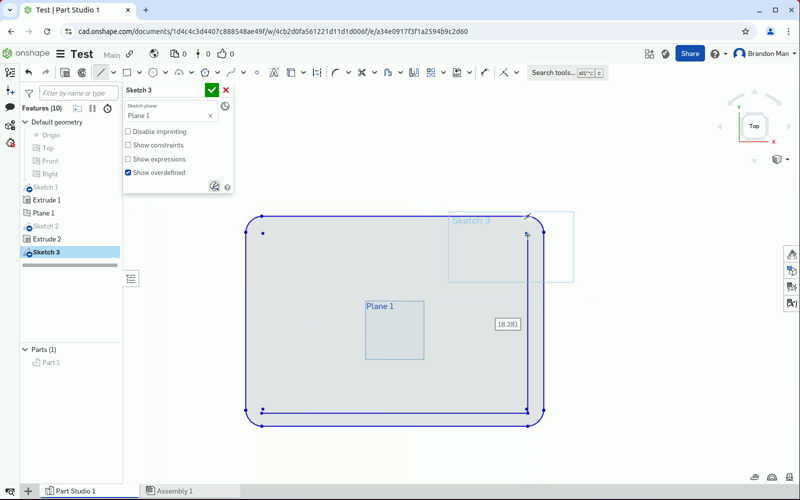
scroll(-6)
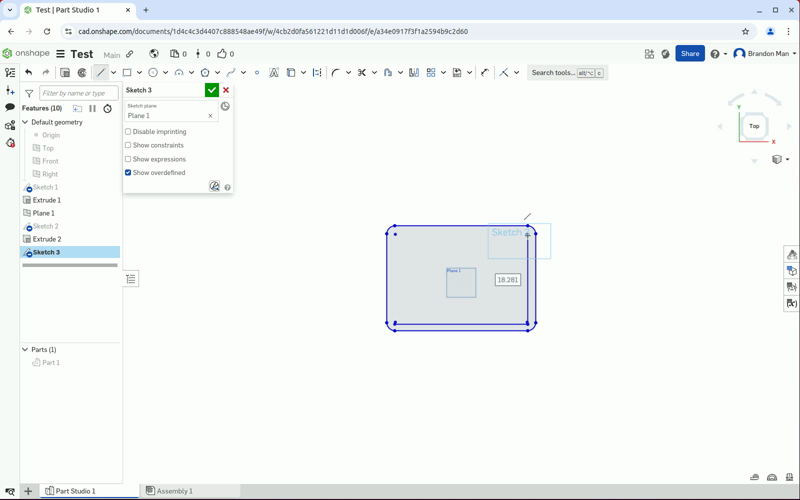
key_up(shift)
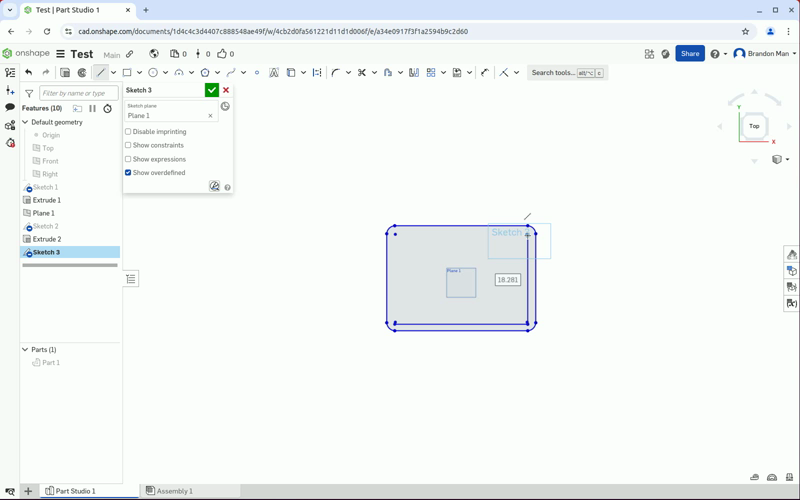
key_down(shift)
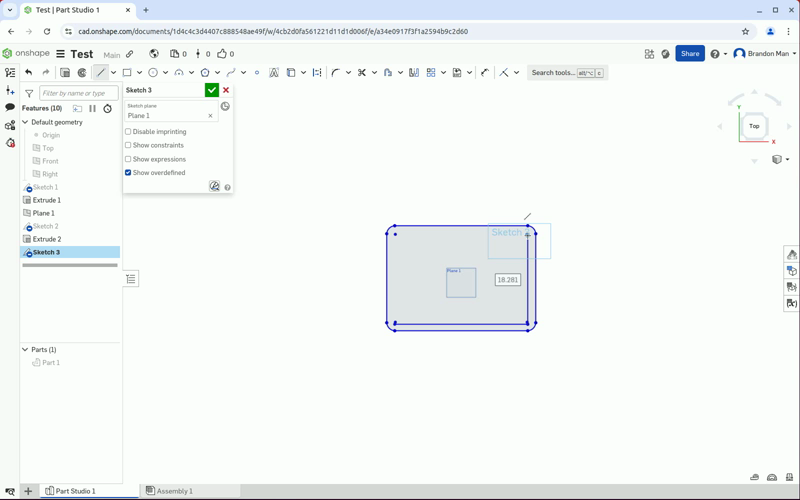
mouse_move(394, 235)
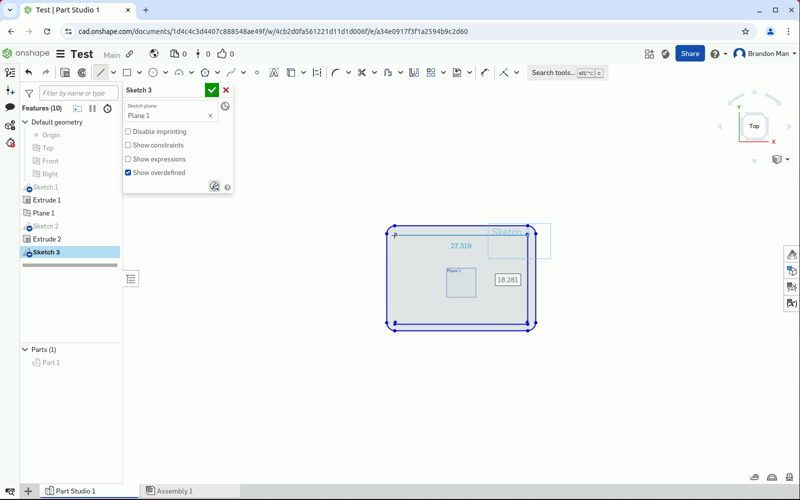
scroll(6)
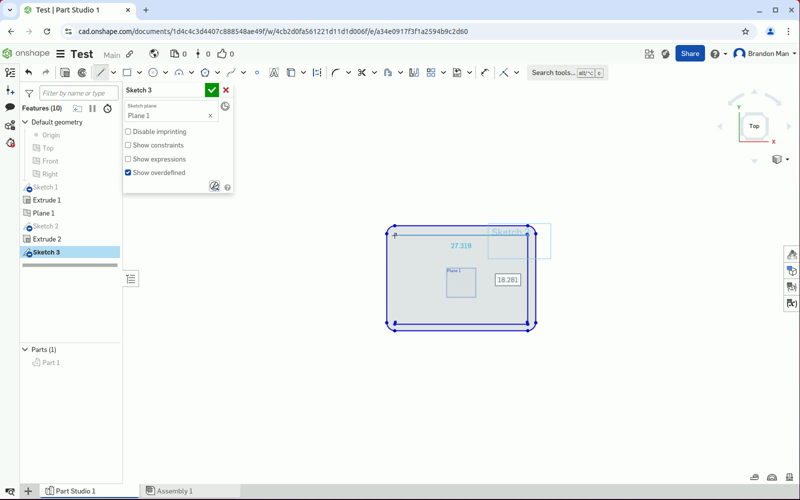
scroll(6)
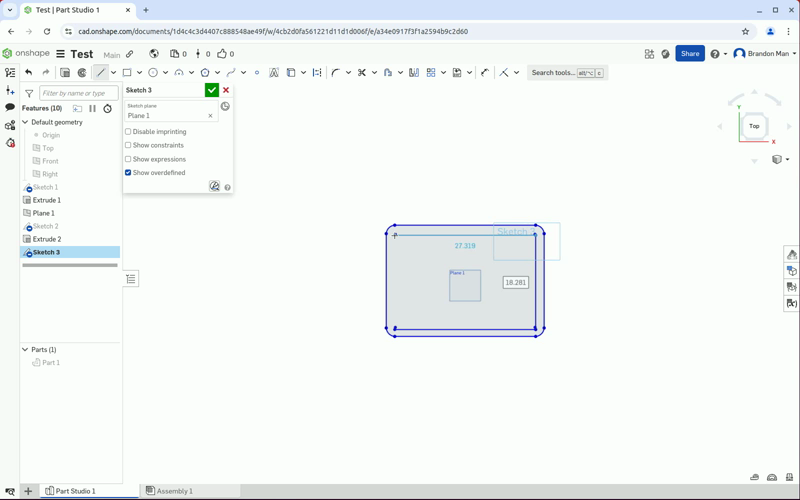
scroll(6)
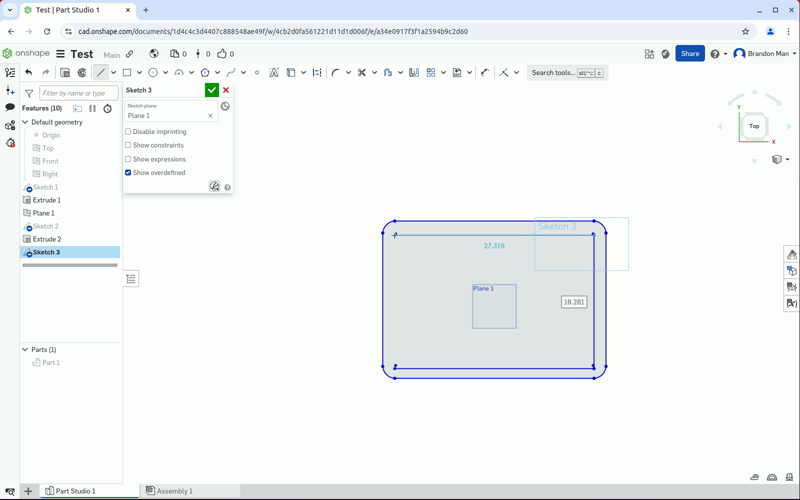
scroll(6)
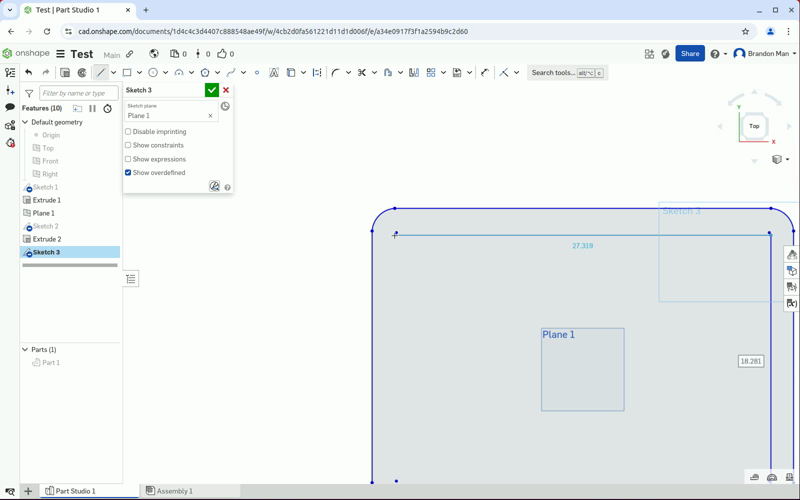
scroll(6)
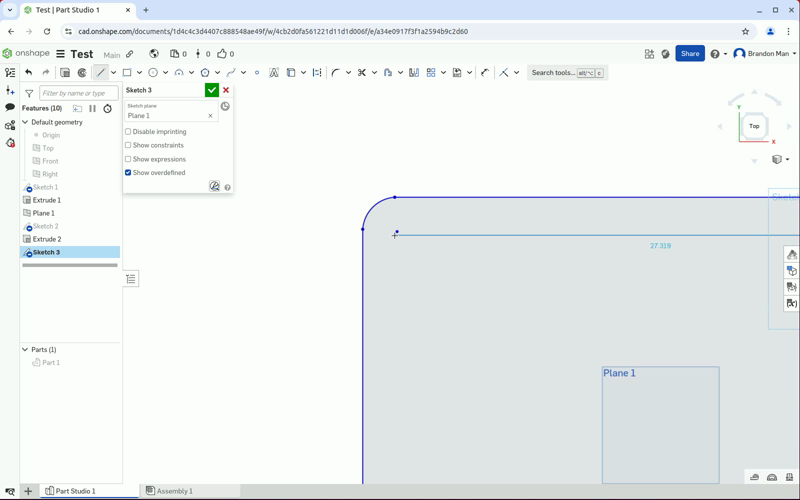
scroll(6)
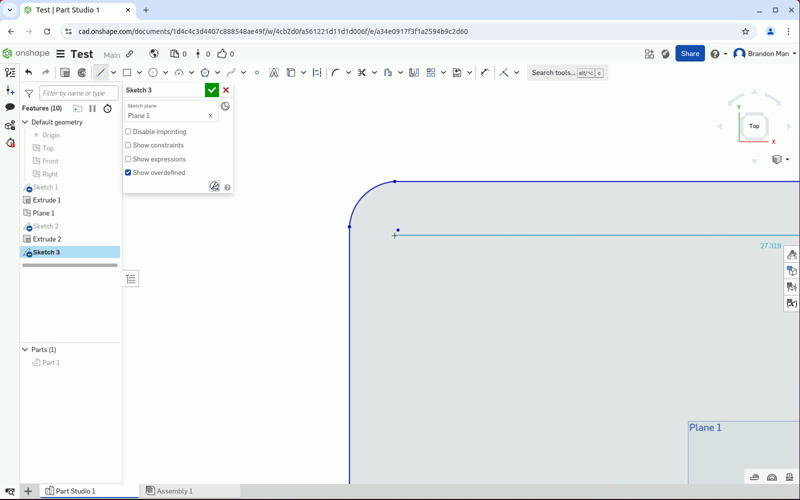
scroll(6)
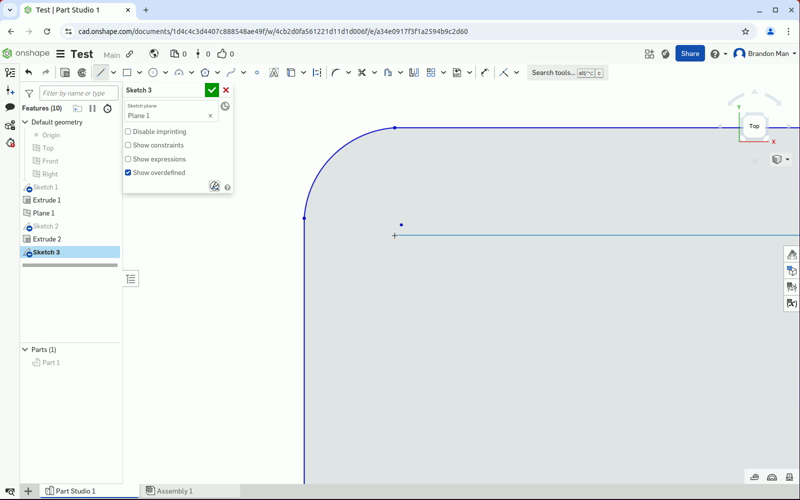
click(394, 235)
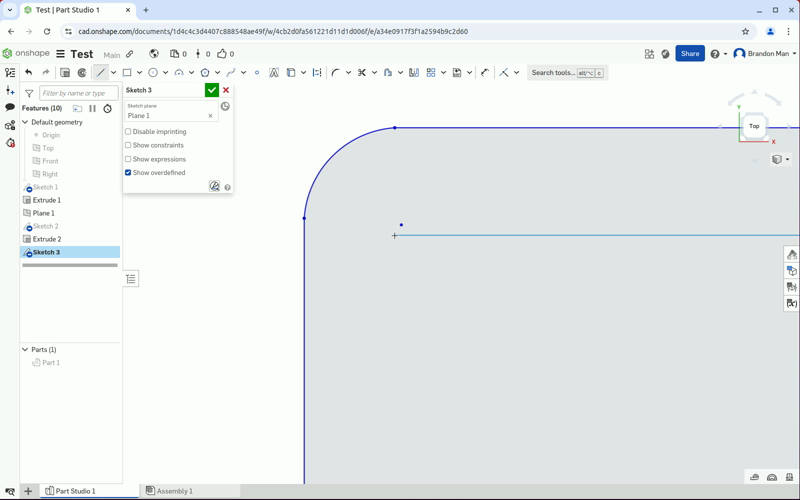
scroll(-6)
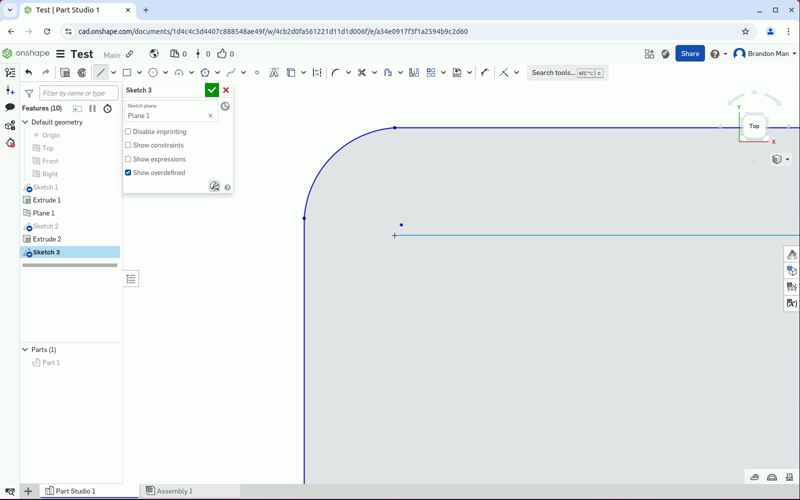
scroll(-6)
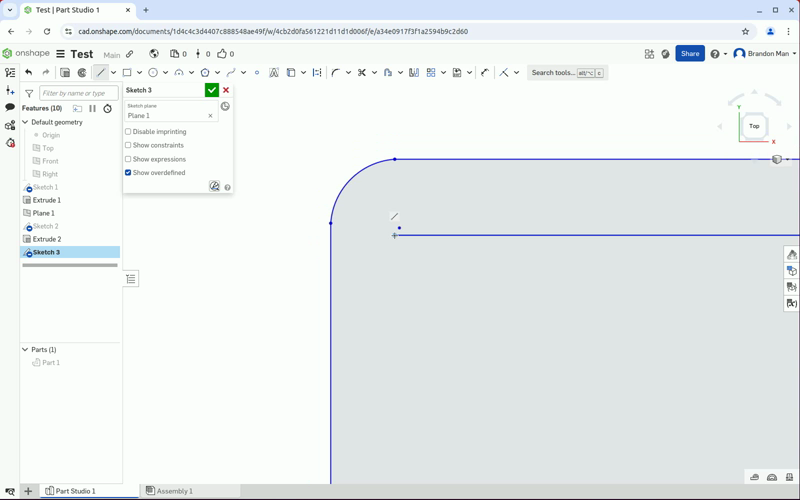
scroll(-6)
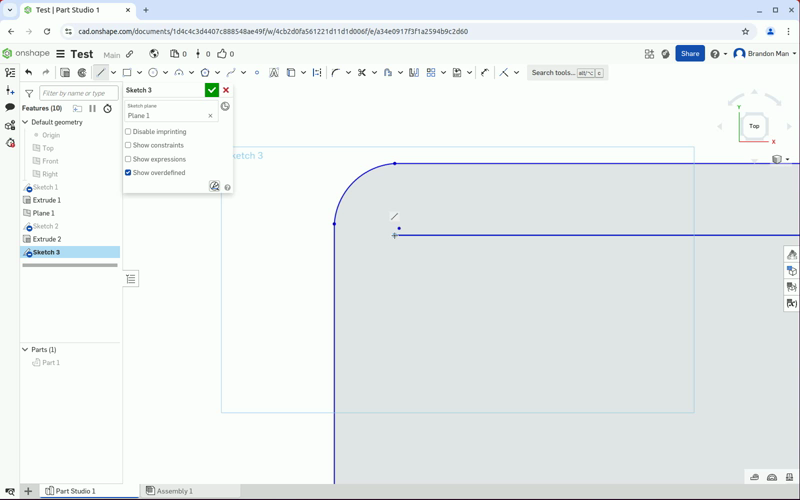
scroll(-6)
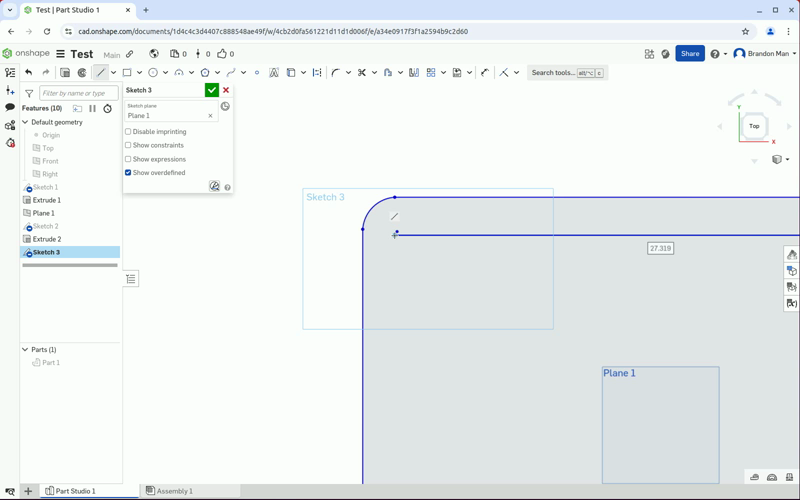
scroll(-6)
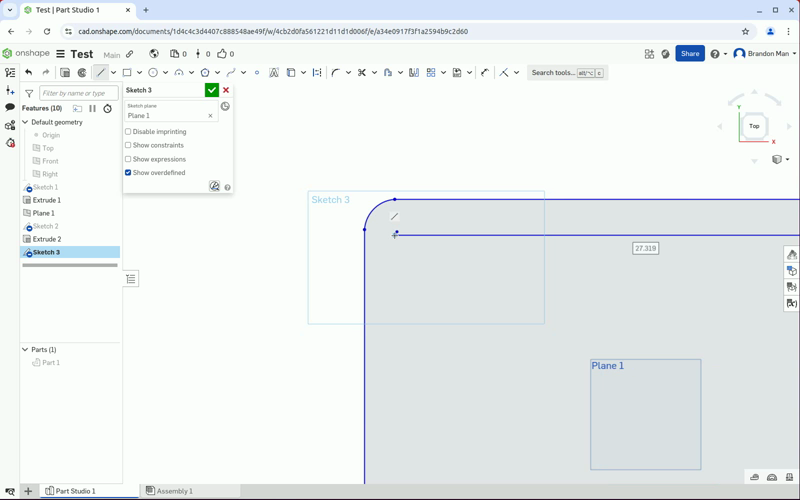
scroll(-6)
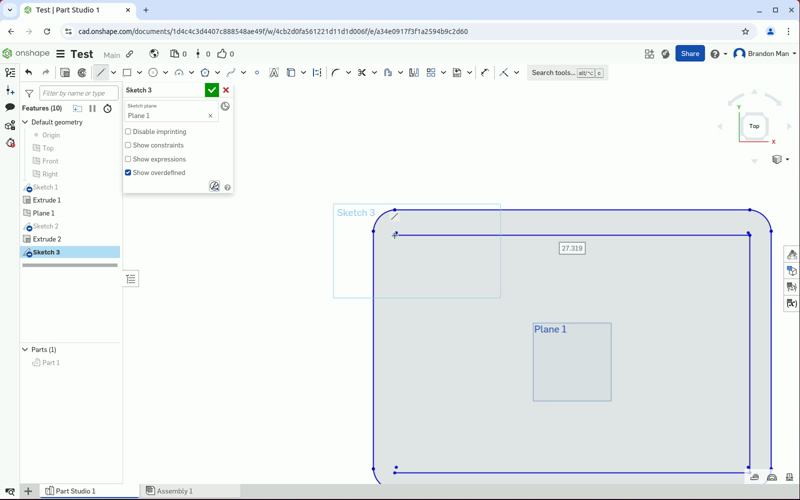
scroll(-6)
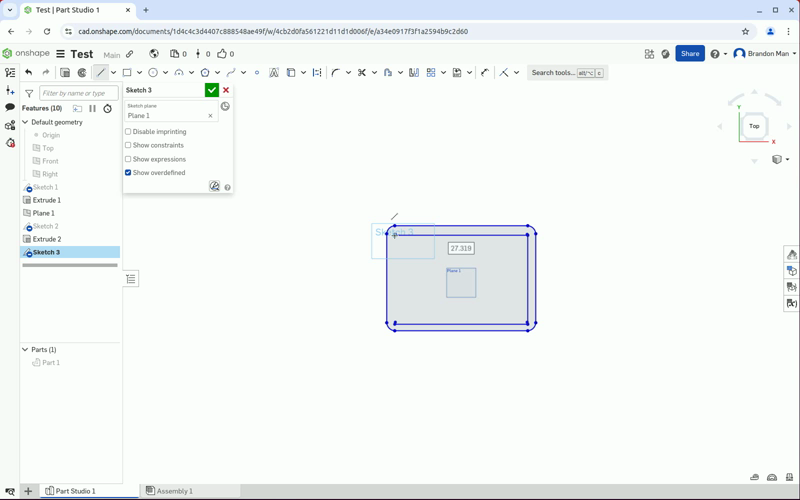
key_up(shift)
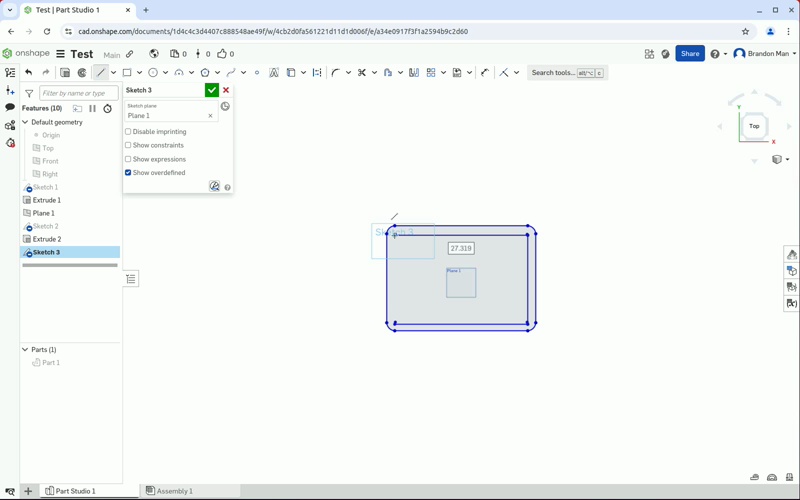
key_down(shift)
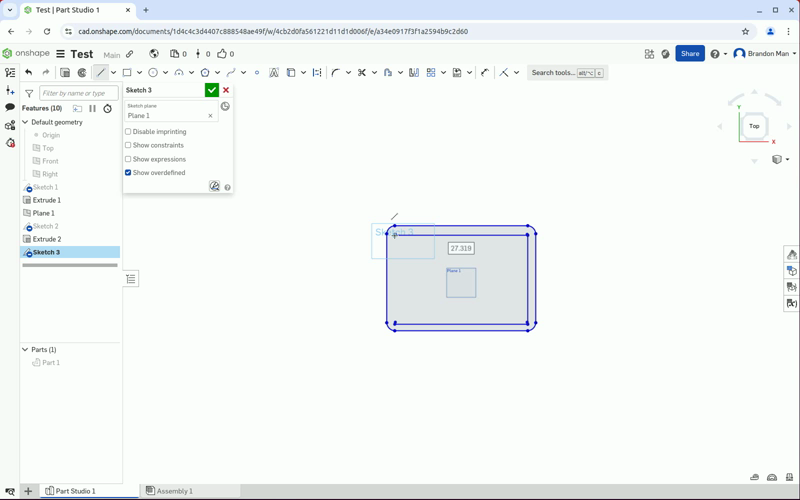
mouse_move(394, 324)
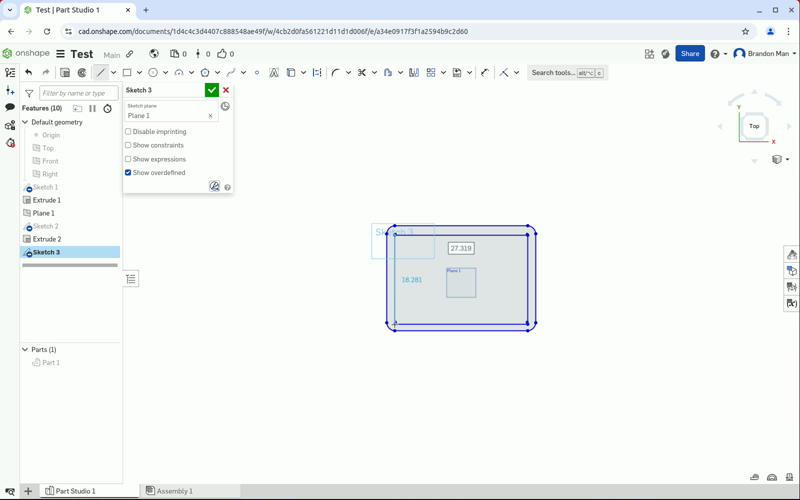
scroll(6)
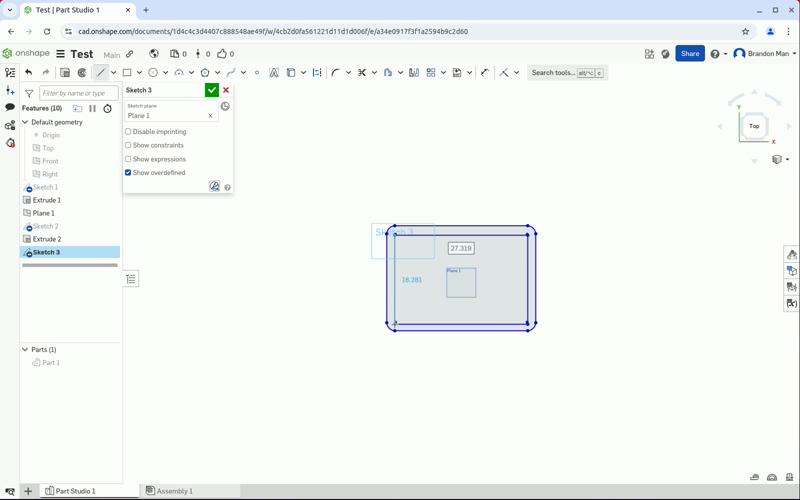
scroll(6)
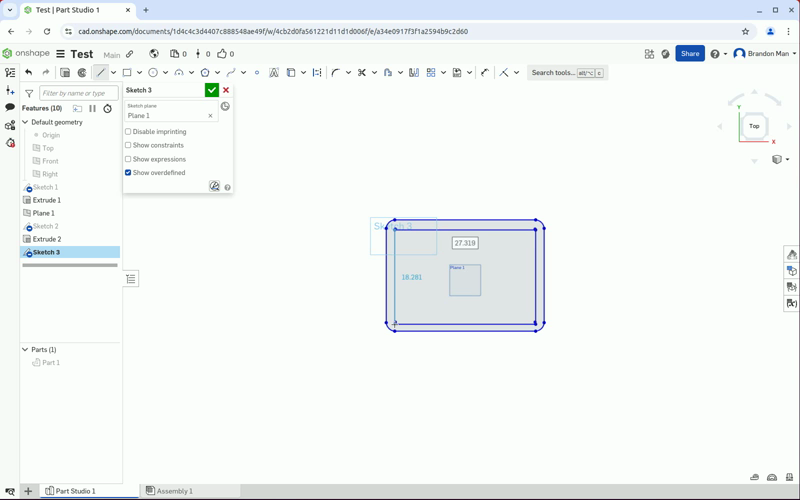
scroll(6)
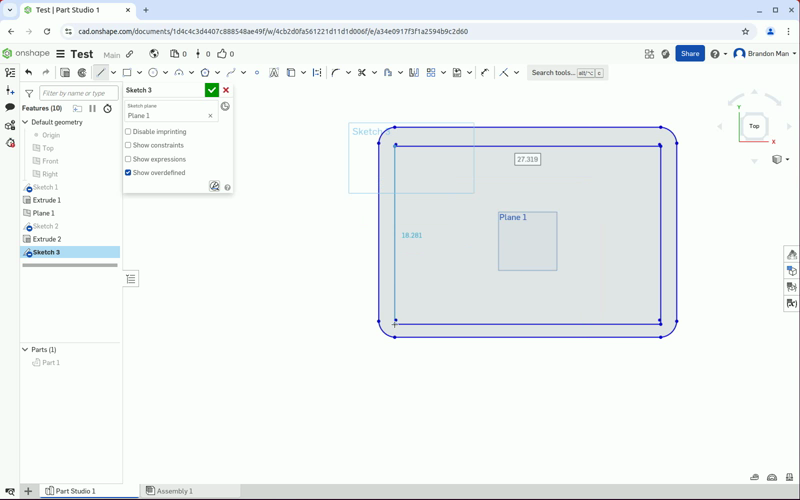
scroll(6)
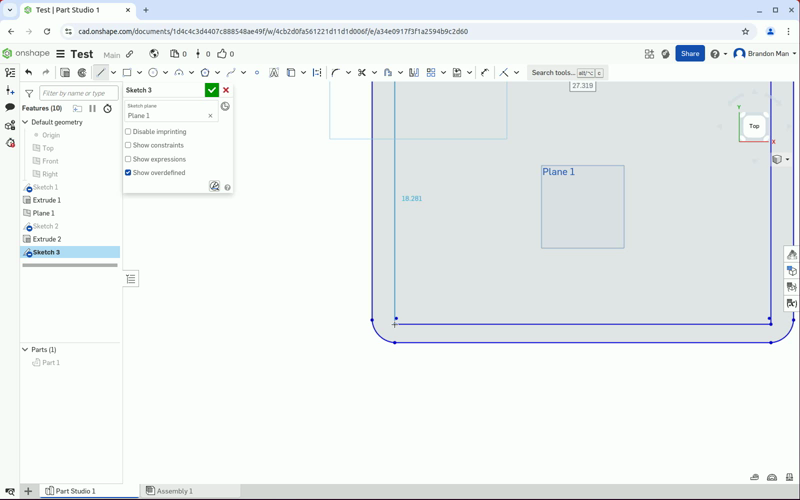
scroll(6)
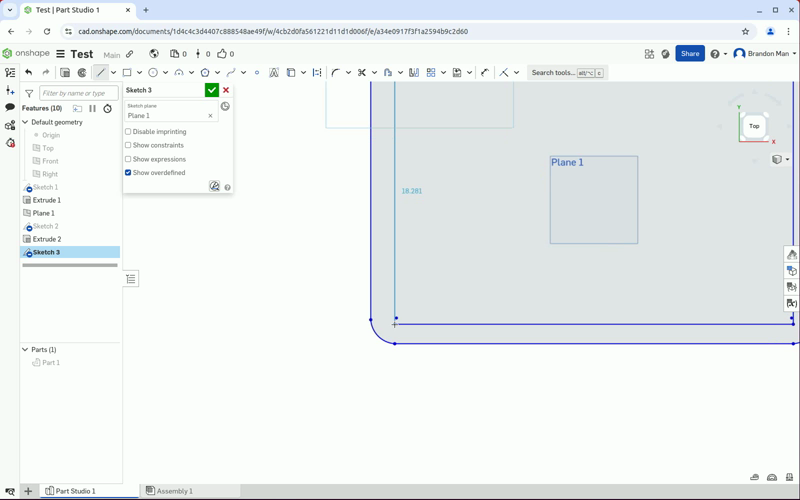
scroll(6)
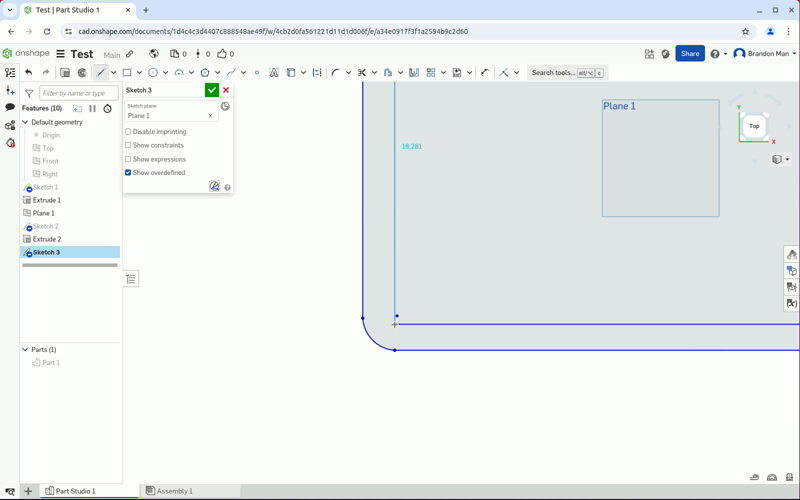
scroll(6)
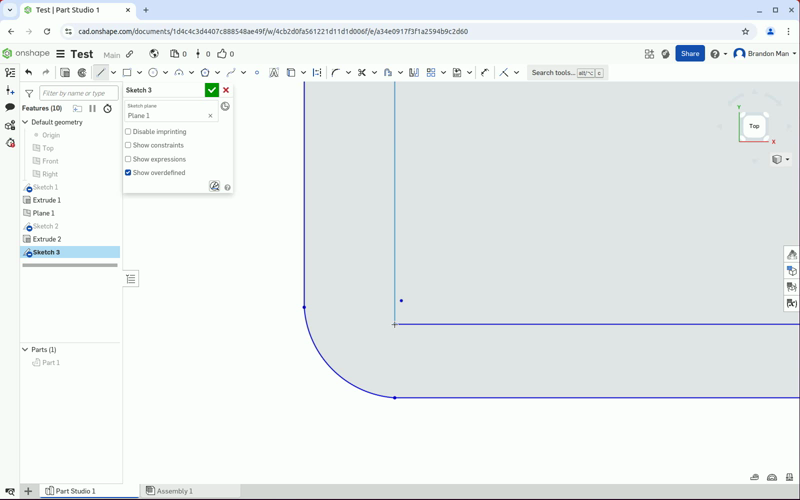
key_up(shift)
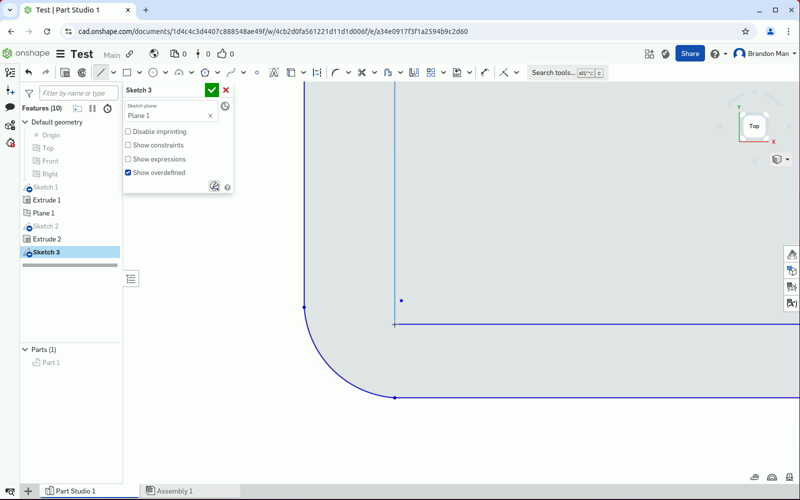
click(394, 324)
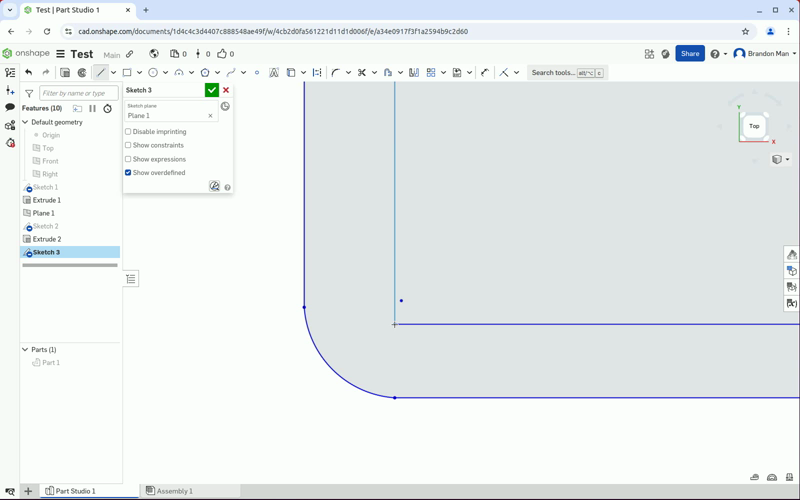
scroll(-6)
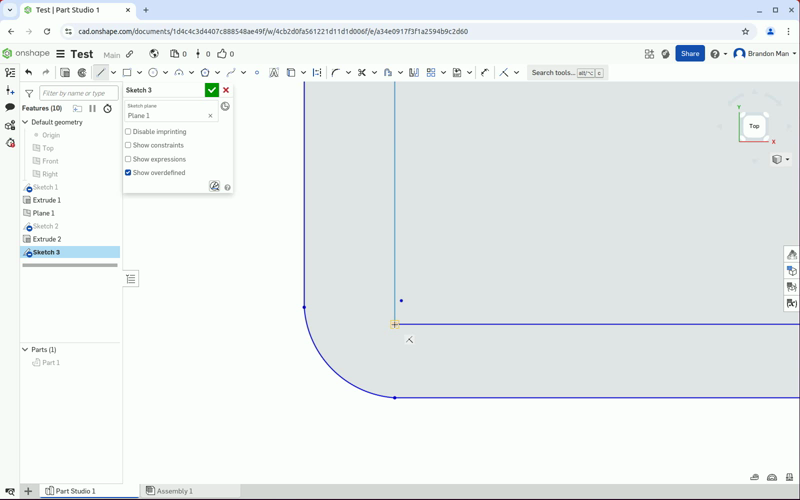
scroll(-6)
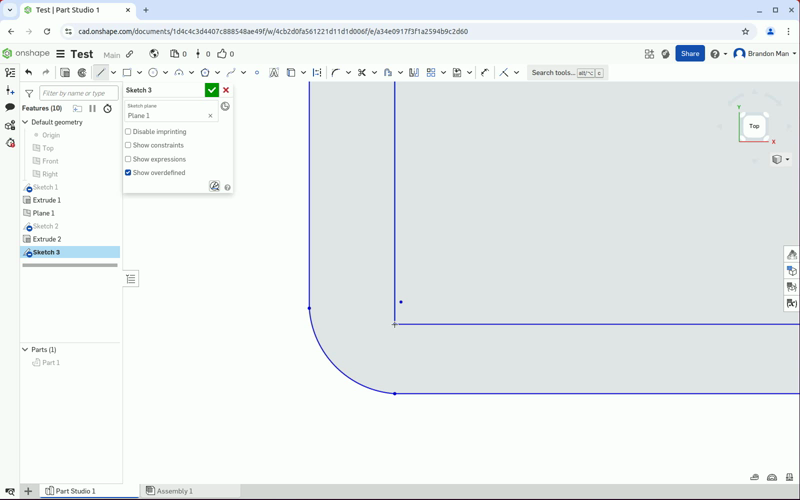
scroll(-6)
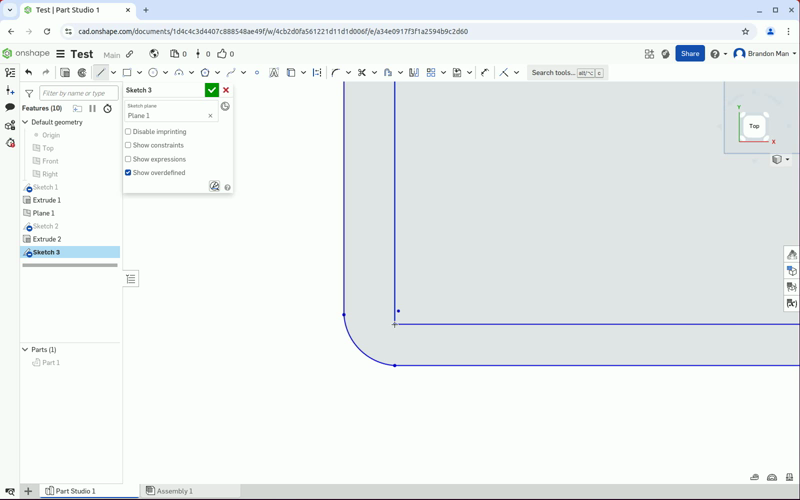
scroll(-6)
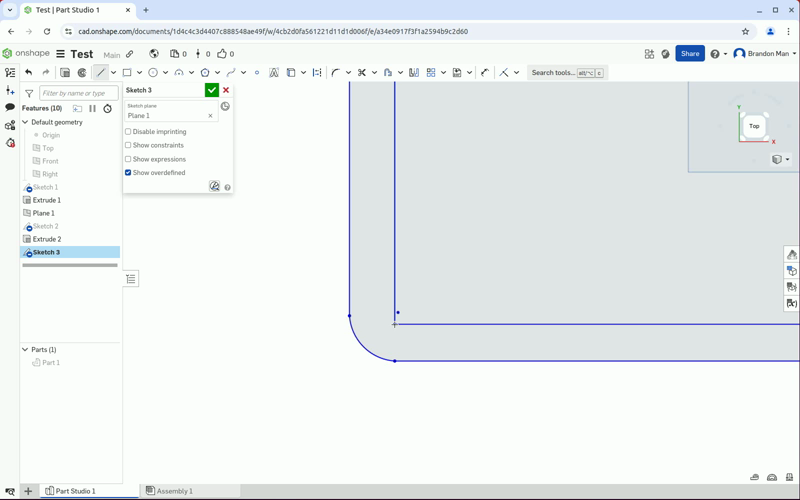
scroll(-6)
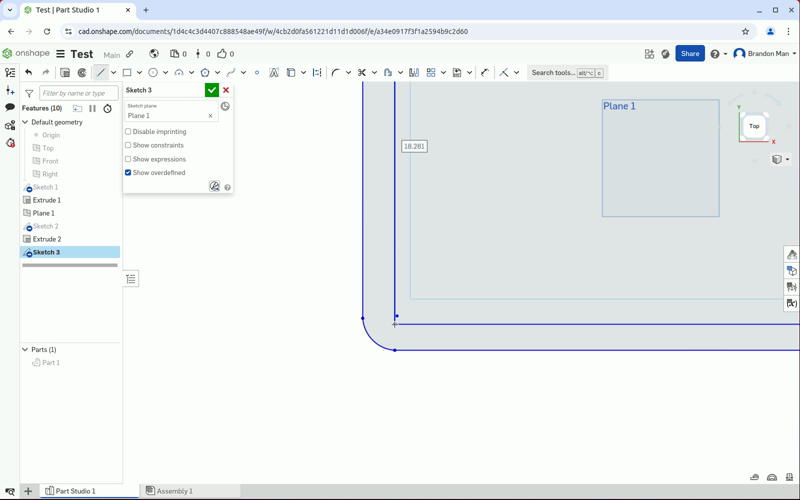
scroll(-6)
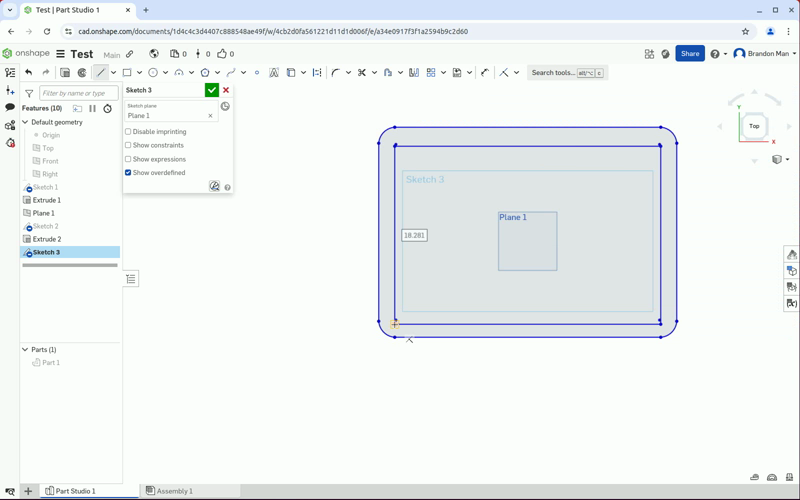
scroll(-6)
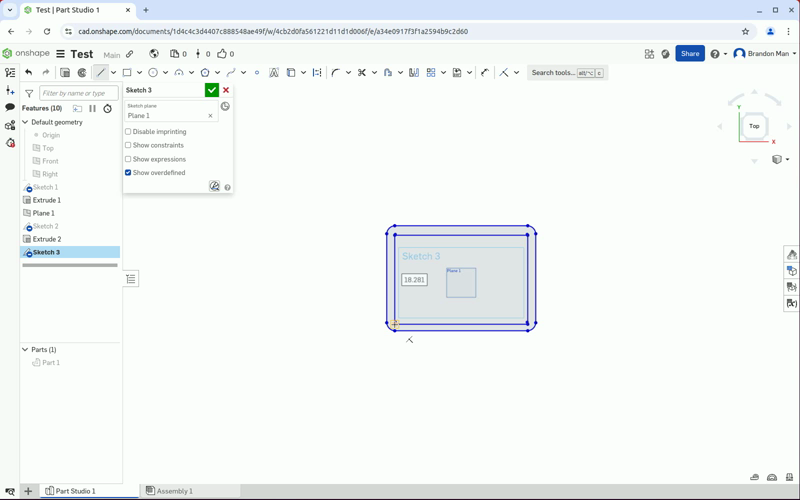
key(esc)
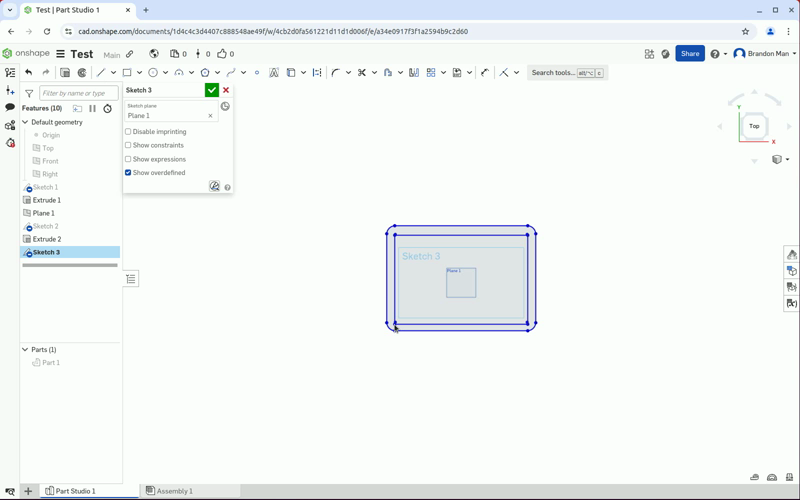
mouse_move(448, 228)
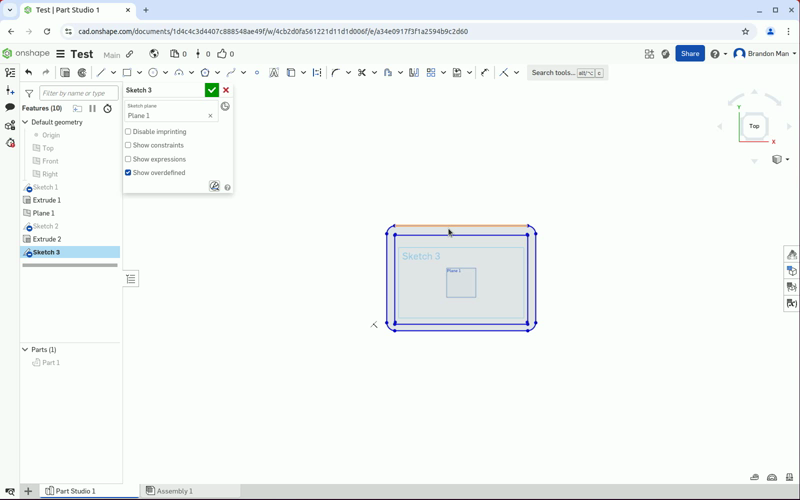
click(448, 228)
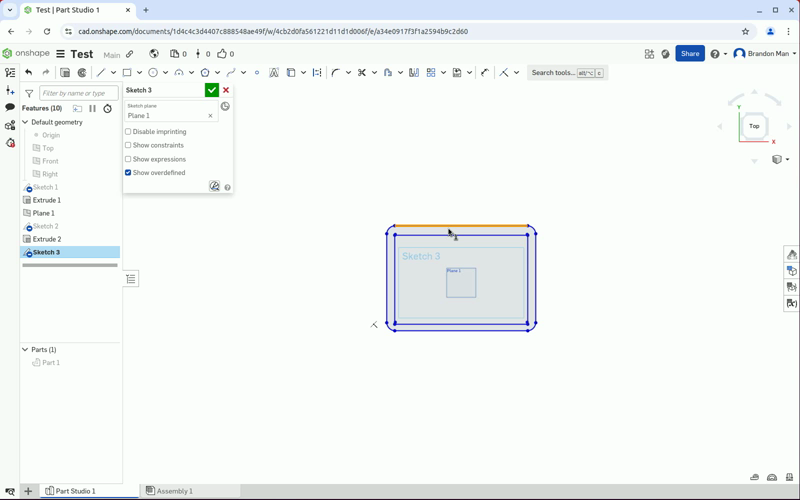
mouse_move(73, 352)
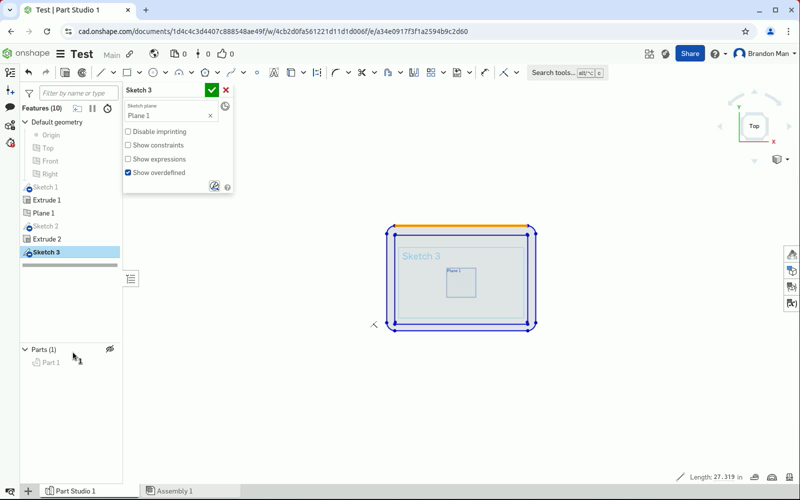
key(shift+y)
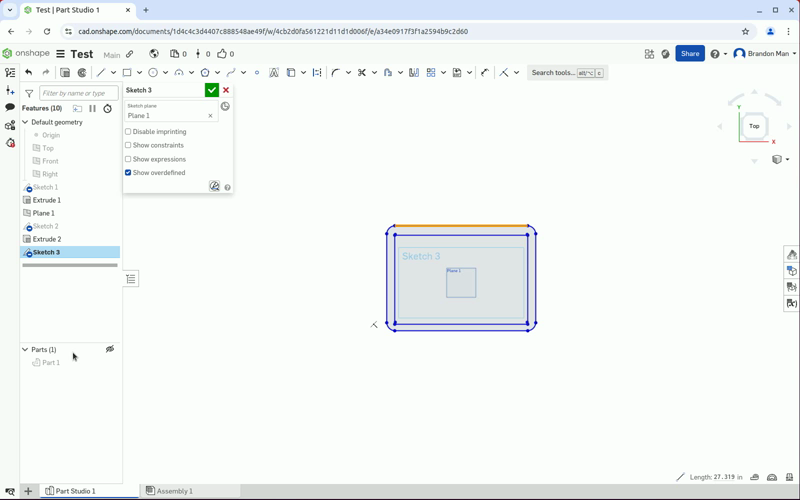
key(shift+e)
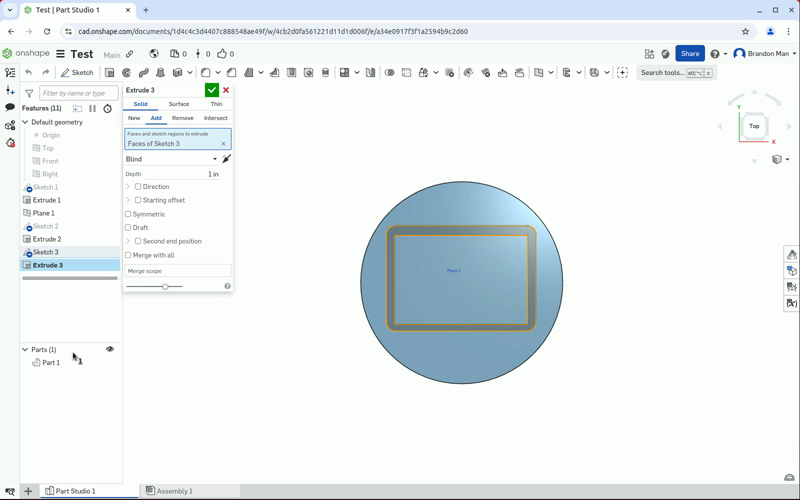
mouse_move(143, 106)
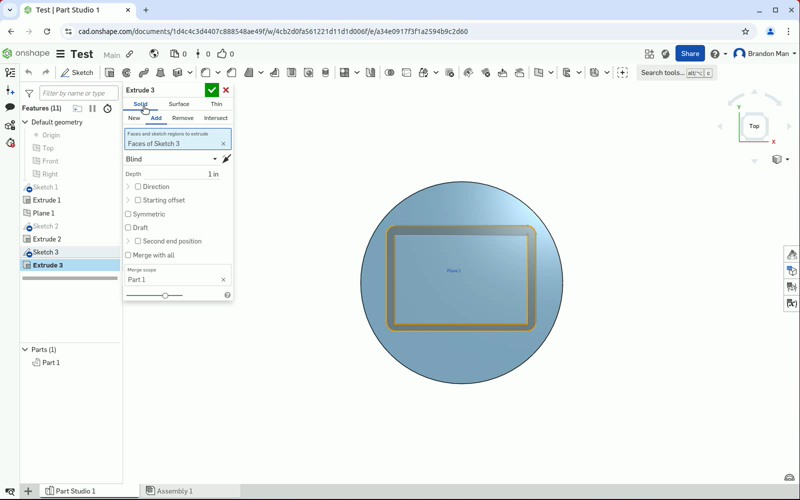
click(143, 106)
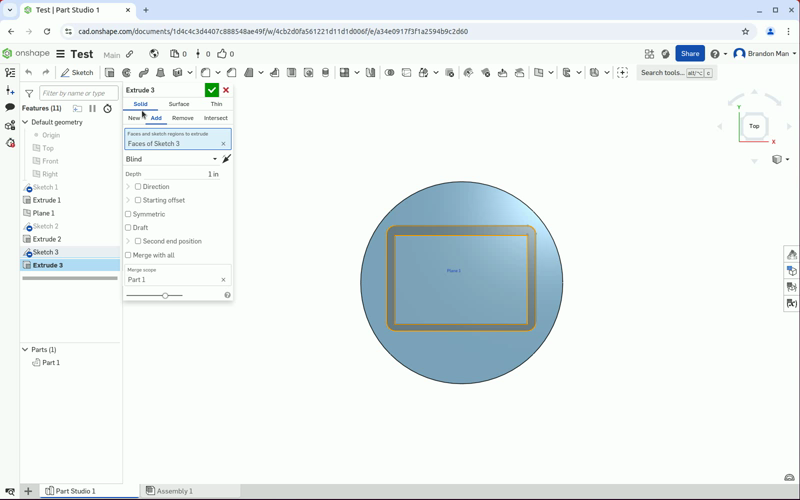
mouse_move(137, 120)
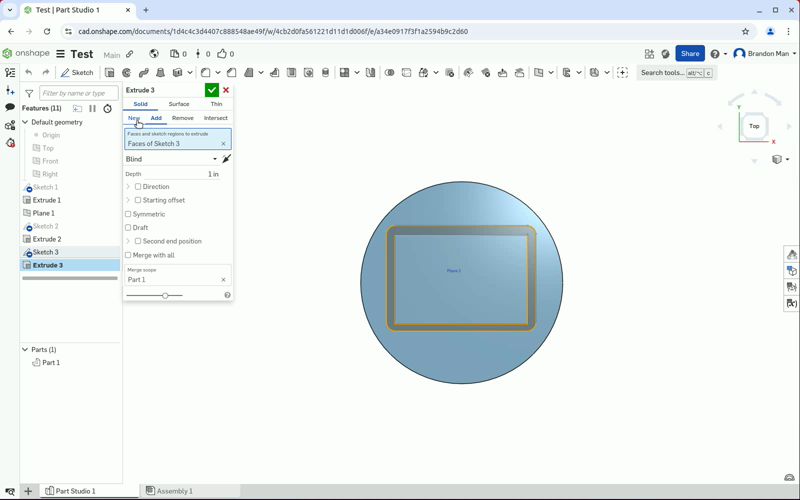
click(137, 120)
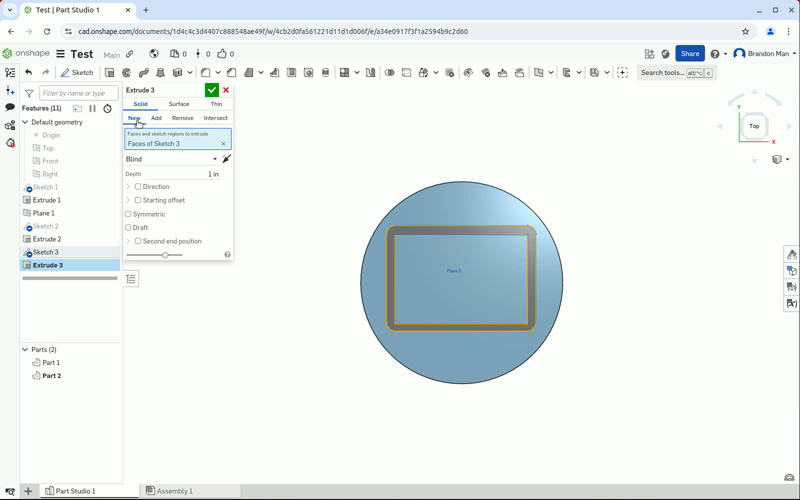
key(tab, 4)
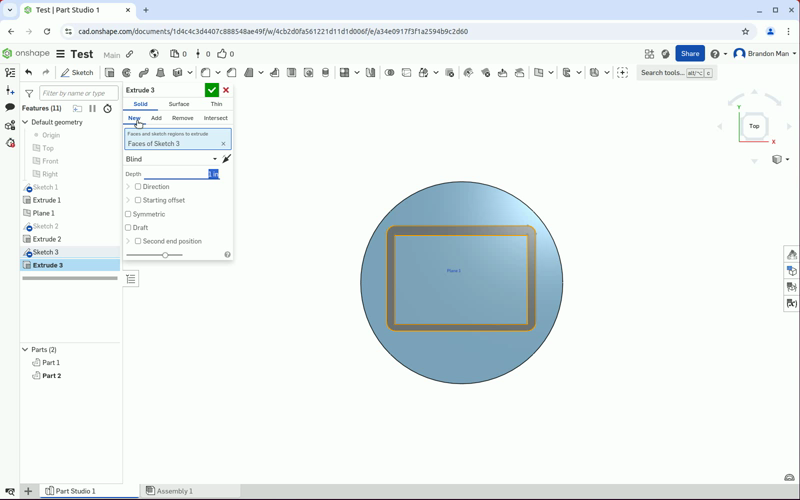
text(19.738)
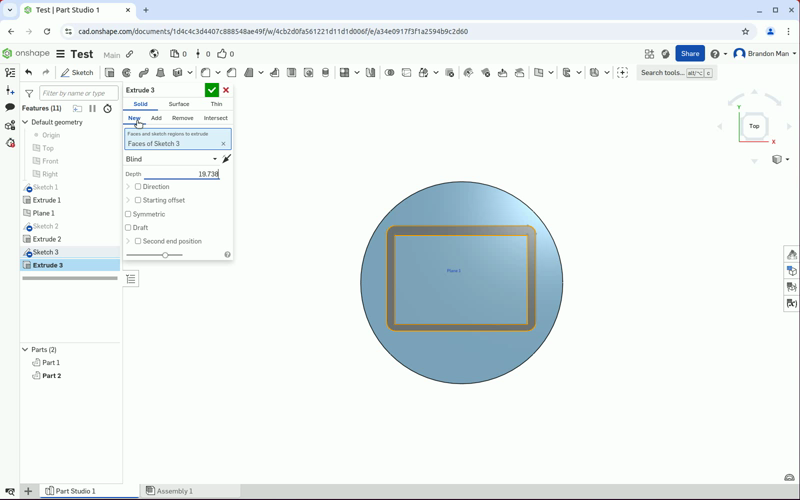
key(enter)
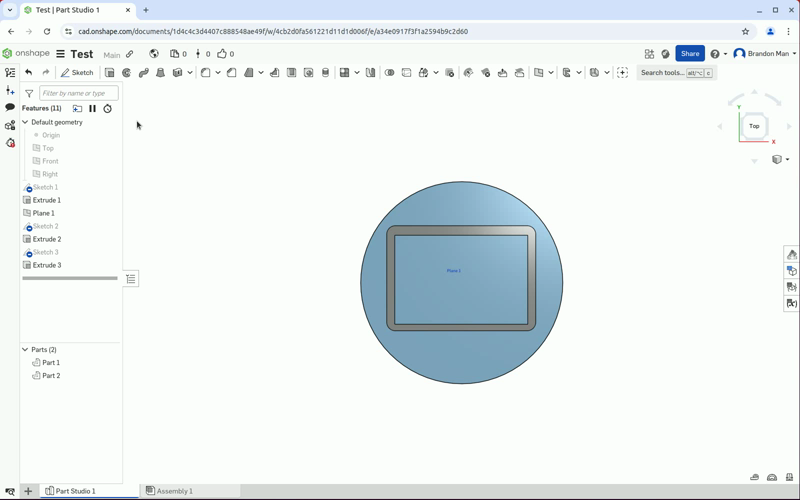
key(shift+h)
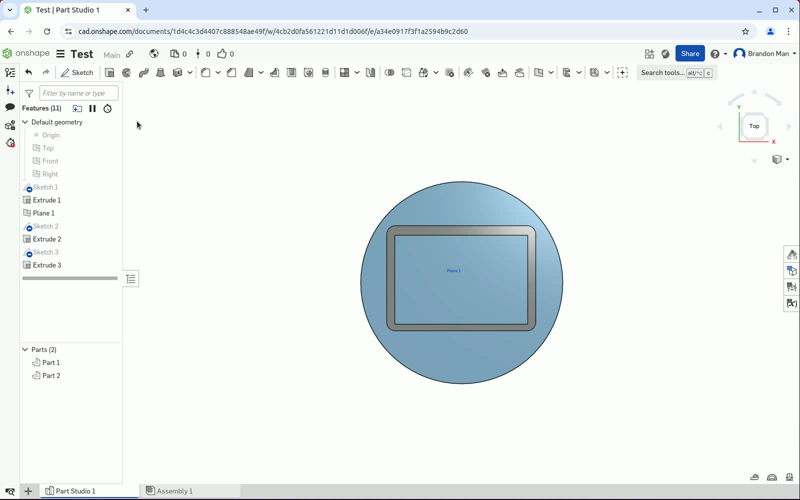
key(shift+h)
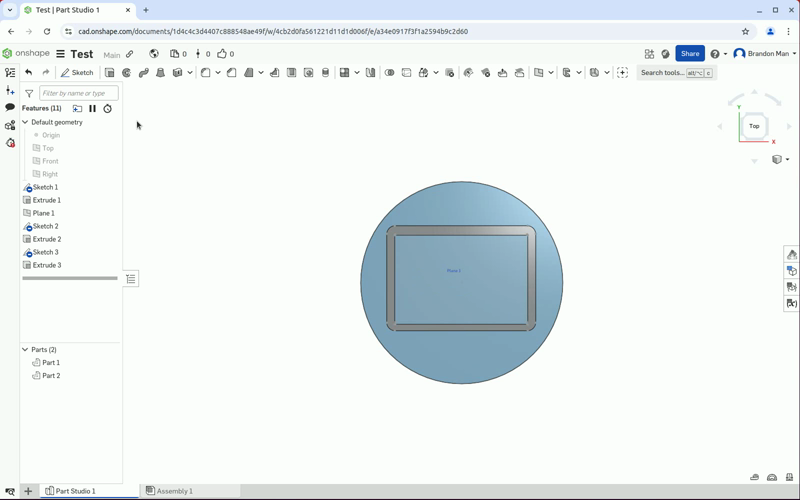
key(shift+7)
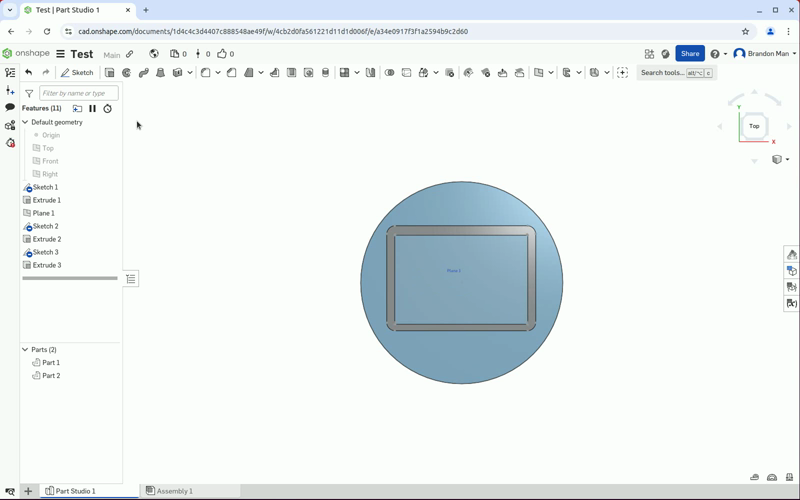
key(up, 3)
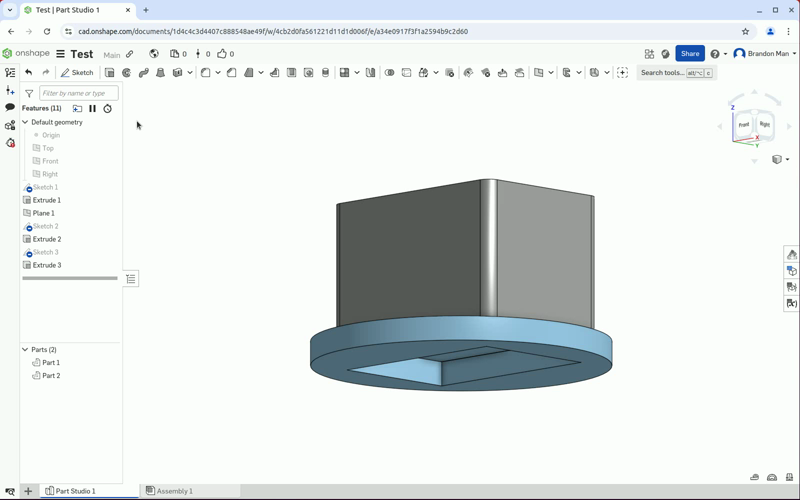
key(left, 3)
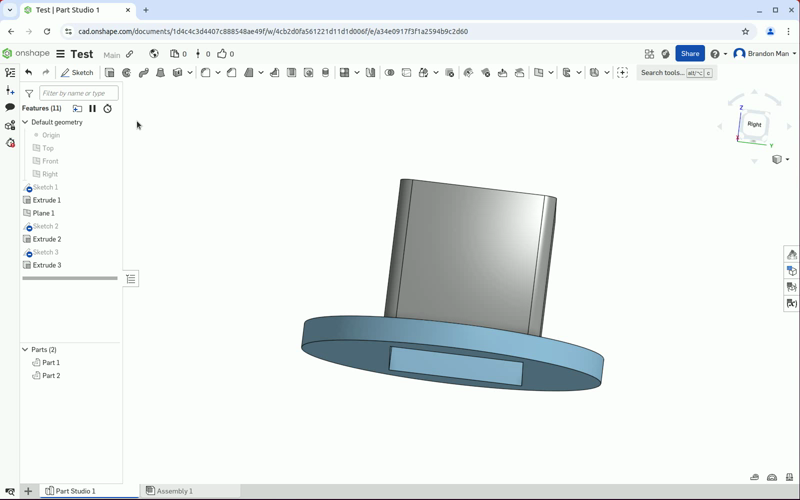
key(right, 3)
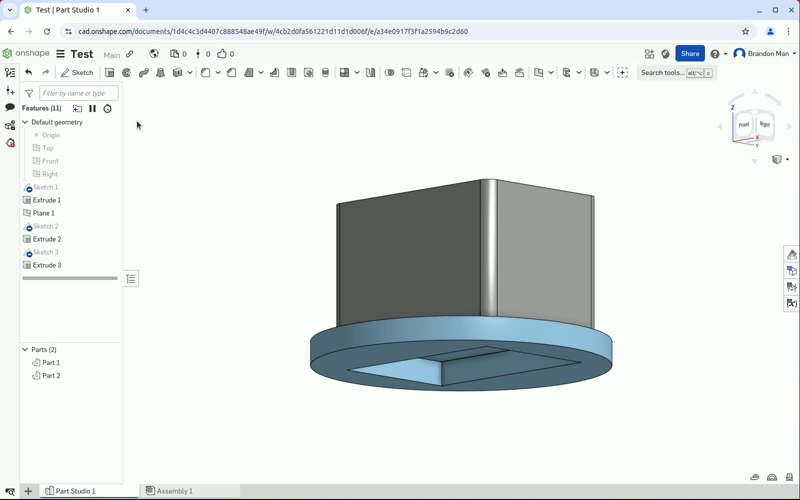
key(down, 3)
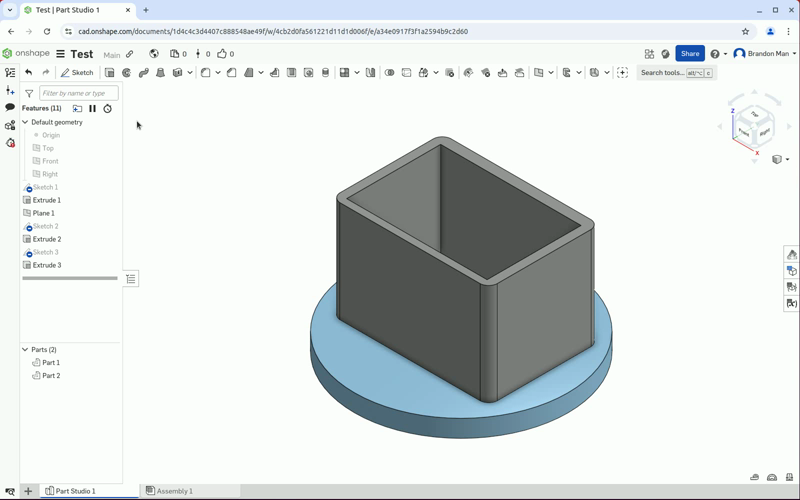
mouse_move(73, 189)
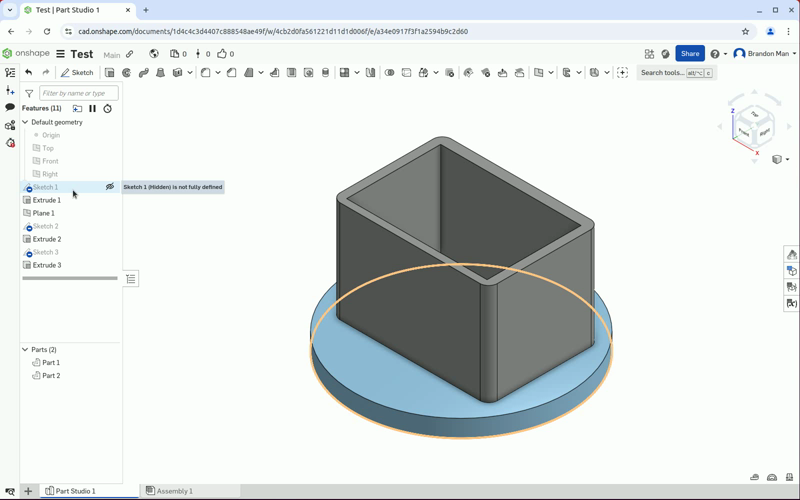
click(73, 189)